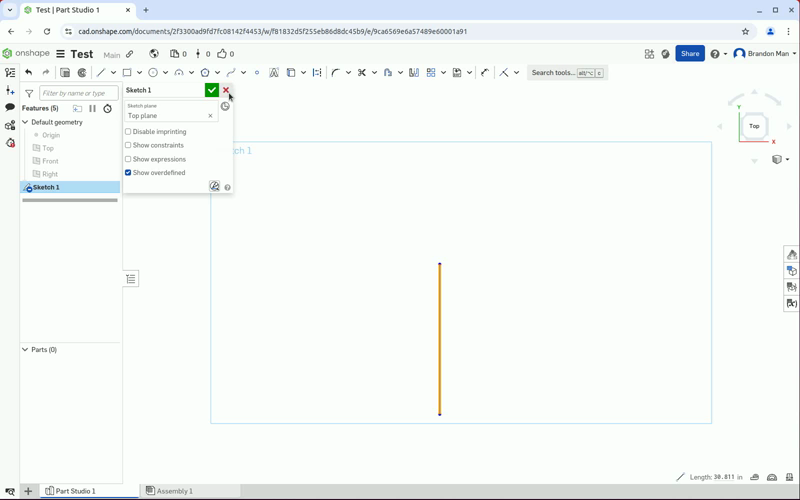
key(shift+h)
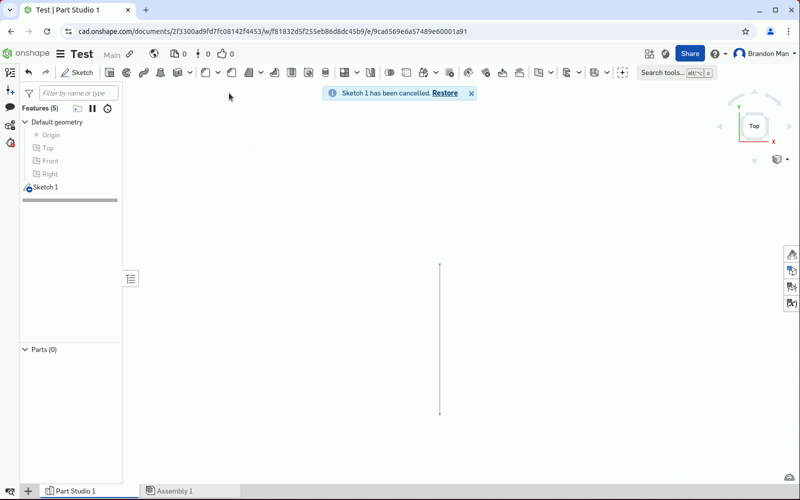
key(shift+s)
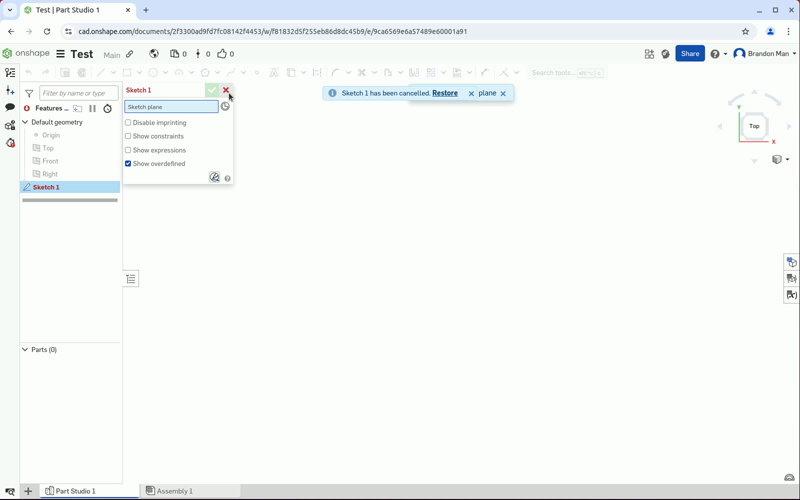
mouse_move(73, 150)
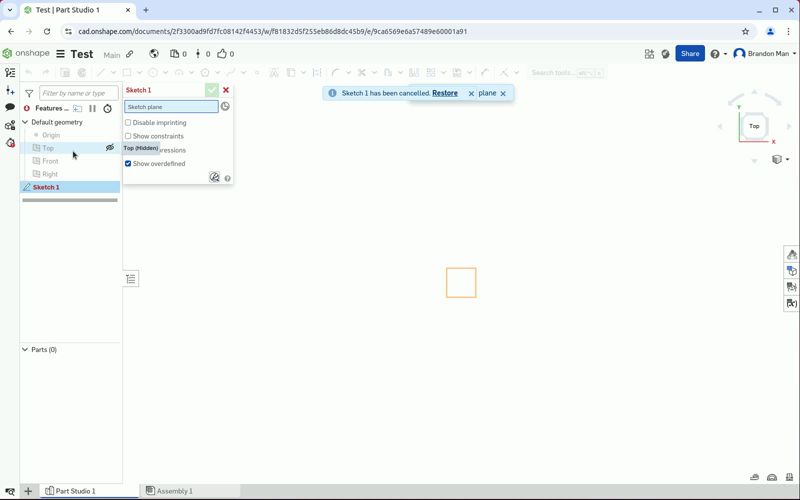
click(73, 150)
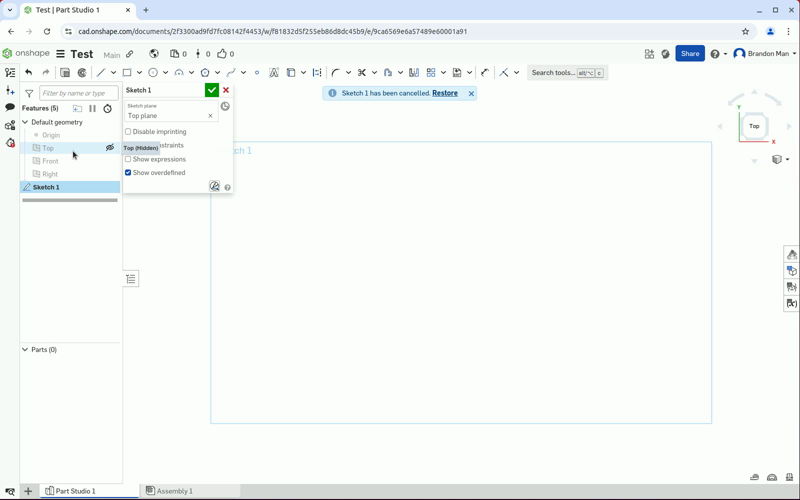
mouse_move(73, 352)
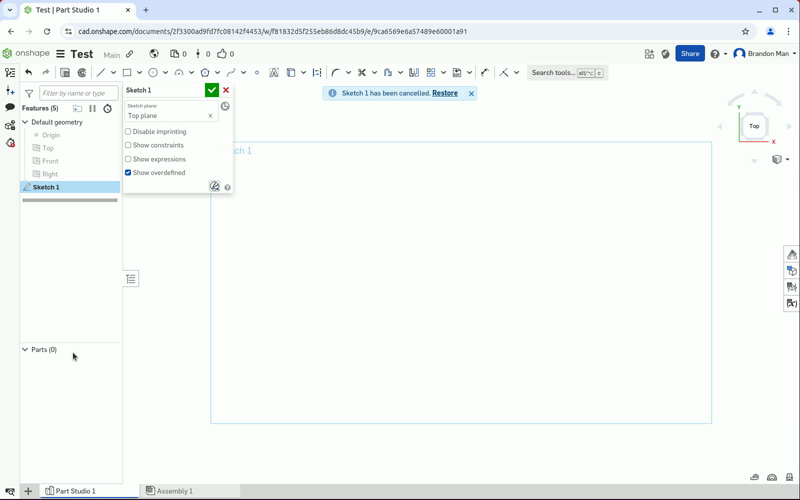
key(y)
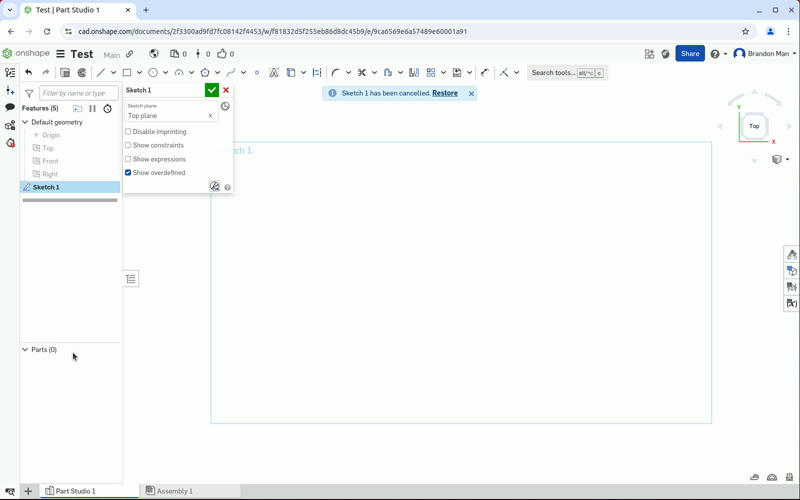
key(l)
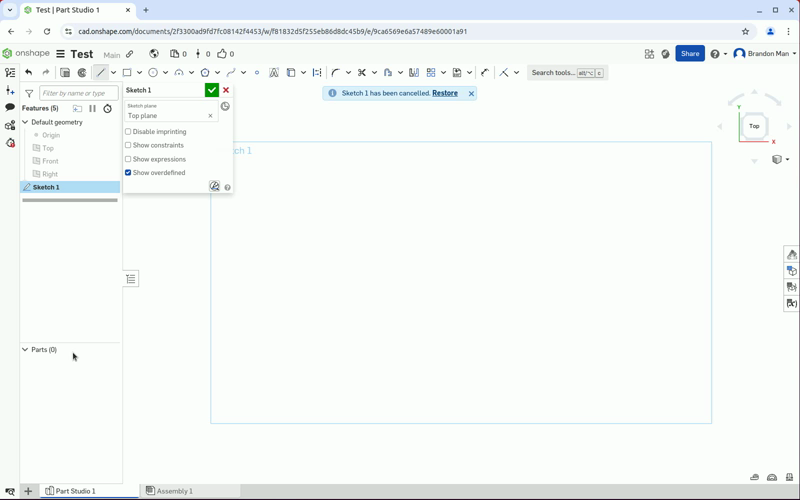
key_down(shift)
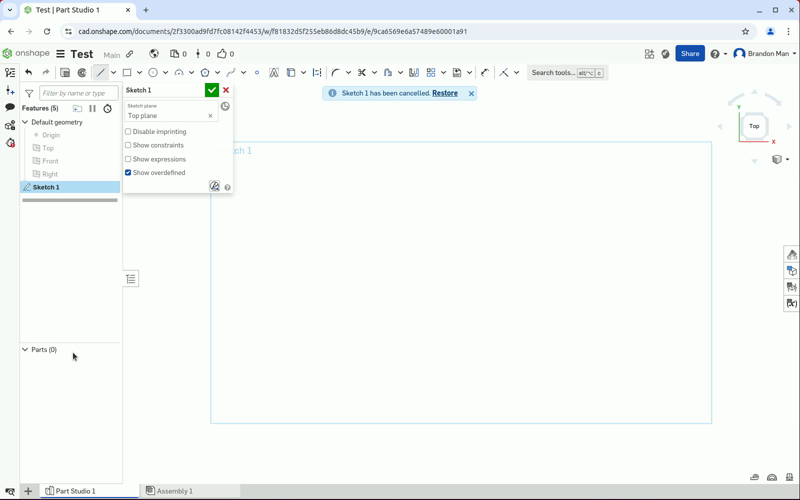
mouse_move(348, 339)
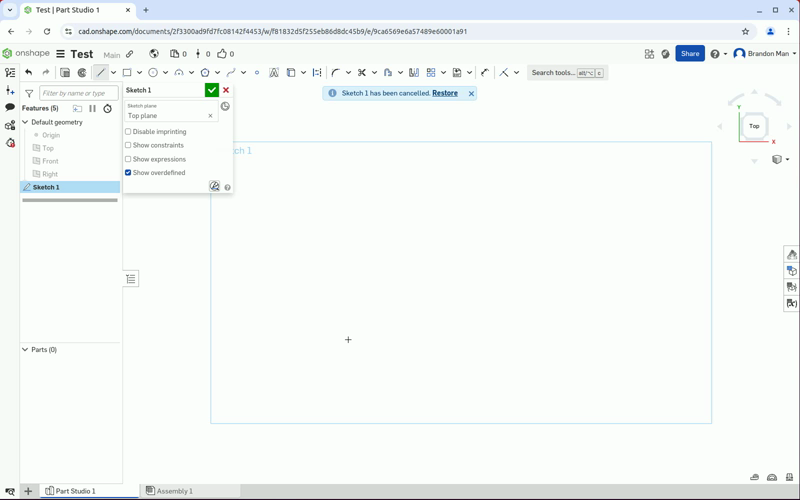
click(348, 339)
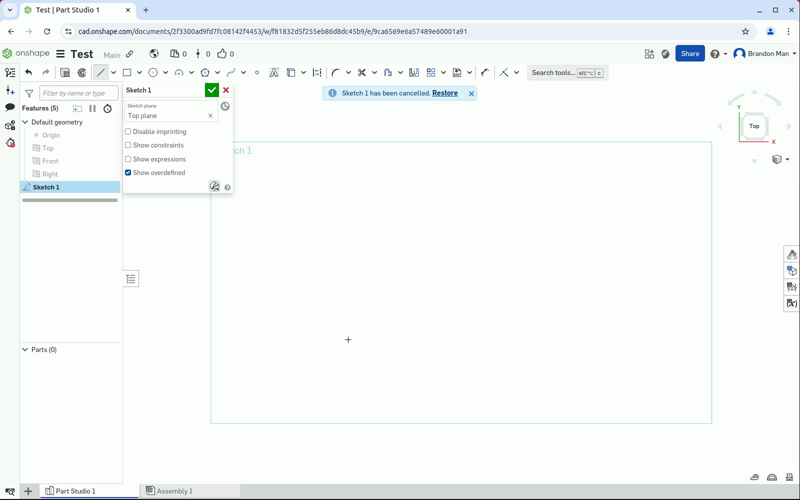
key_up(shift)
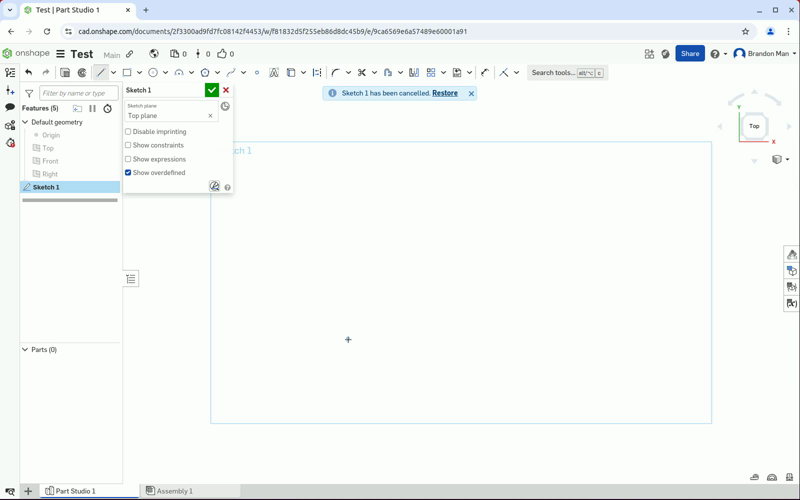
key_down(shift)
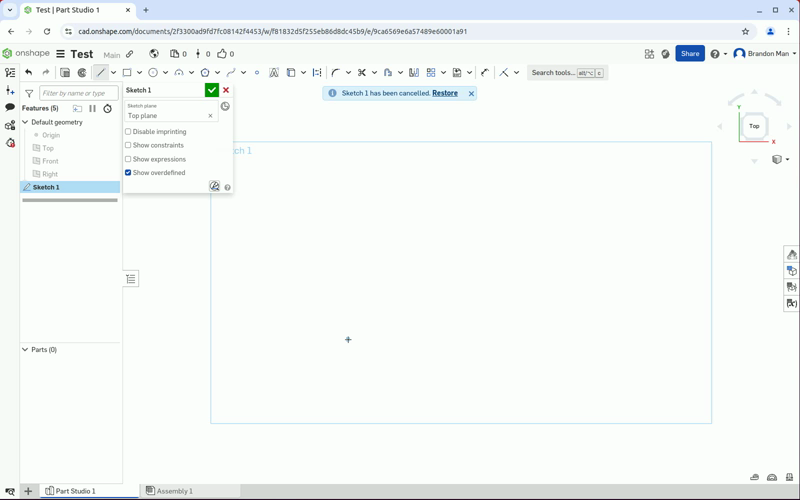
mouse_move(572, 339)
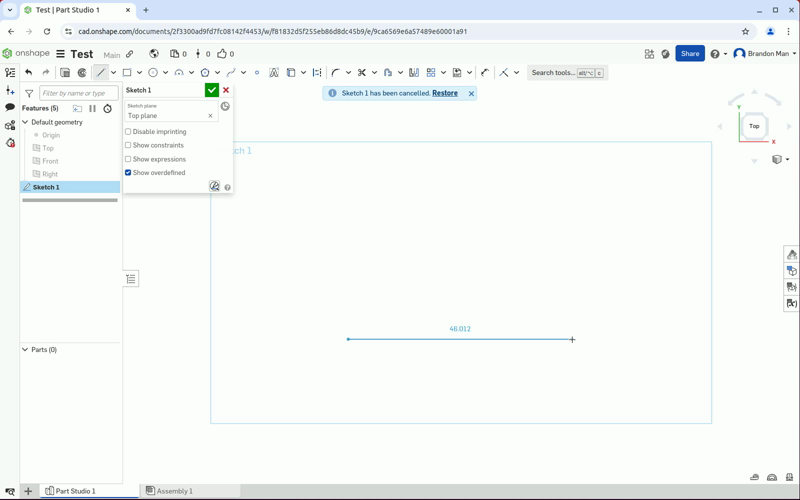
click(572, 339)
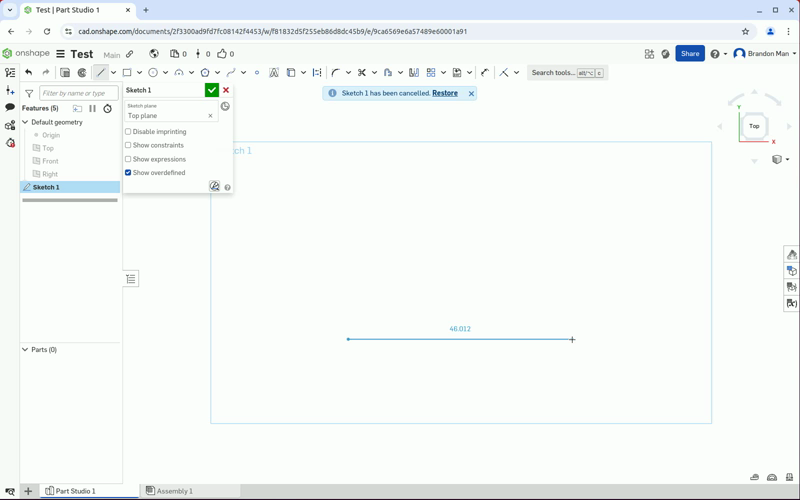
key_up(shift)
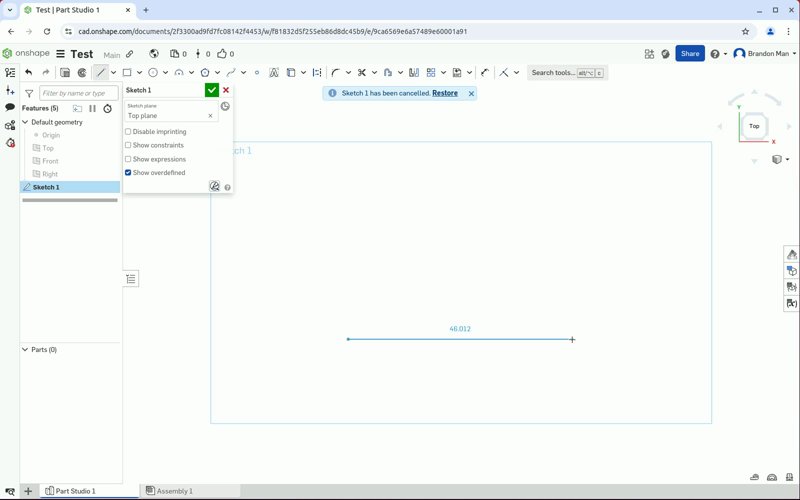
key_down(shift)
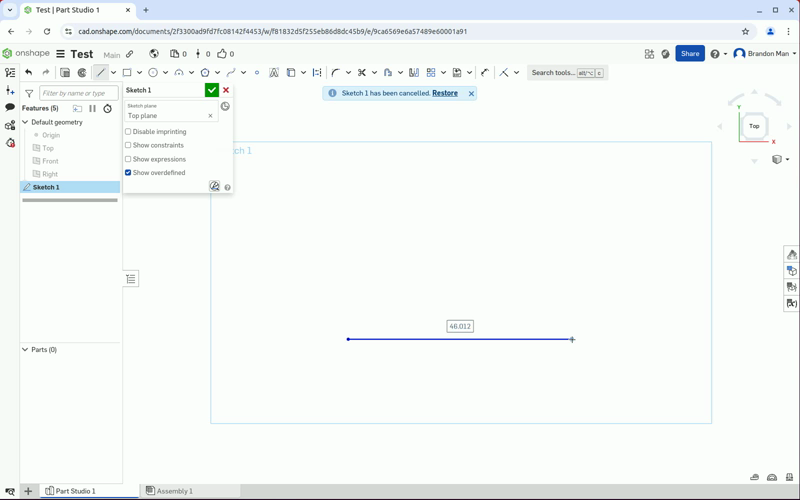
mouse_move(572, 226)
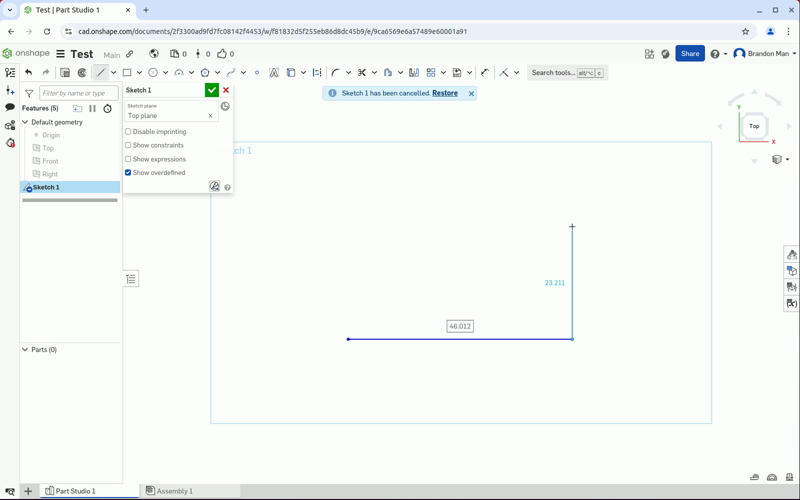
click(572, 226)
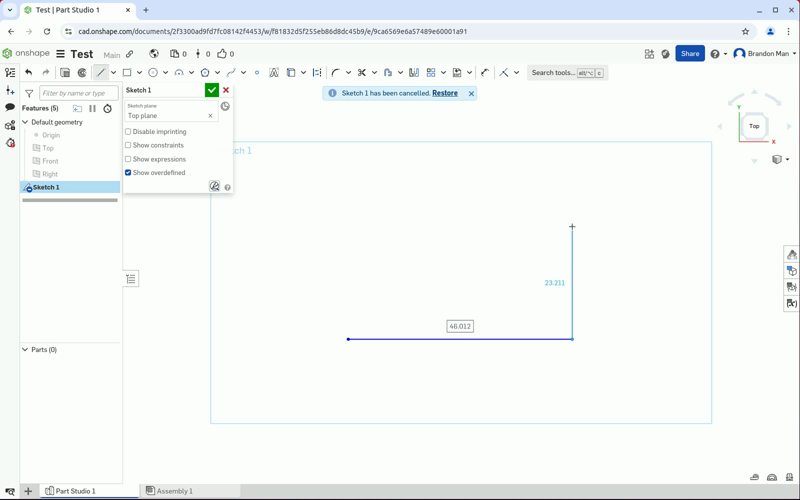
key_up(shift)
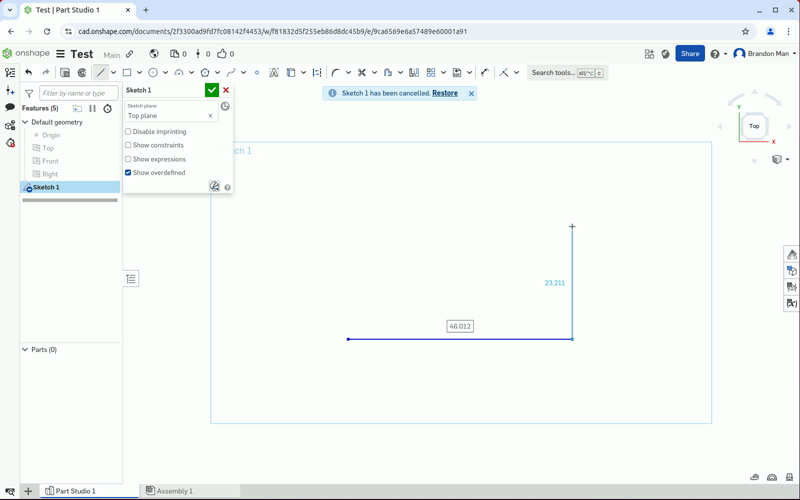
key_down(shift)
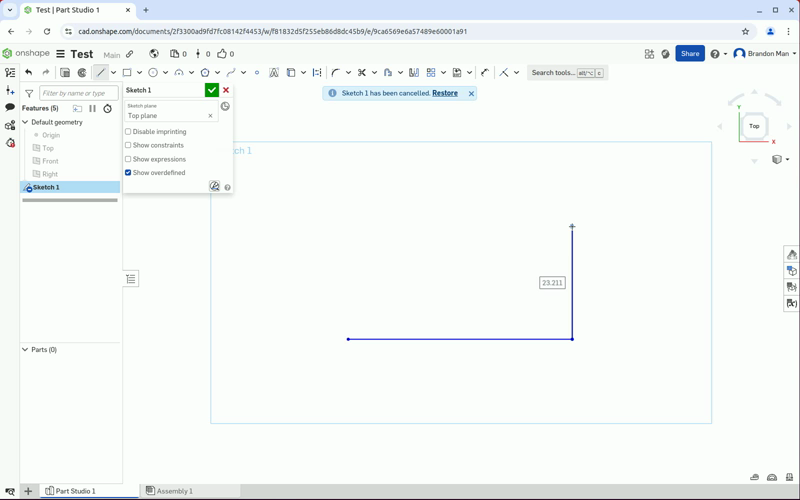
mouse_move(348, 226)
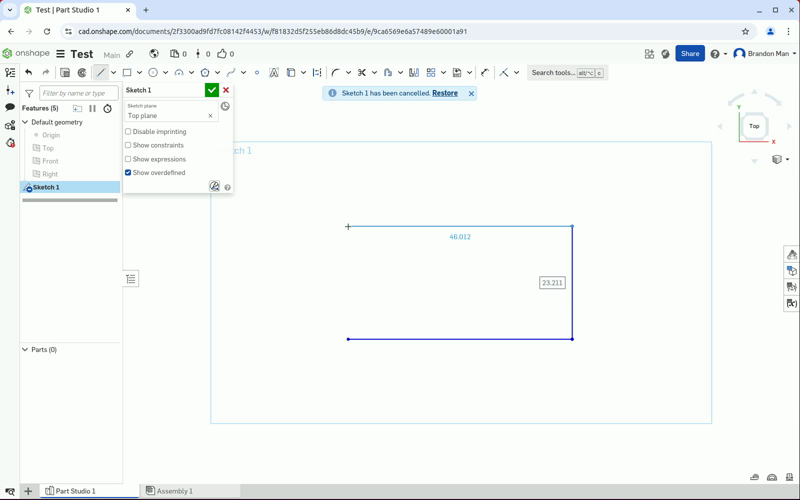
click(348, 226)
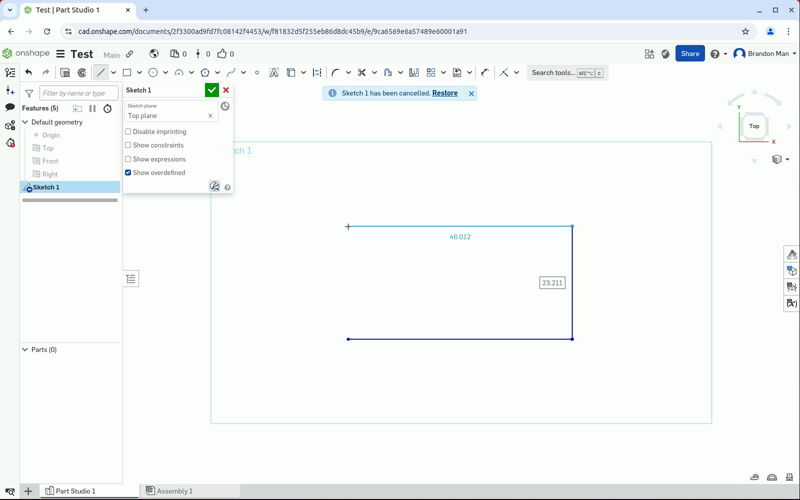
key_up(shift)
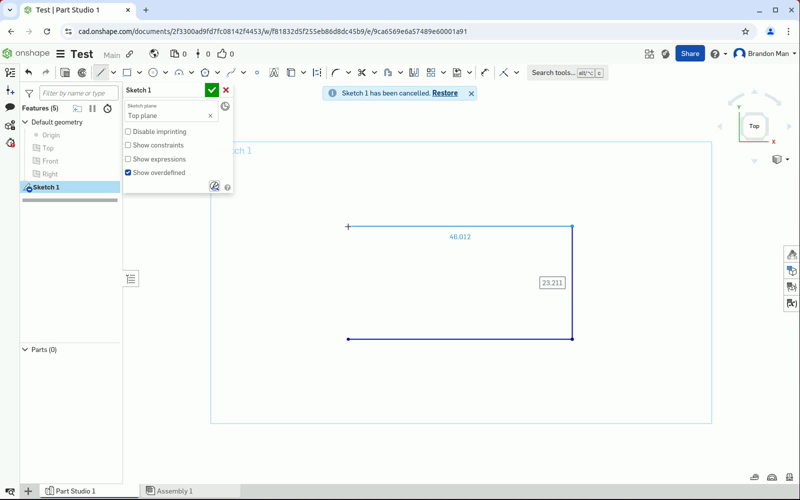
key_down(shift)
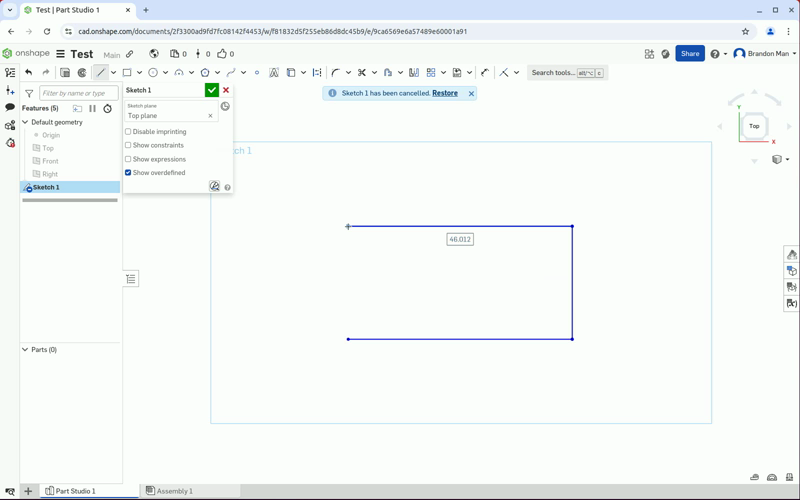
mouse_move(348, 339)
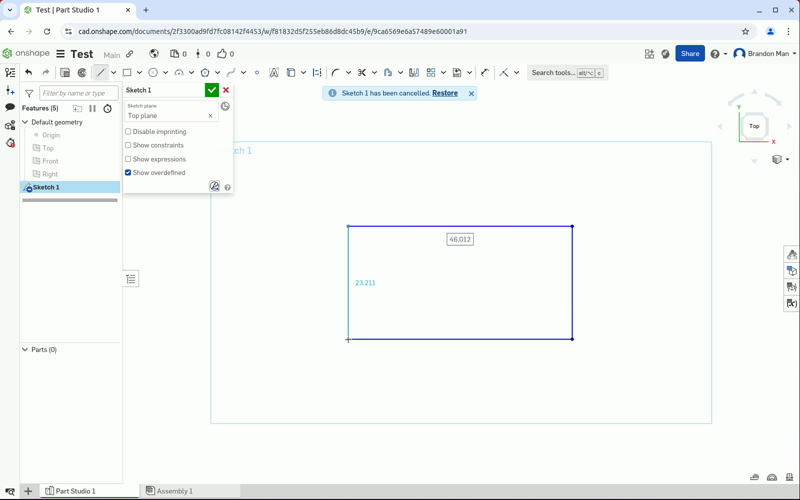
key_up(shift)
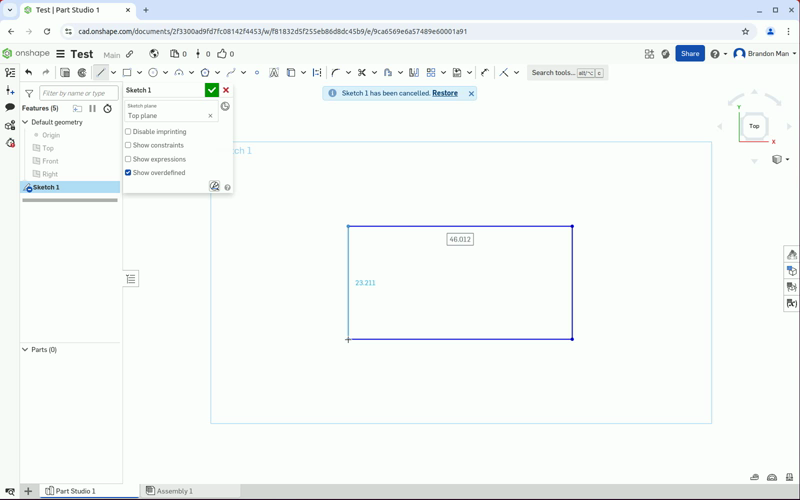
click(348, 339)
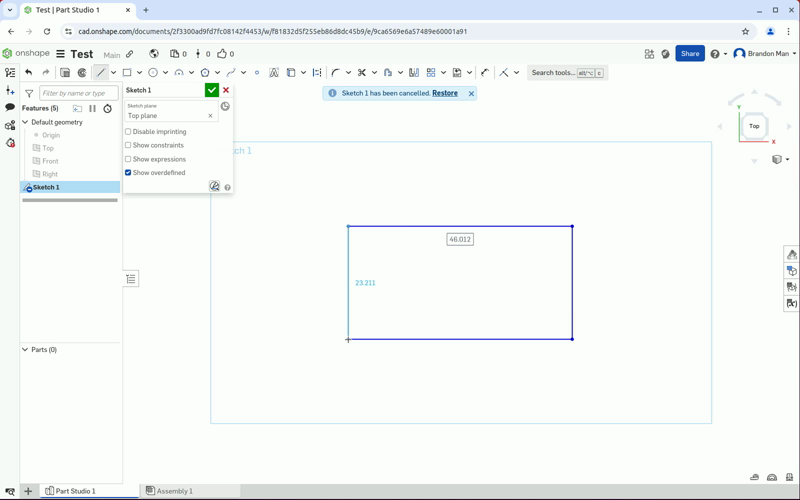
key(esc)
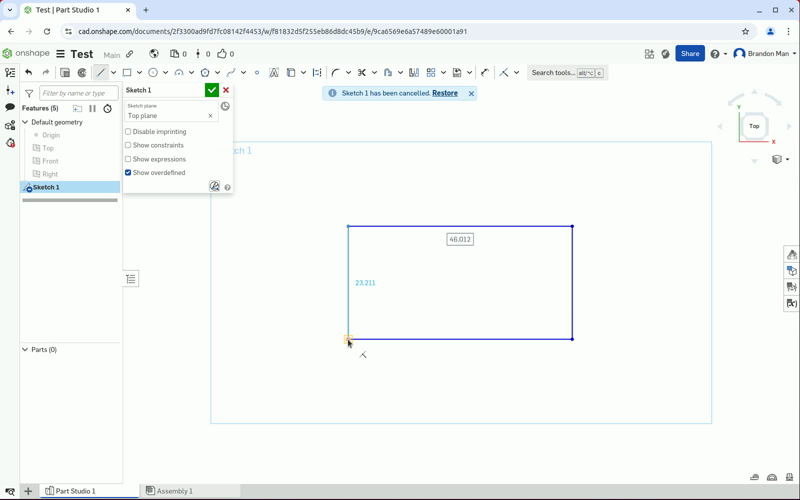
mouse_move(381, 270)
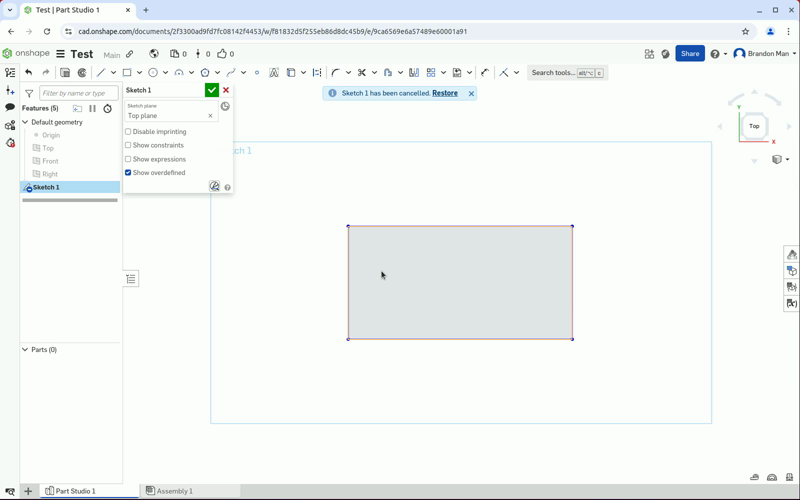
click(381, 270)
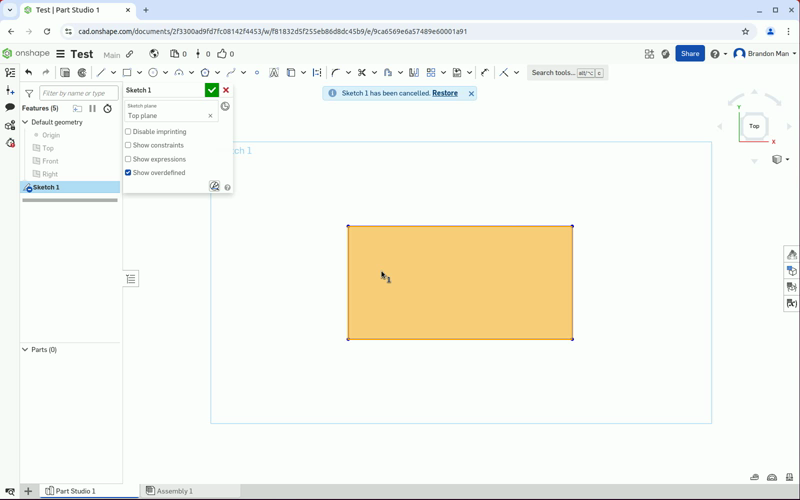
mouse_move(73, 352)
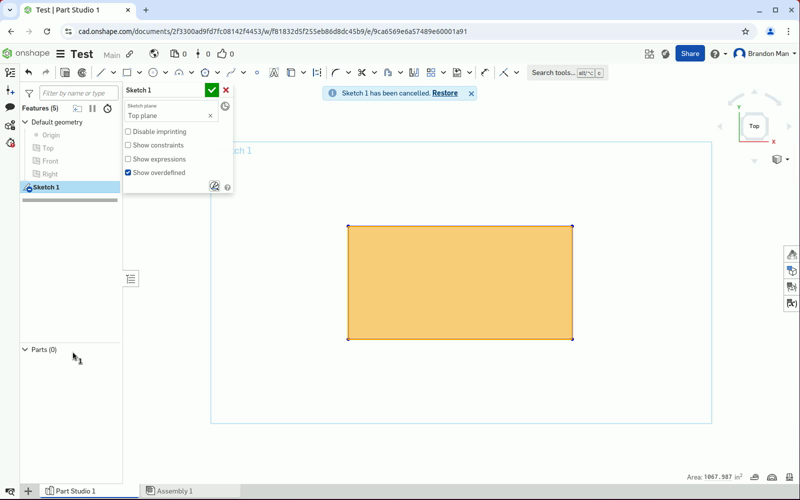
key(shift+y)
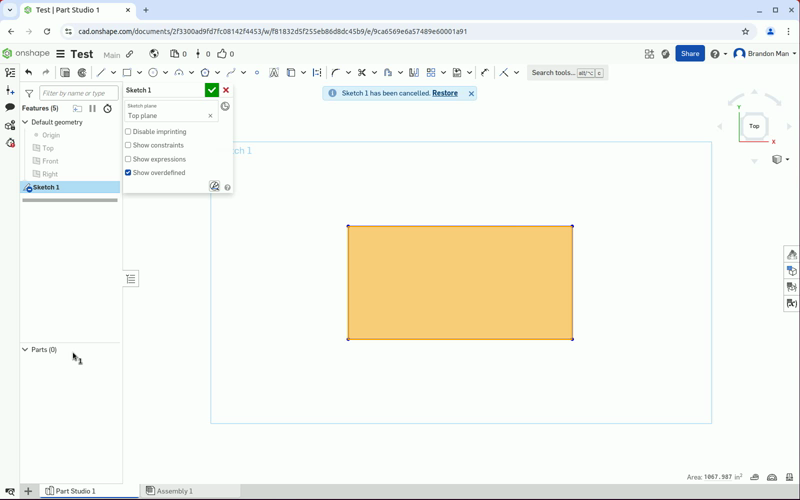
key(shift+e)
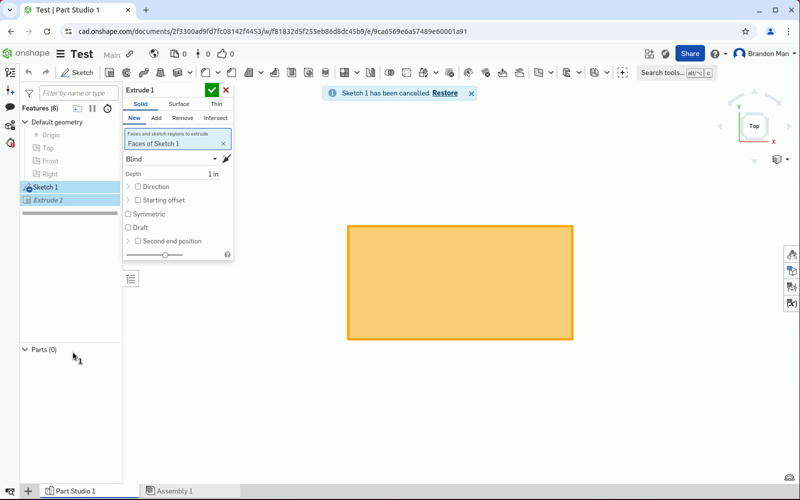
mouse_move(143, 106)
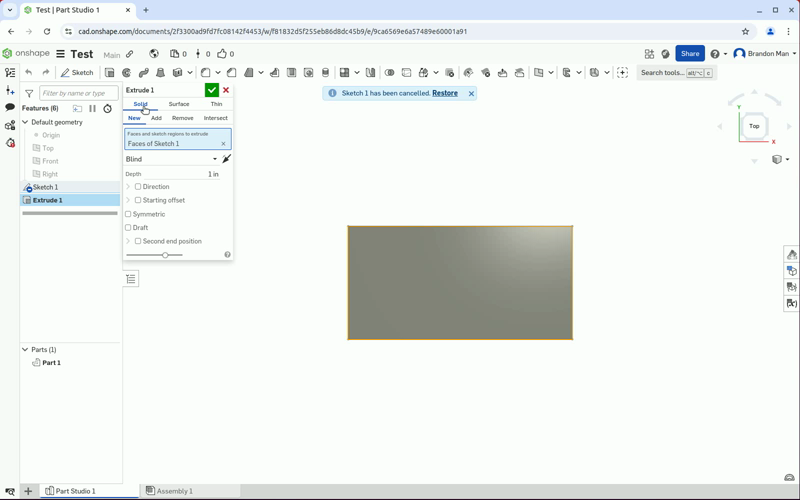
click(143, 106)
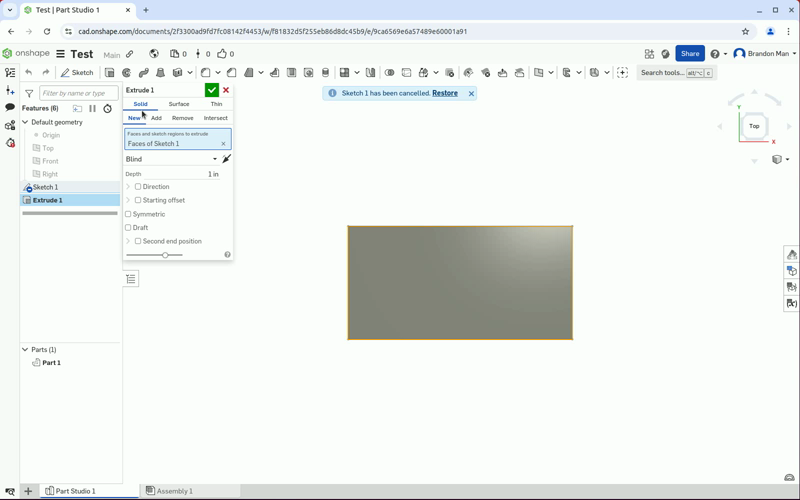
mouse_move(137, 120)
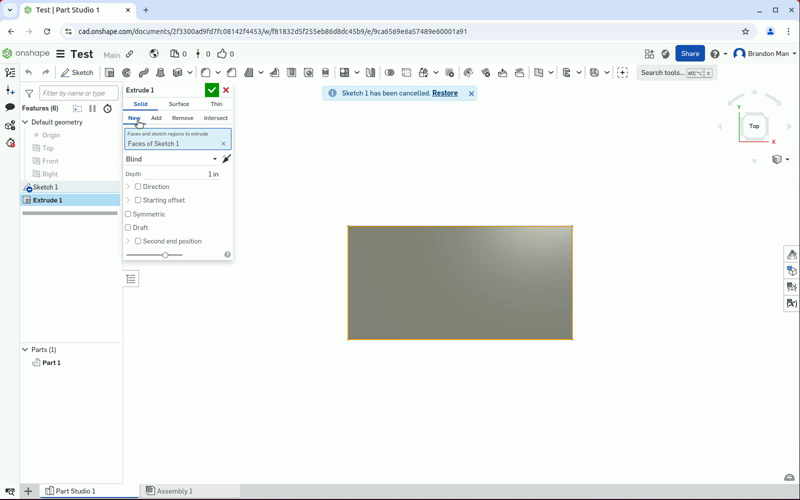
click(137, 120)
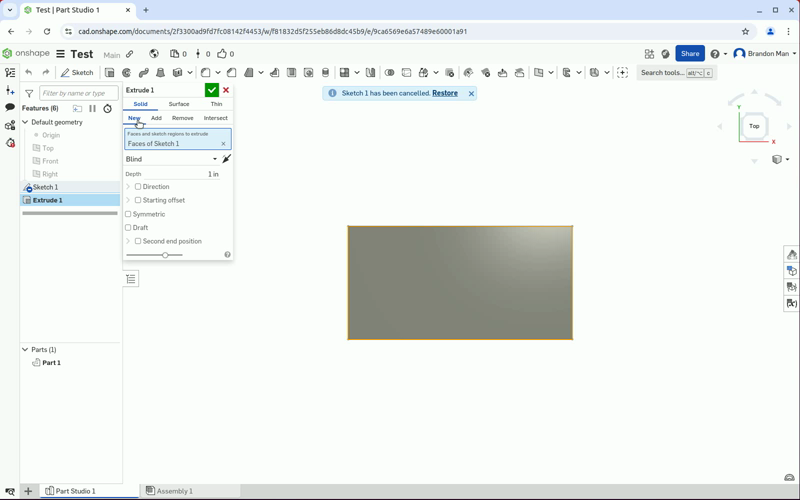
key(tab, 4)
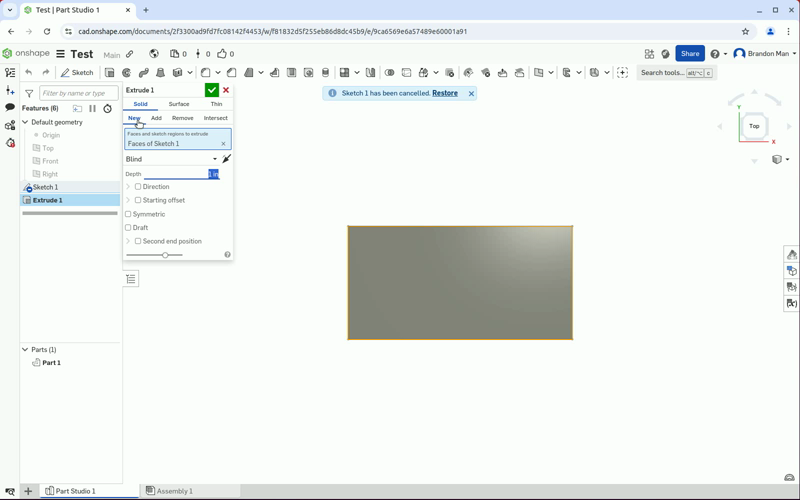
text(1.444)
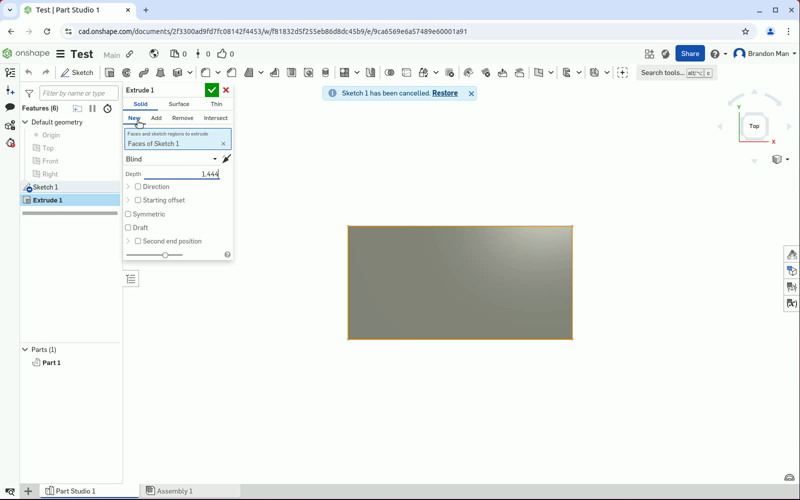
key(enter)
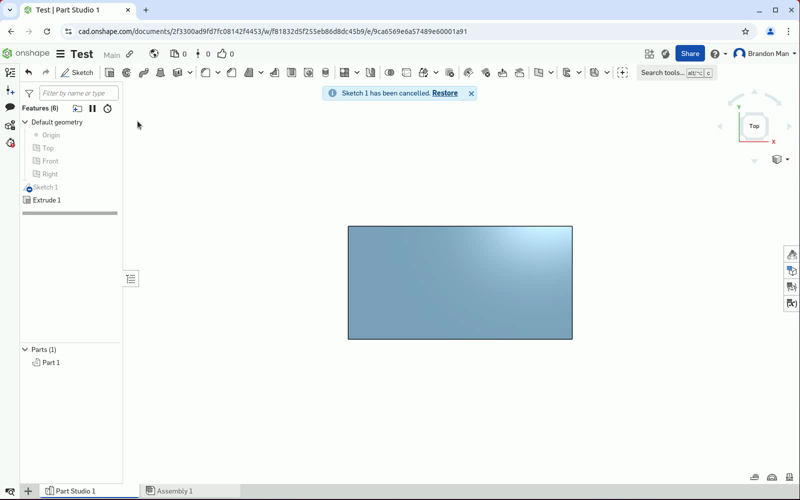
key(shift+h)
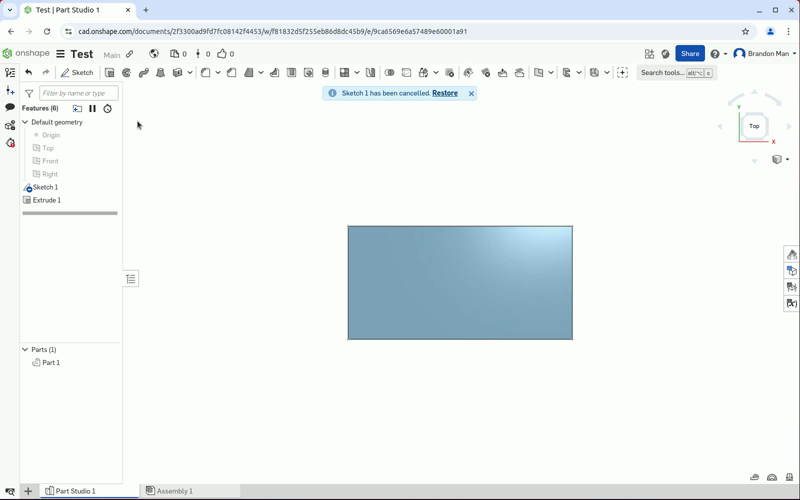
key(shift+h)
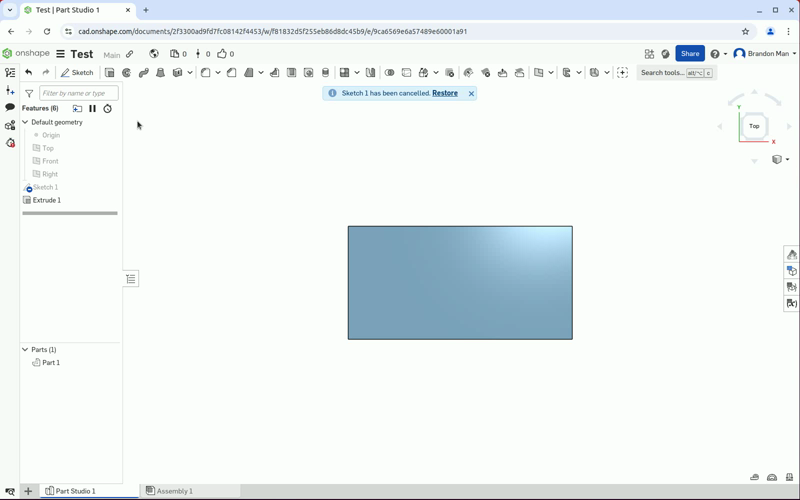
mouse_move(73, 189)
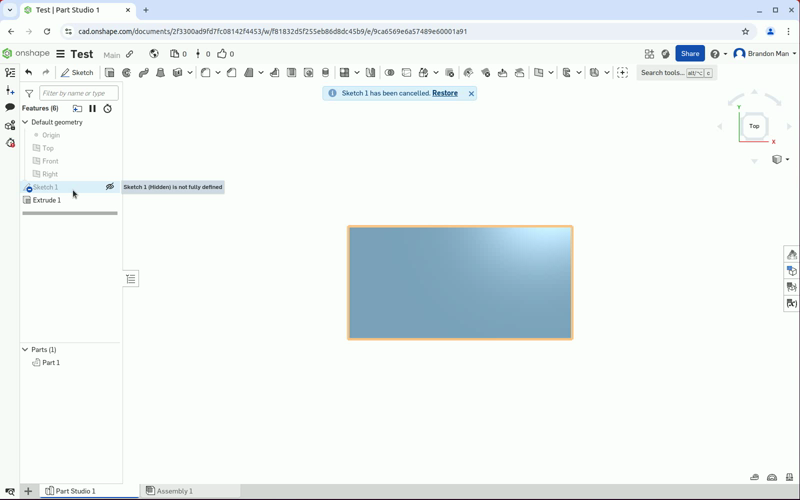
click(73, 189)
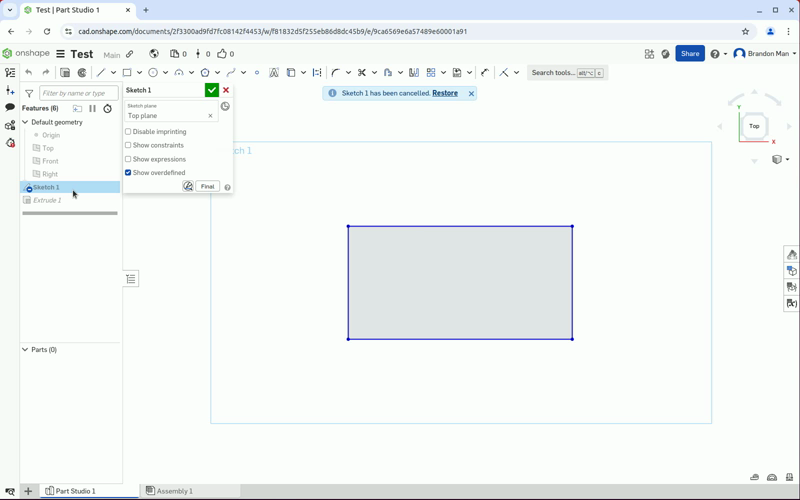
mouse_move(229, 92)
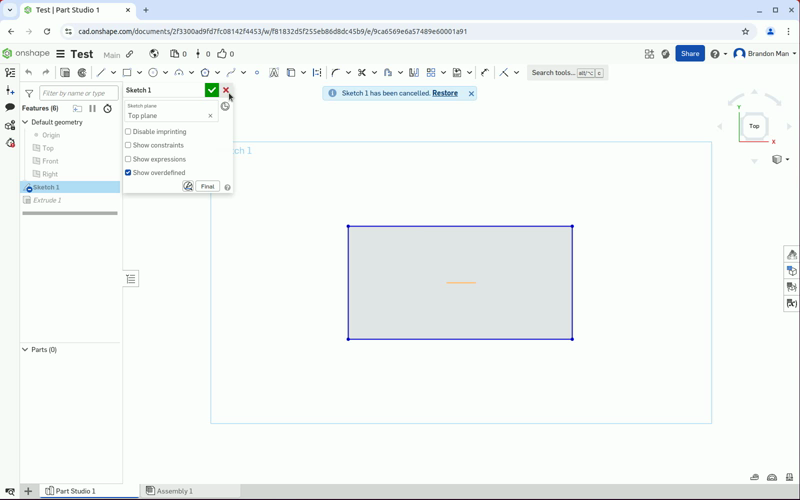
click(229, 92)
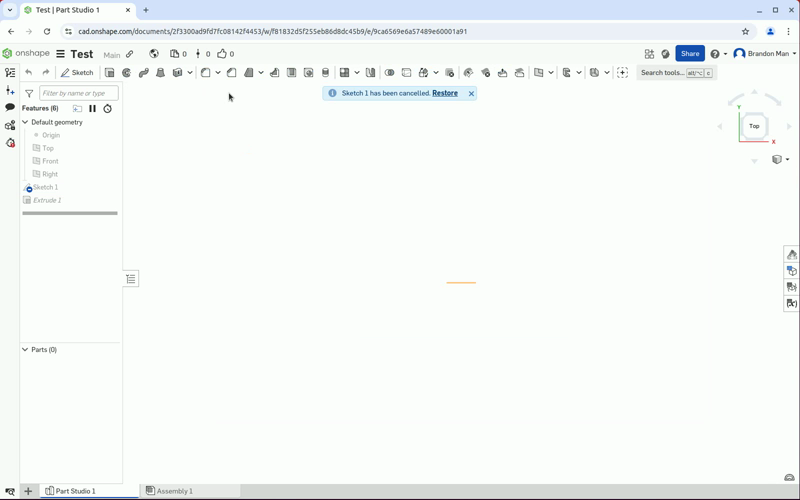
mouse_move(541, 75)
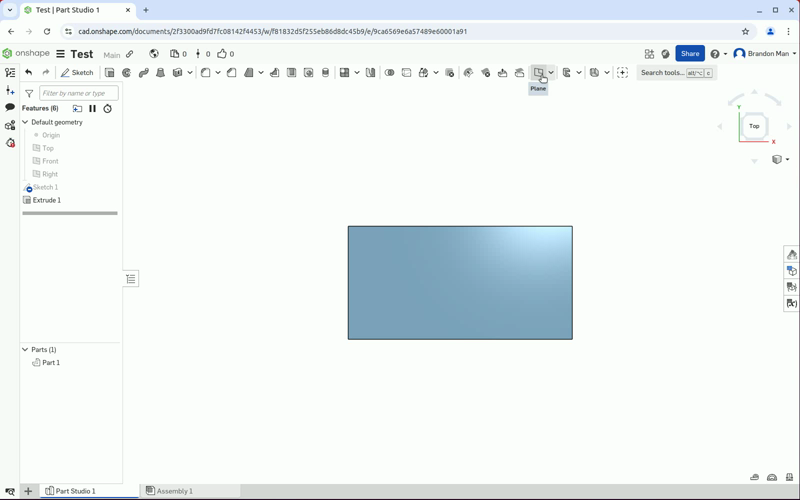
click(541, 75)
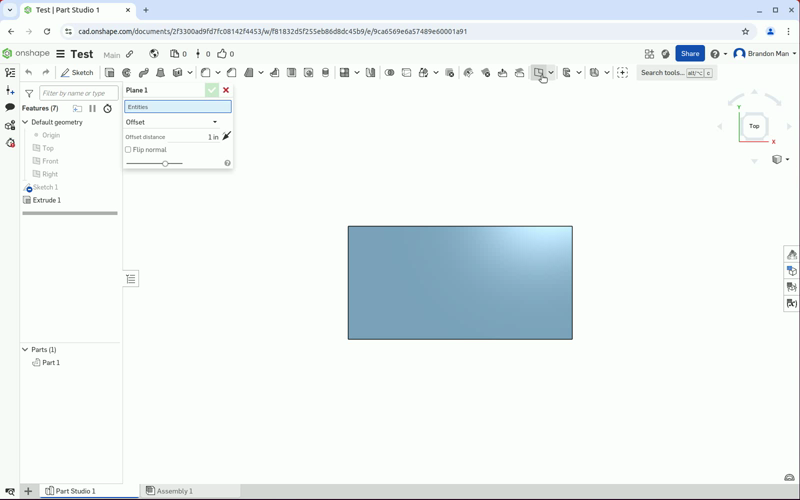
mouse_move(73, 150)
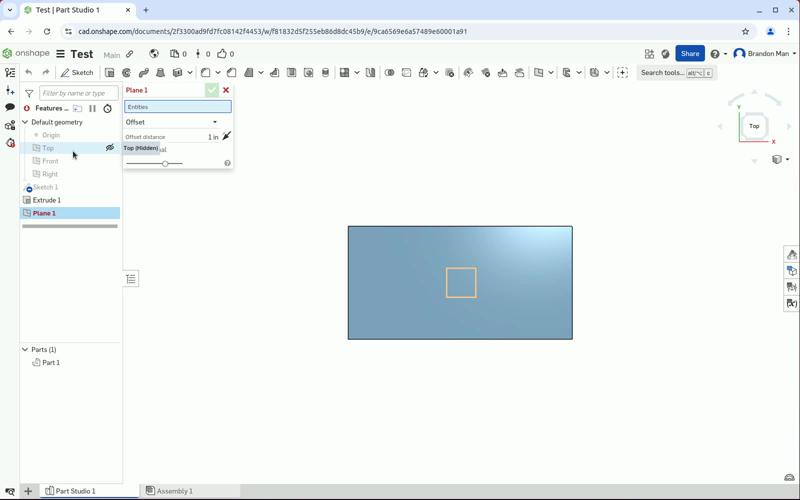
click(73, 150)
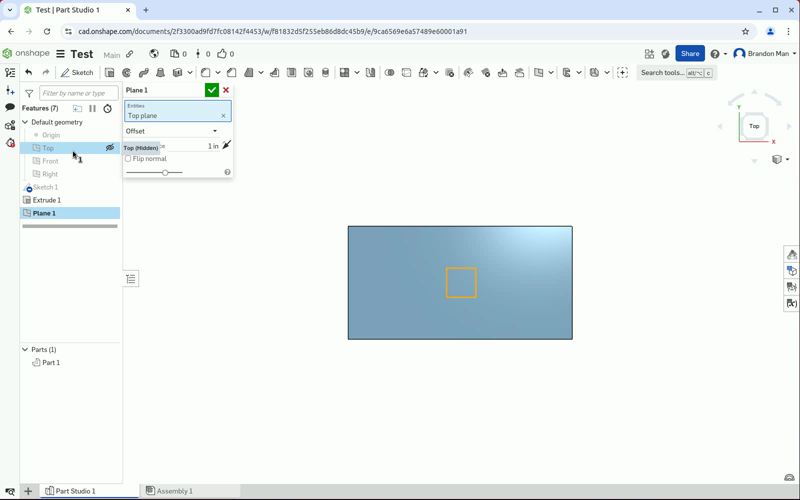
key(tab, 2)
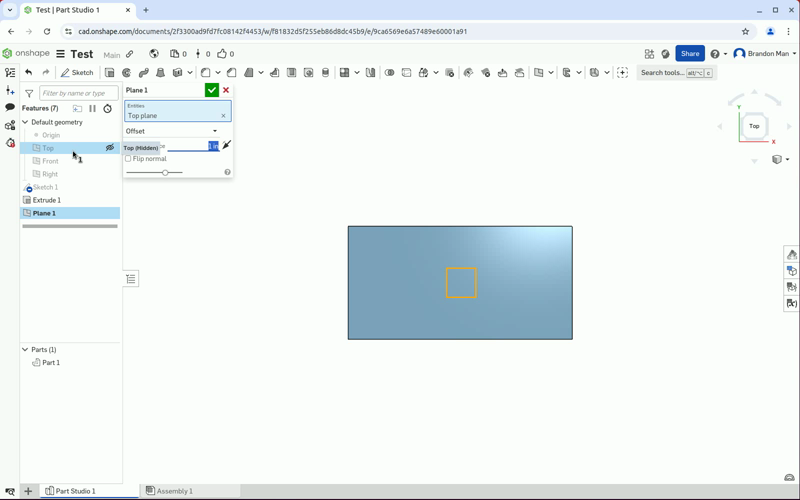
text(1.448)
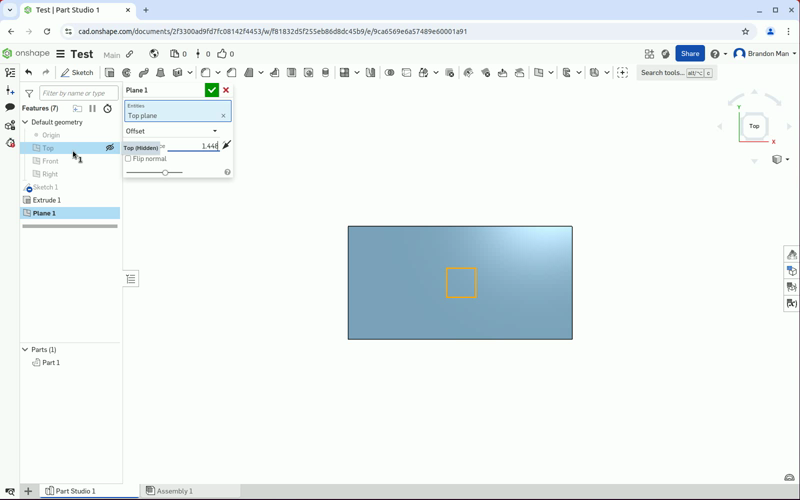
key(enter, 2)
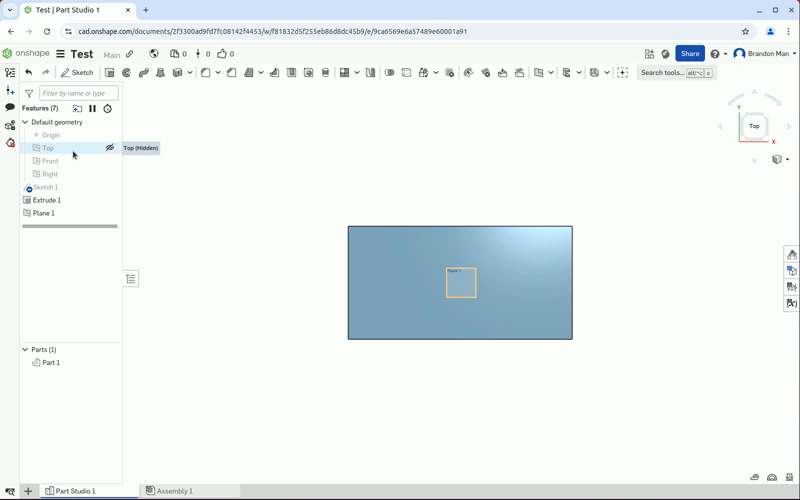
key(shift+s)
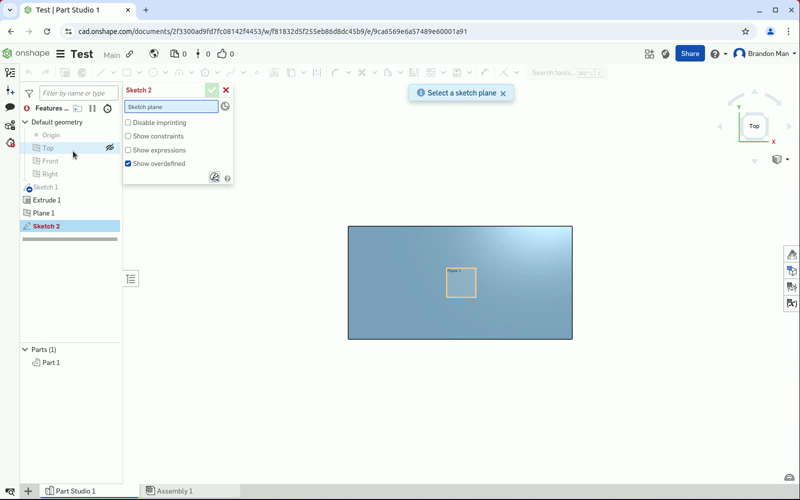
mouse_move(73, 215)
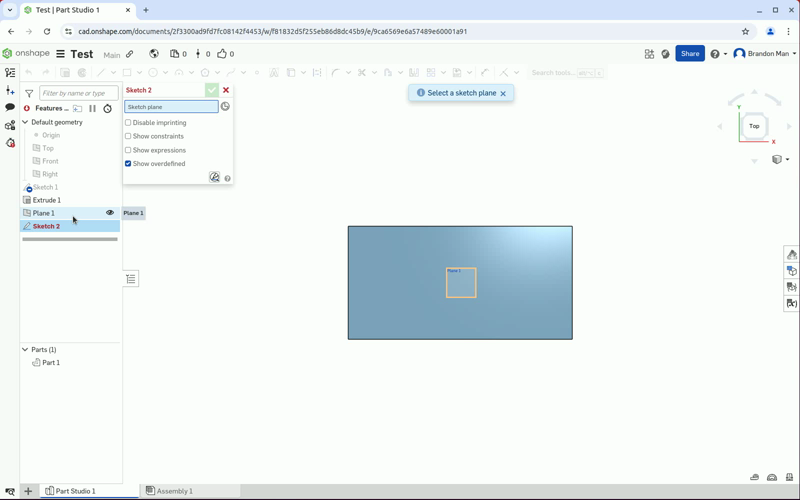
click(73, 215)
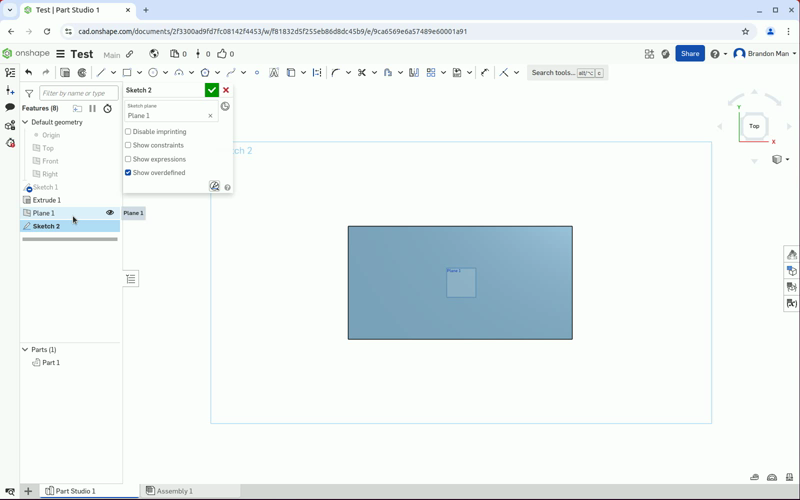
mouse_move(73, 352)
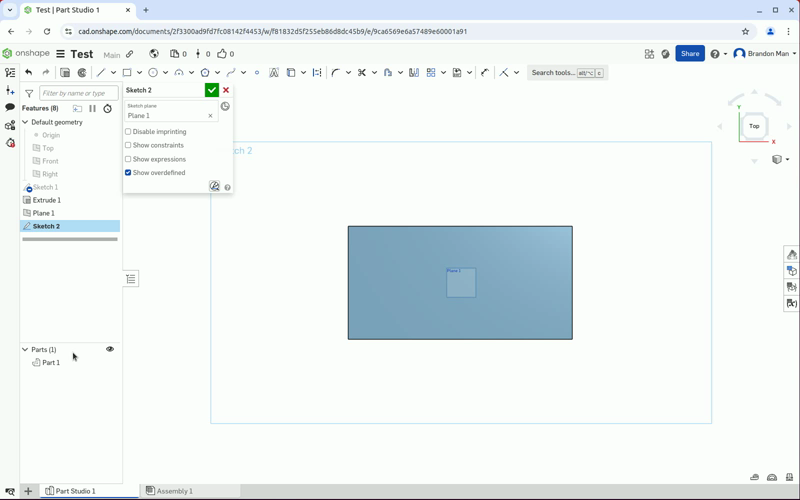
key(y)
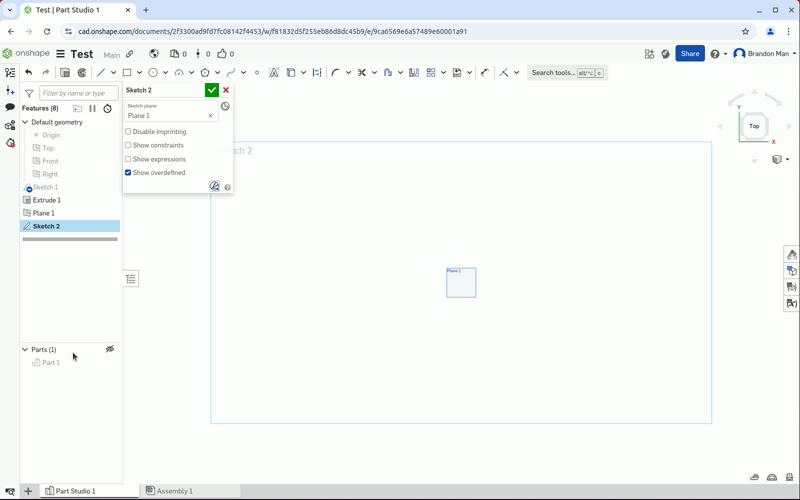
key(l)
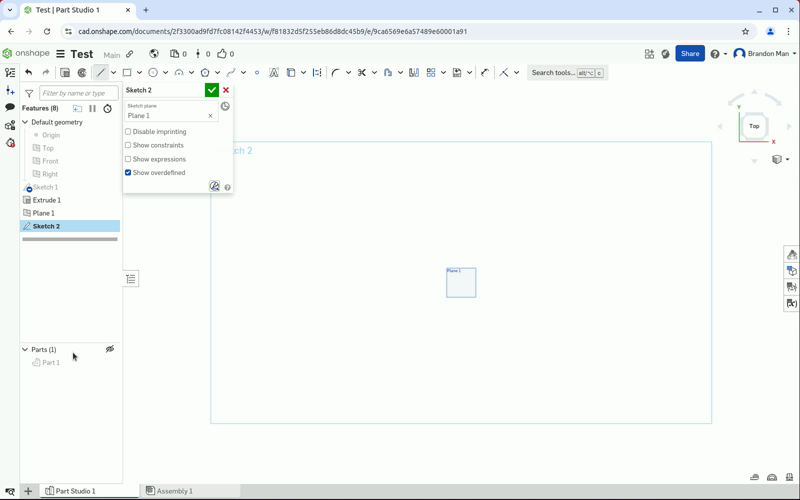
key_down(shift)
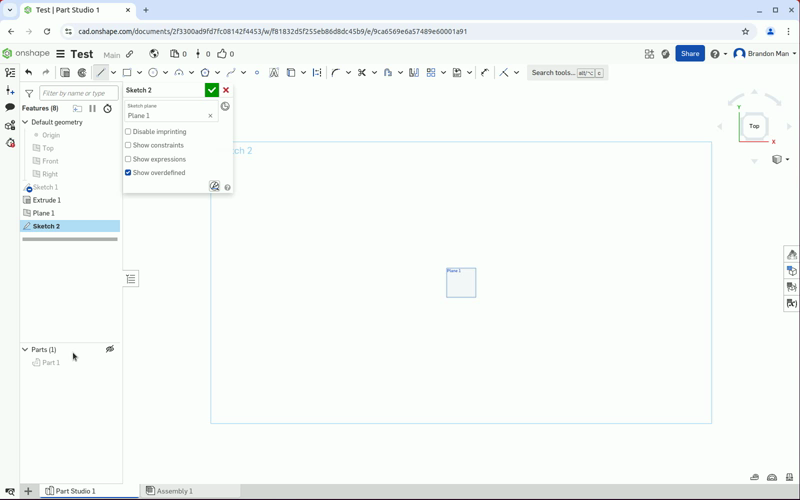
mouse_move(348, 266)
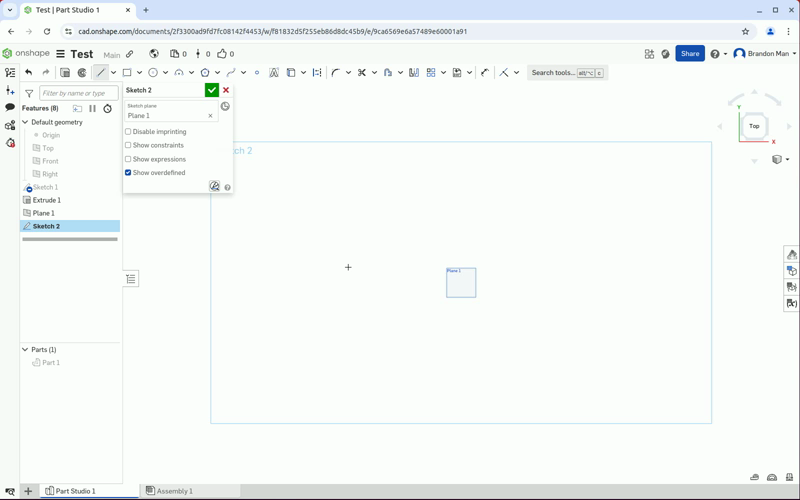
click(348, 266)
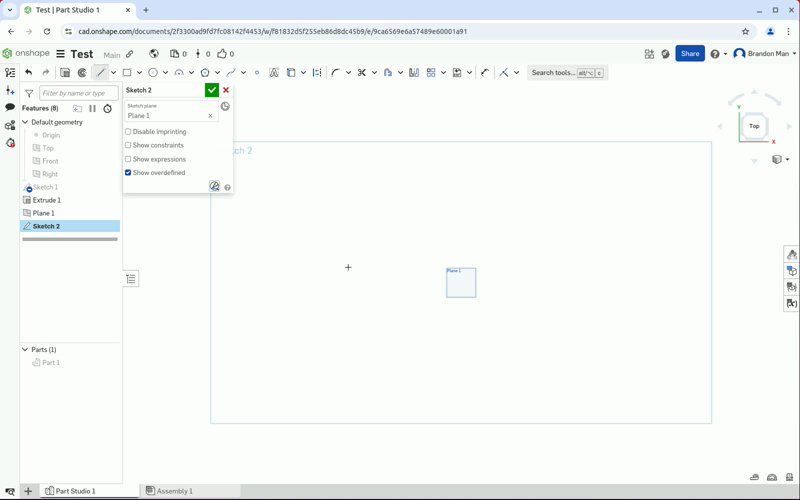
key_up(shift)
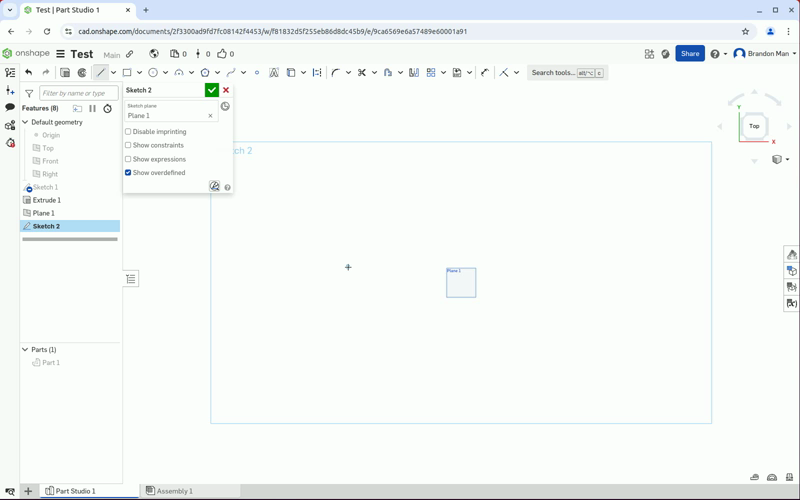
key_down(shift)
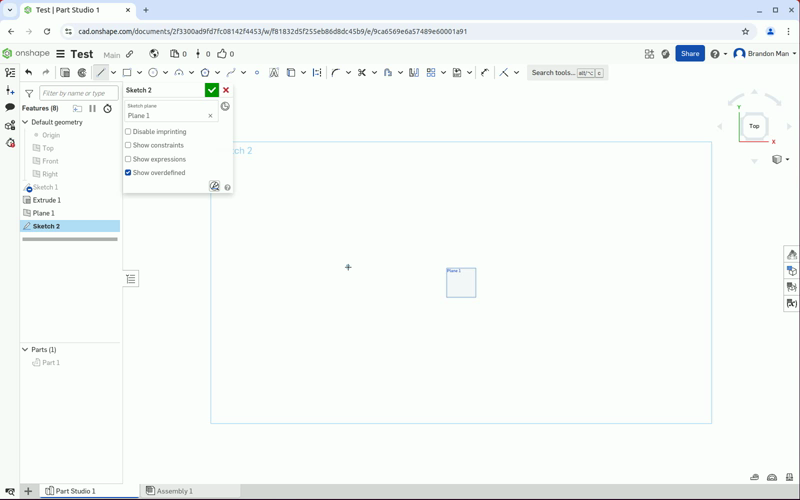
mouse_move(378, 266)
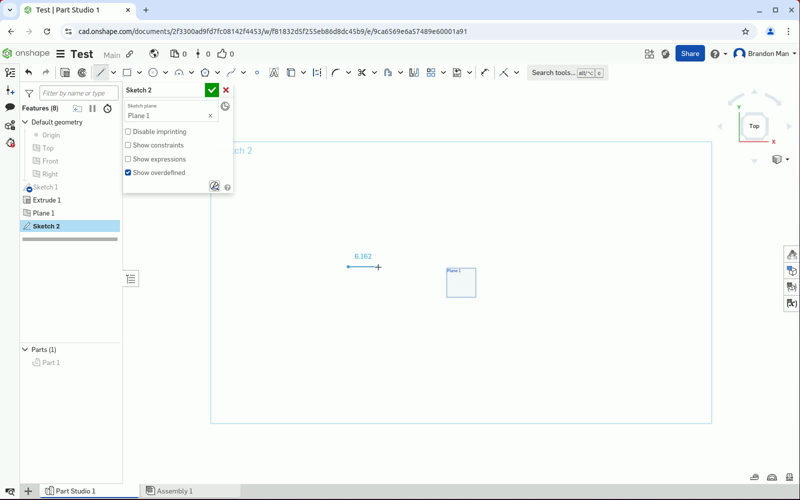
mouse_move(353, 266)
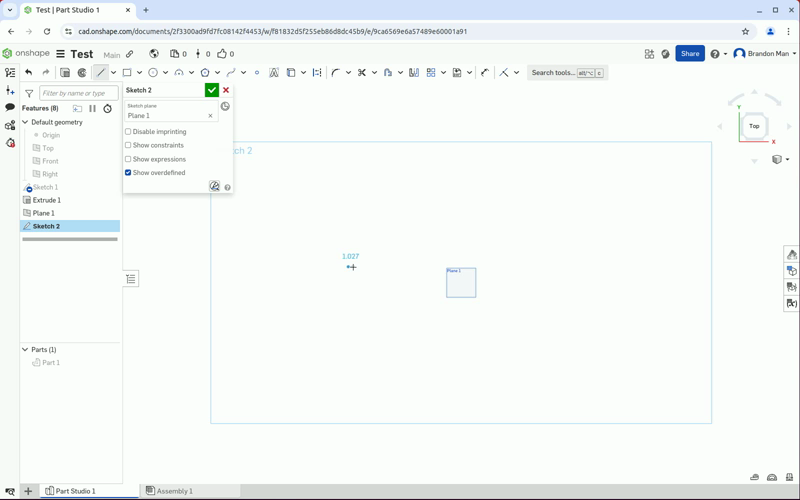
scroll(6)
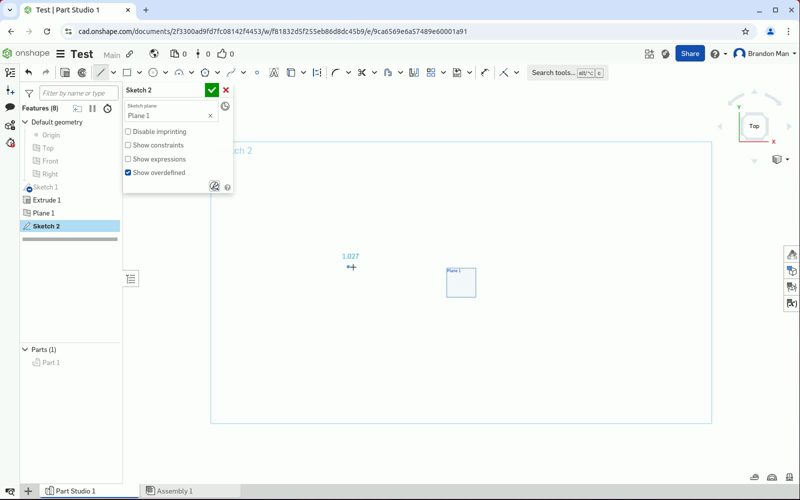
scroll(6)
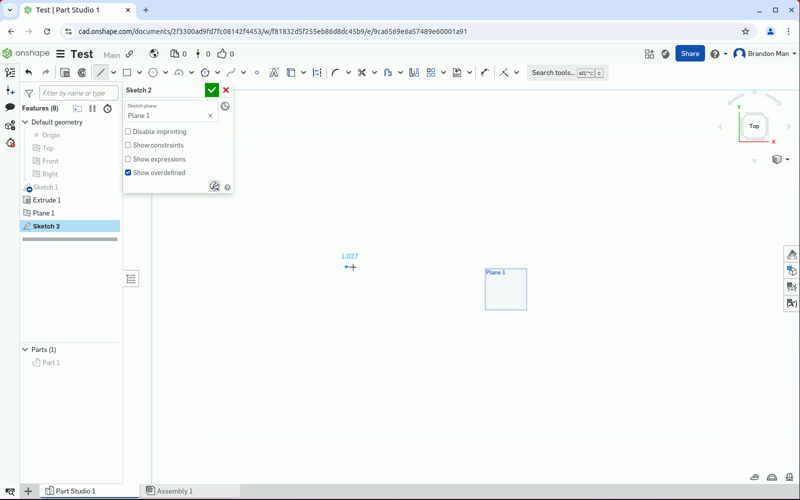
scroll(6)
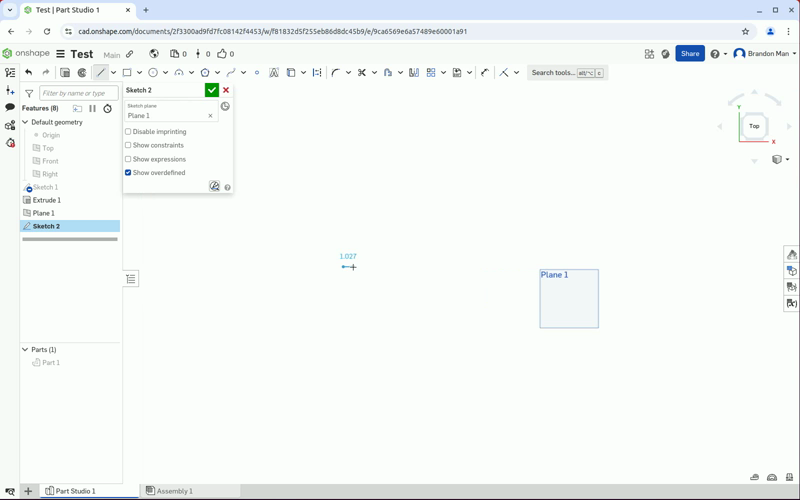
scroll(6)
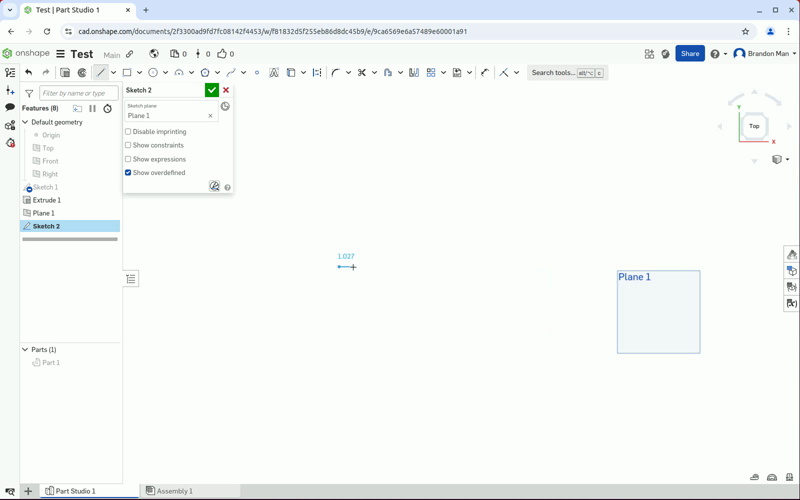
scroll(6)
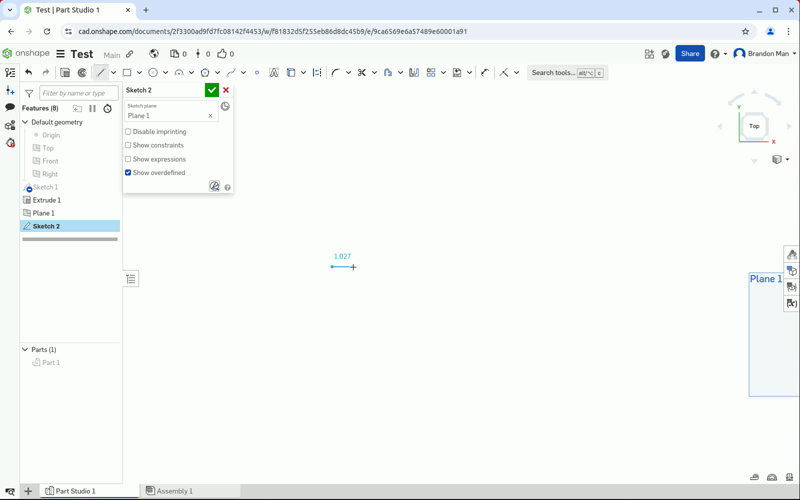
scroll(6)
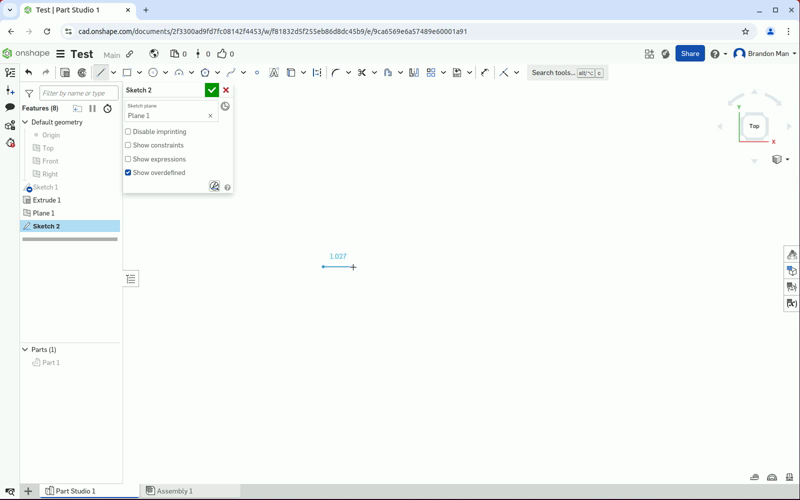
scroll(6)
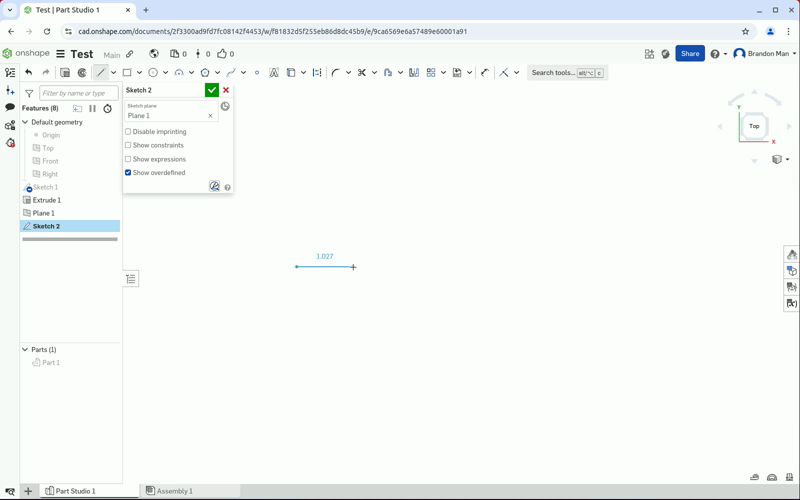
click(353, 266)
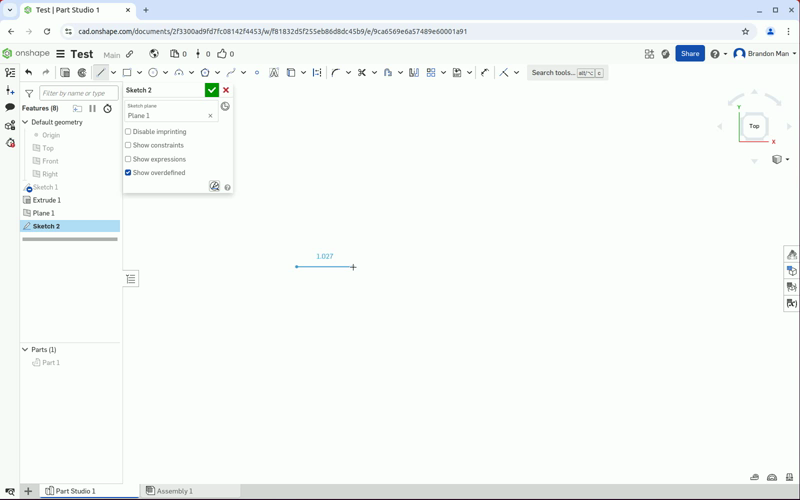
scroll(-6)
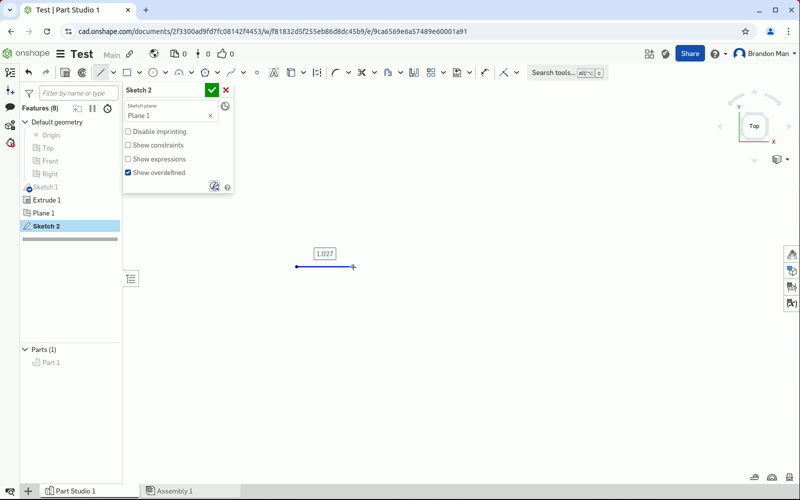
scroll(-6)
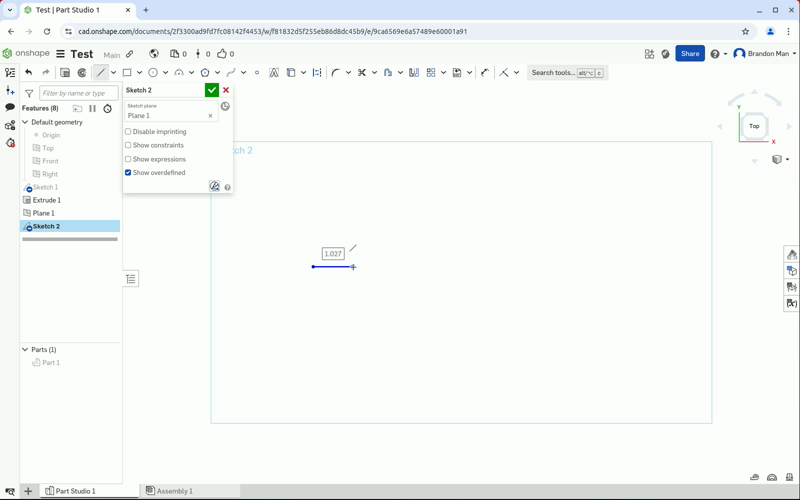
scroll(-6)
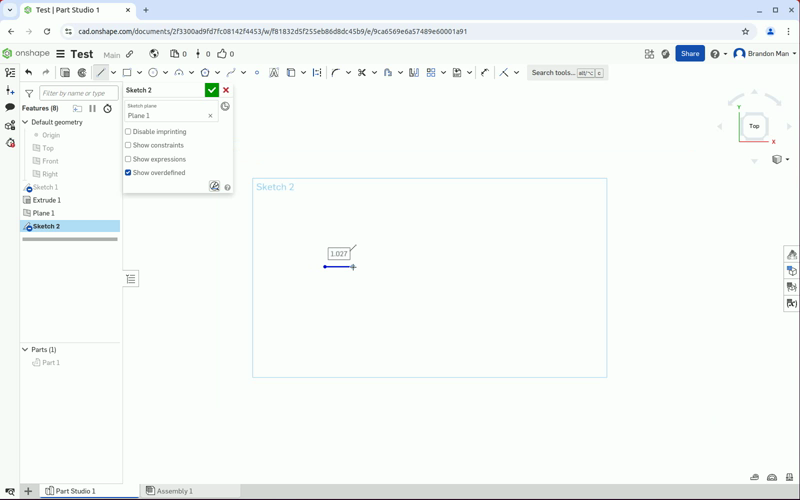
scroll(-6)
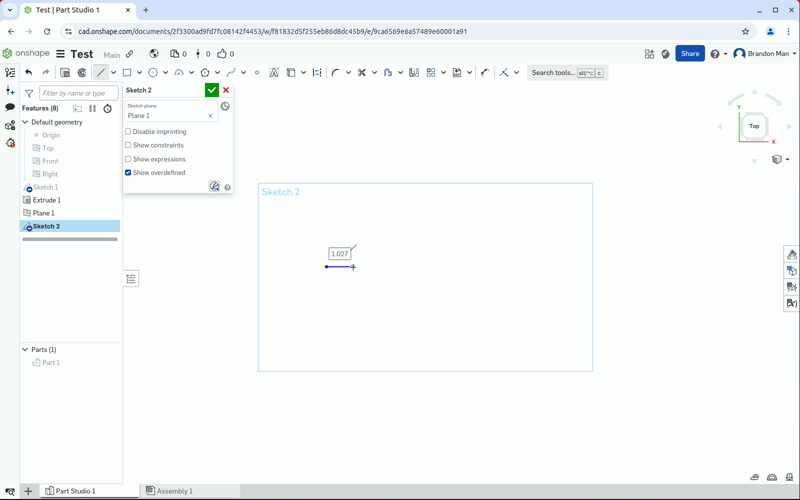
scroll(-6)
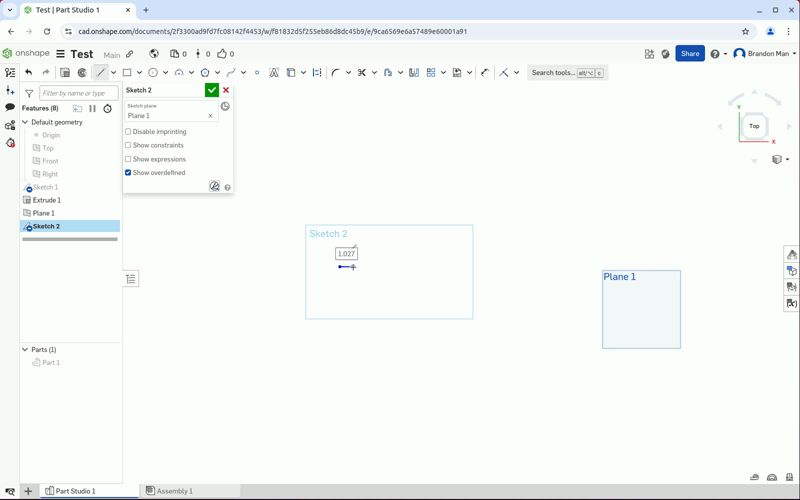
scroll(-6)
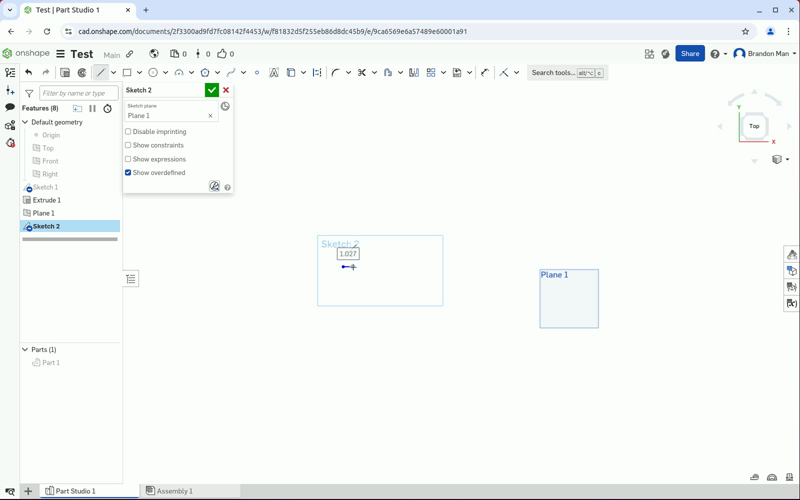
scroll(-6)
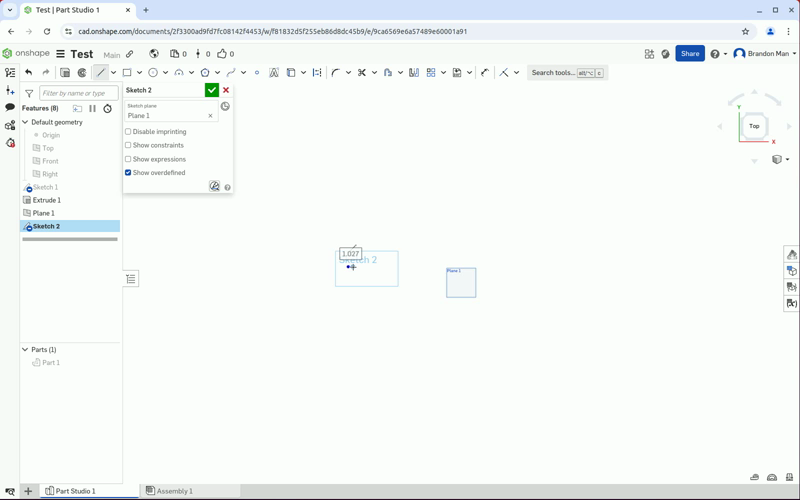
key_up(shift)
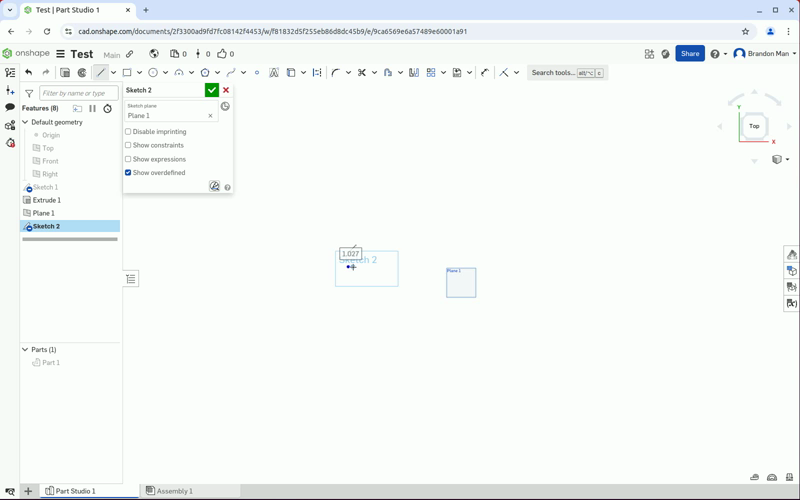
key_down(shift)
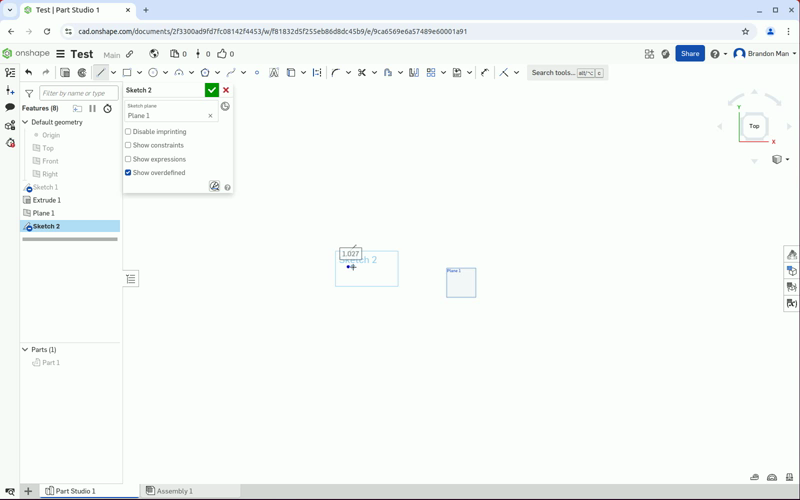
mouse_move(383, 266)
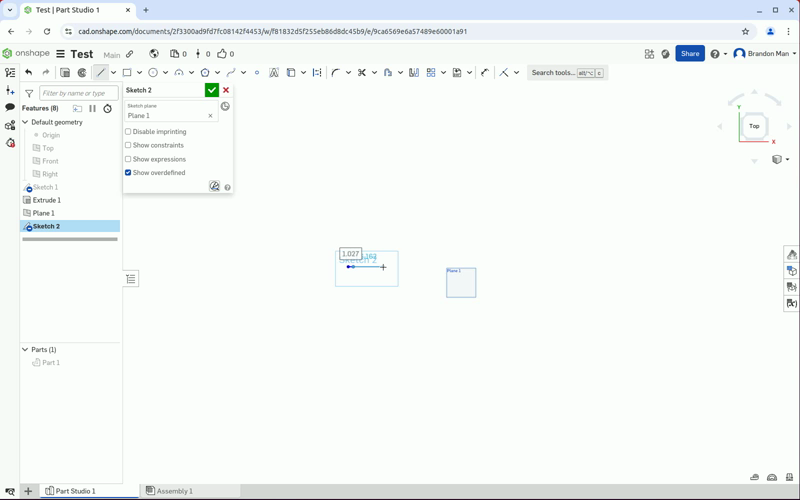
mouse_move(367, 266)
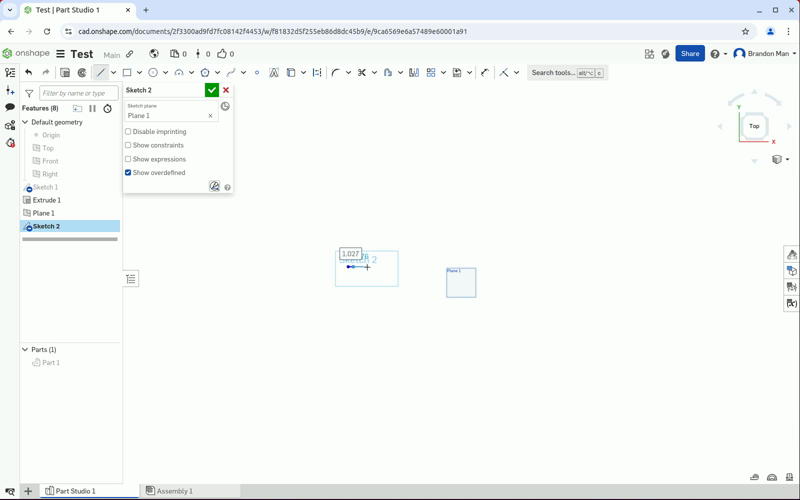
click(367, 266)
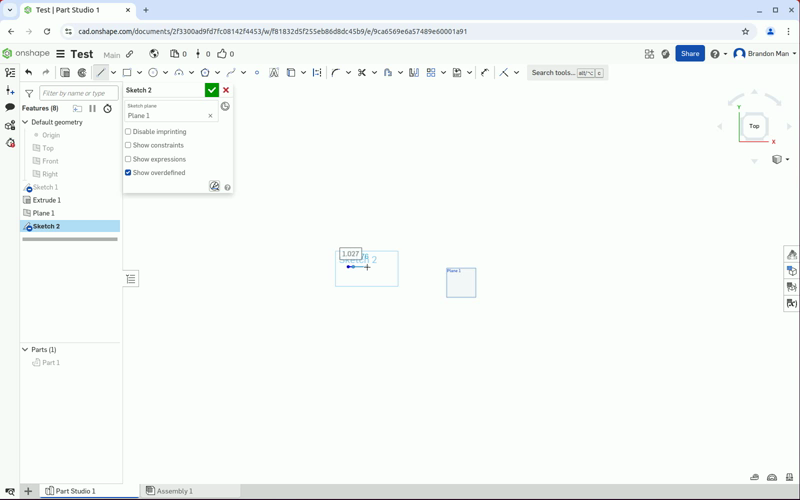
key_up(shift)
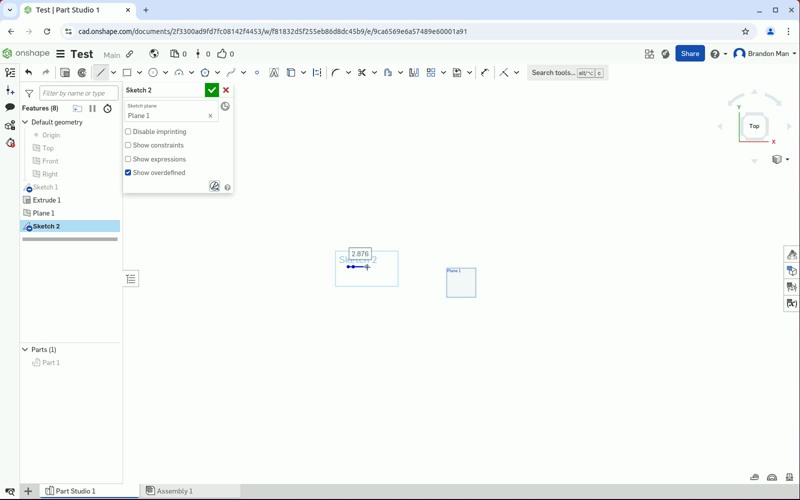
key_down(shift)
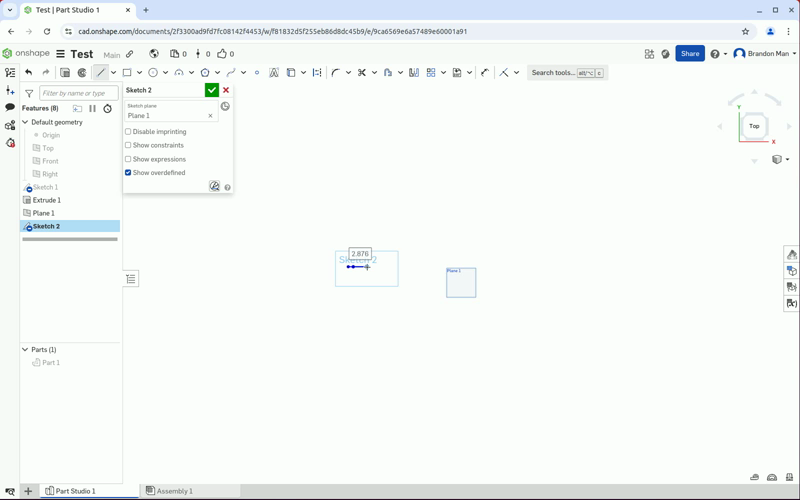
mouse_move(553, 266)
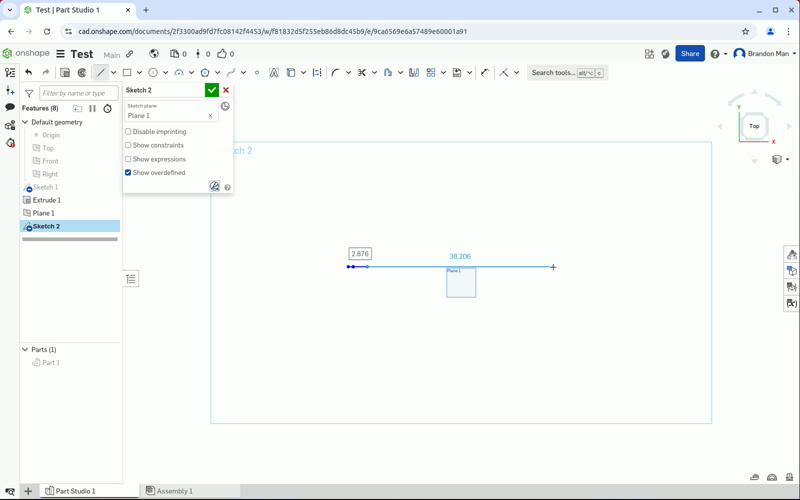
click(553, 266)
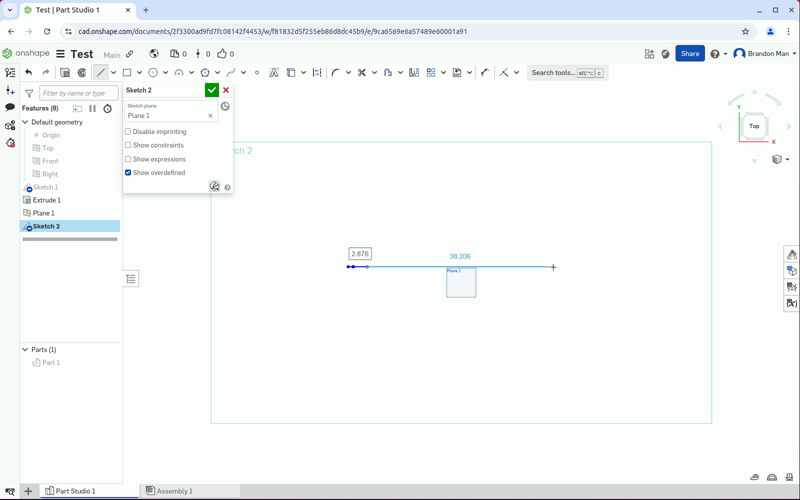
key_up(shift)
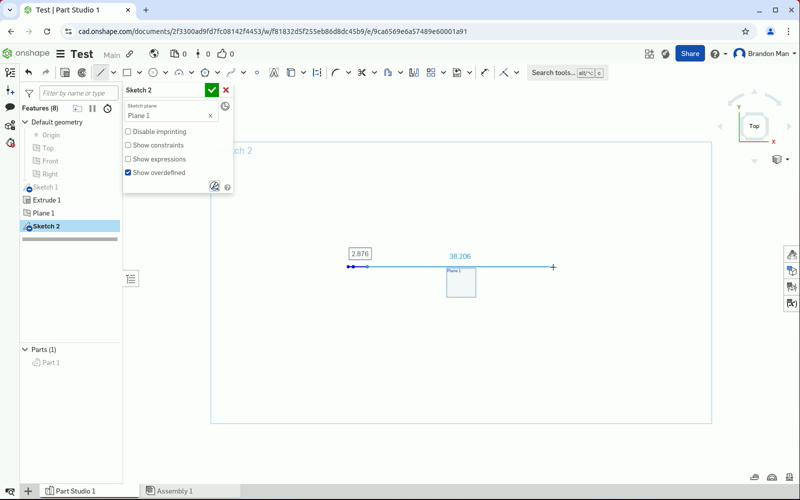
key_down(shift)
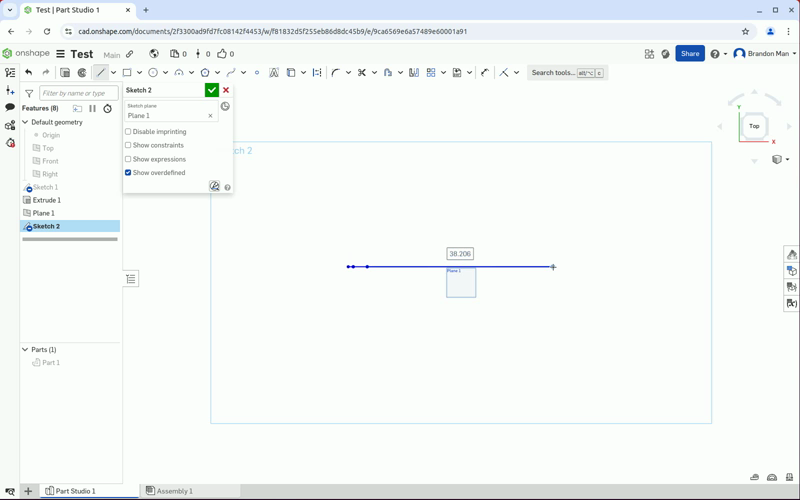
mouse_move(583, 266)
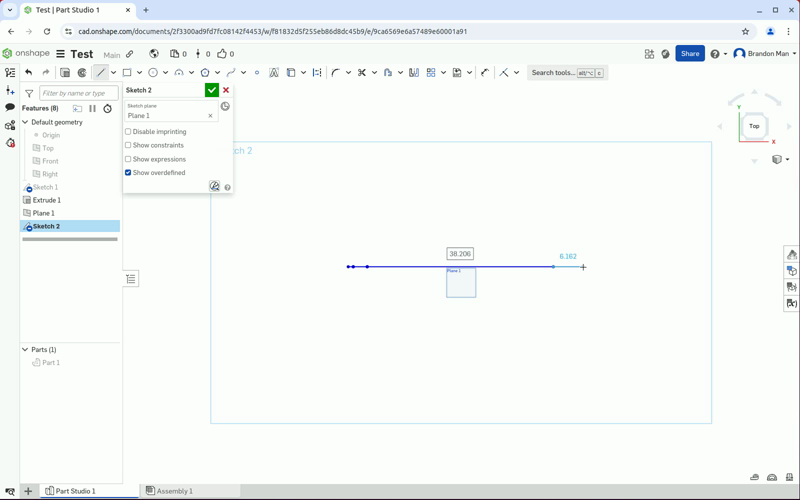
mouse_move(567, 266)
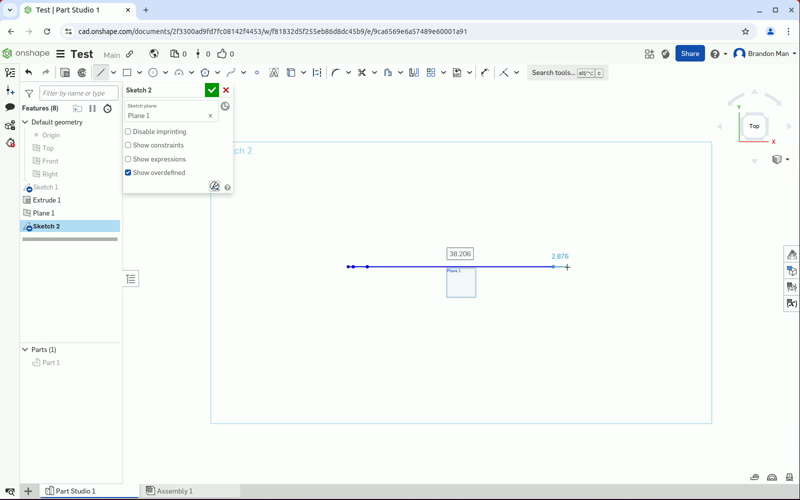
click(567, 266)
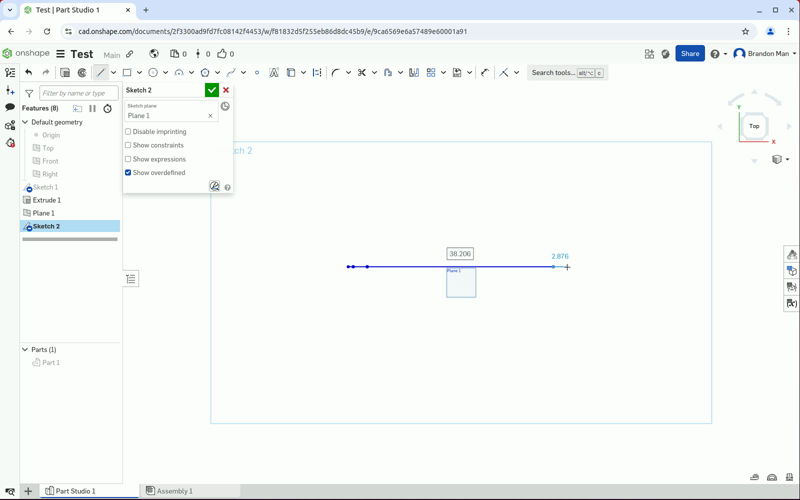
key_up(shift)
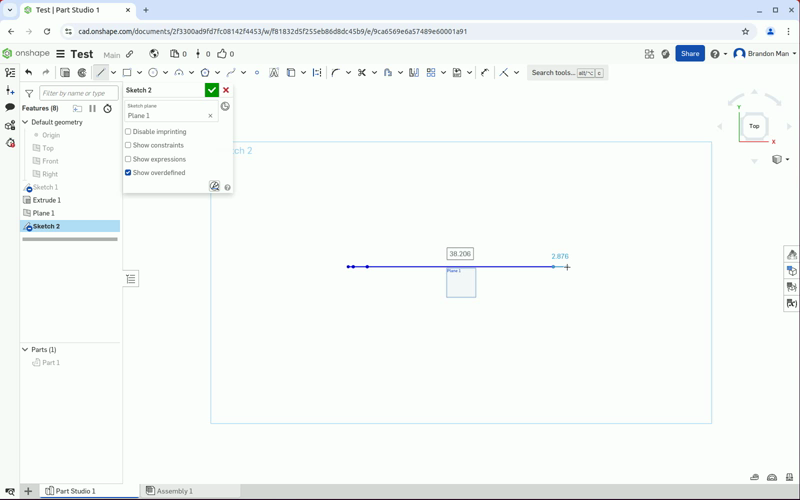
key_down(shift)
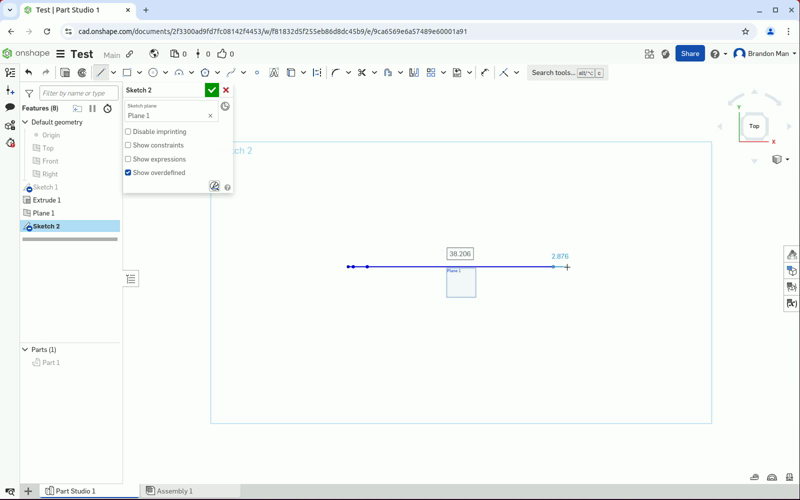
mouse_move(589, 266)
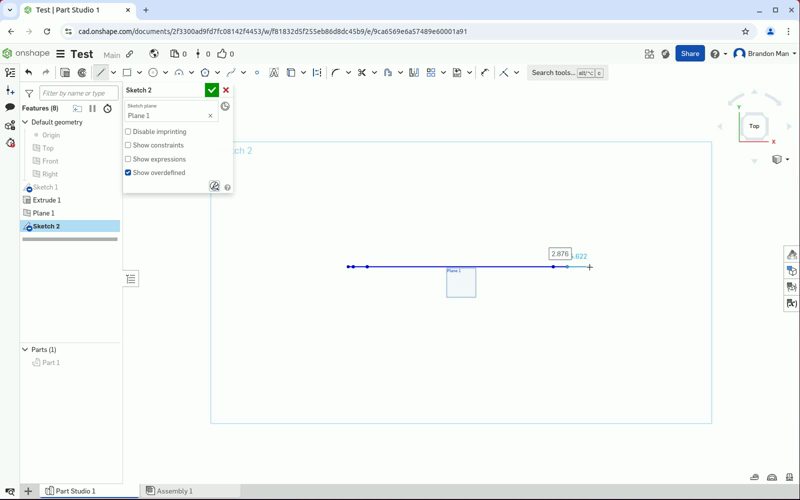
mouse_move(572, 266)
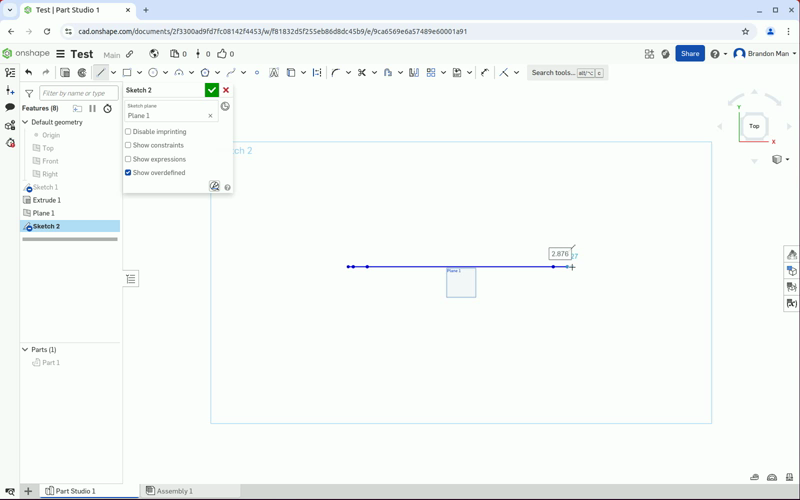
scroll(6)
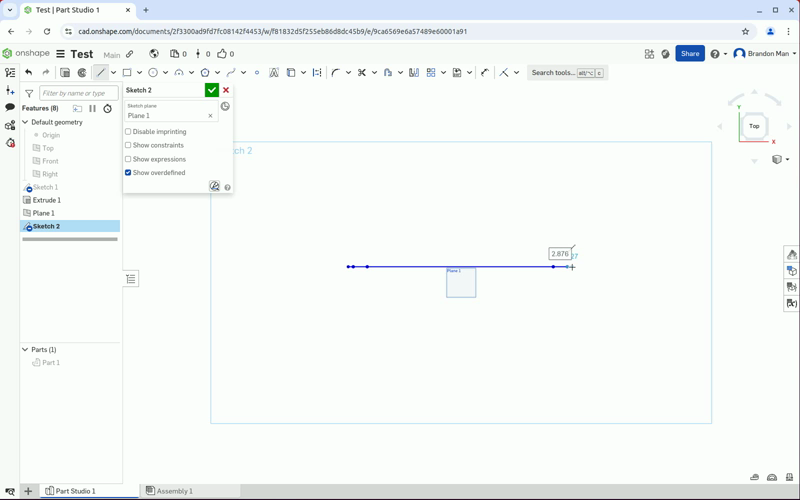
scroll(6)
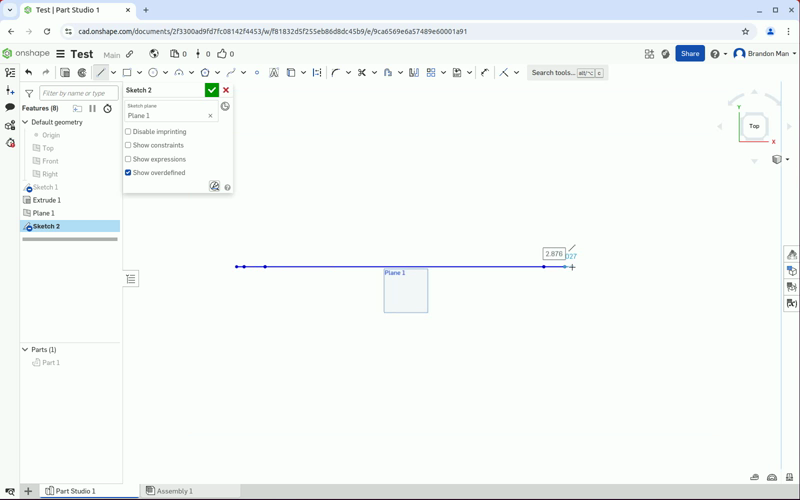
scroll(6)
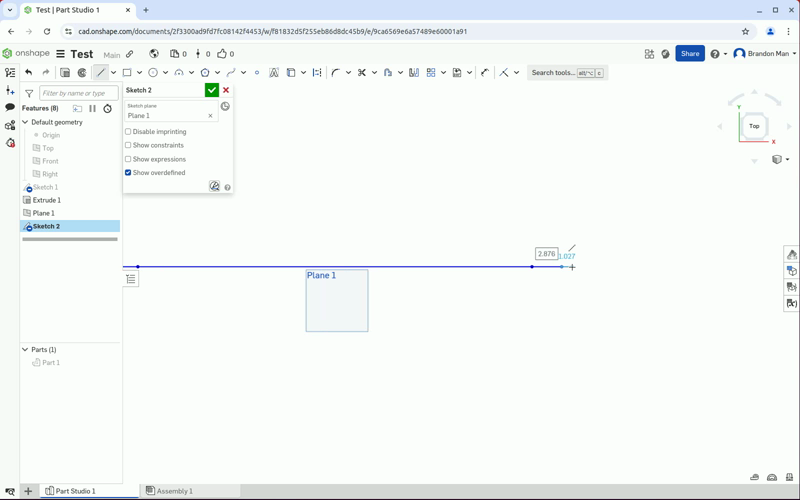
scroll(6)
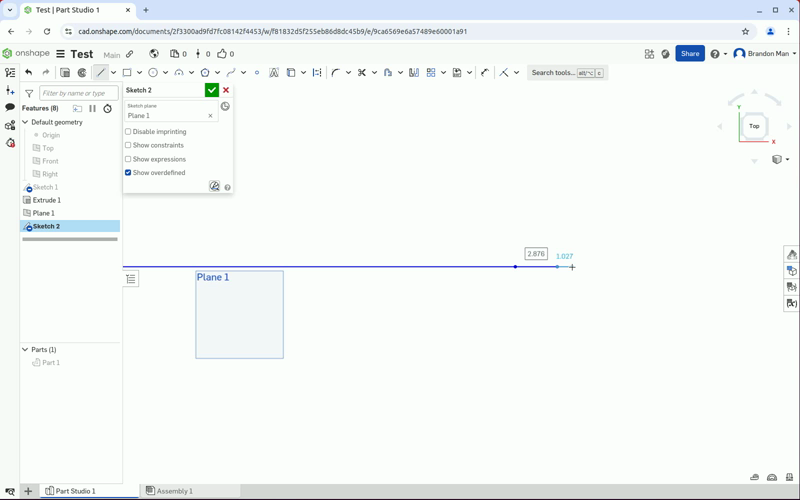
scroll(6)
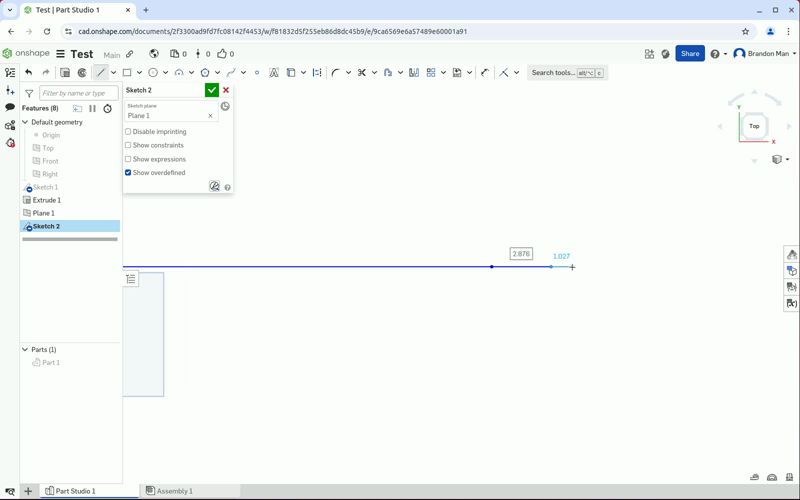
scroll(6)
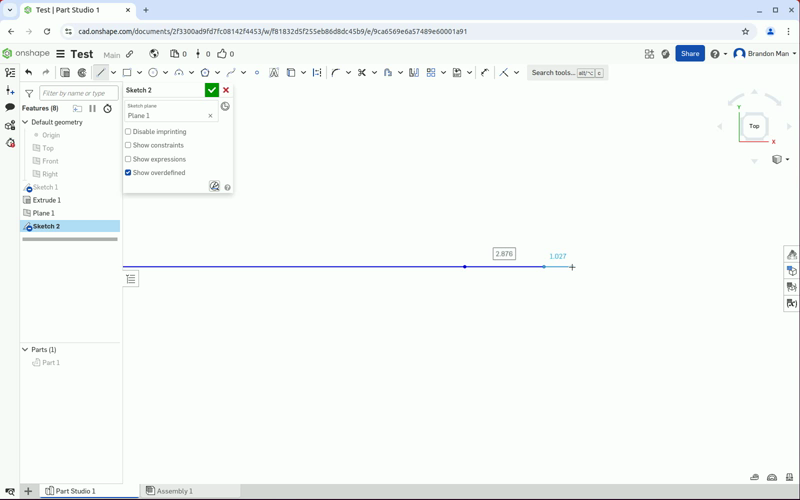
scroll(6)
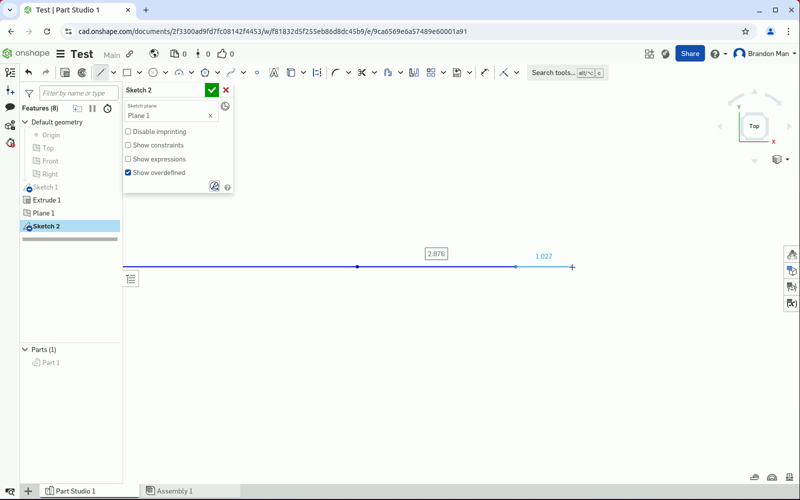
click(572, 266)
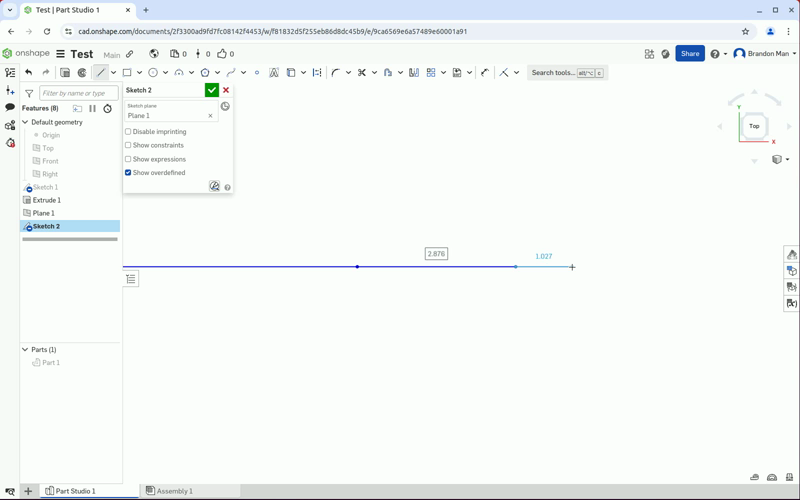
scroll(-6)
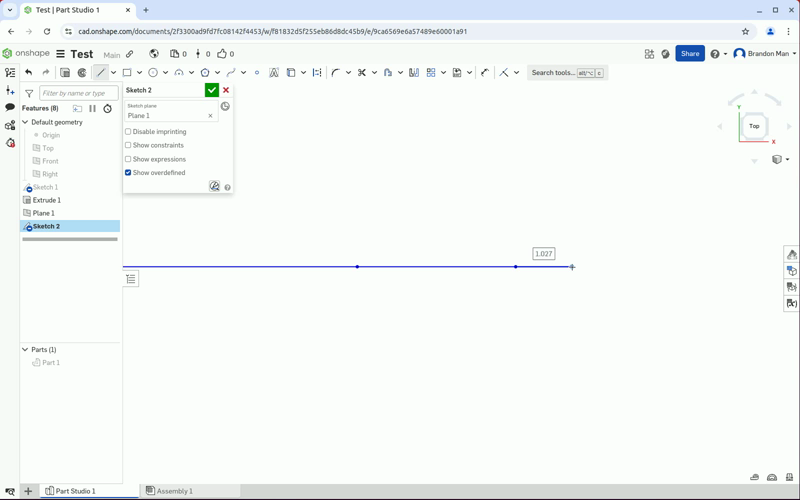
scroll(-6)
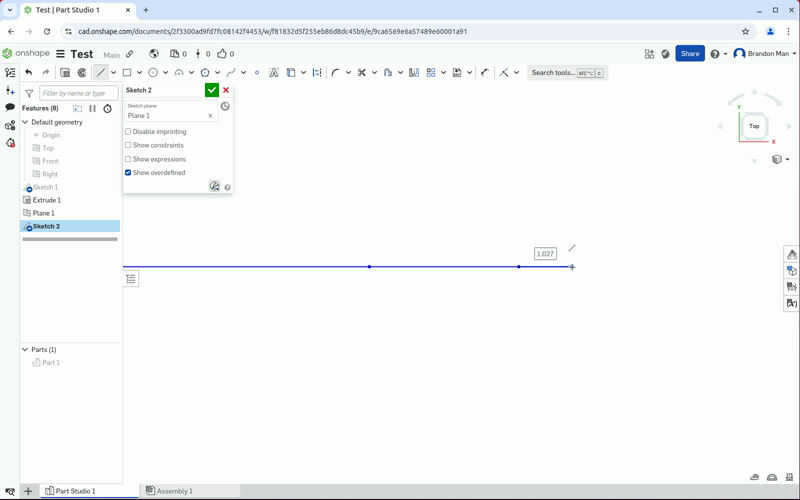
scroll(-6)
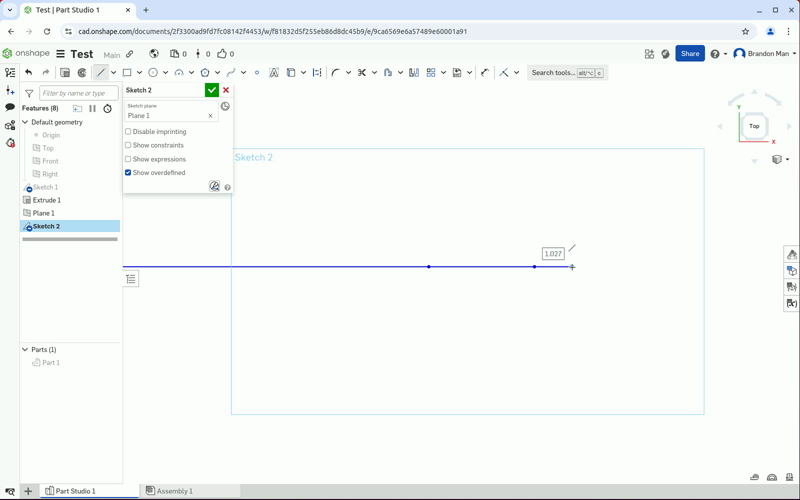
scroll(-6)
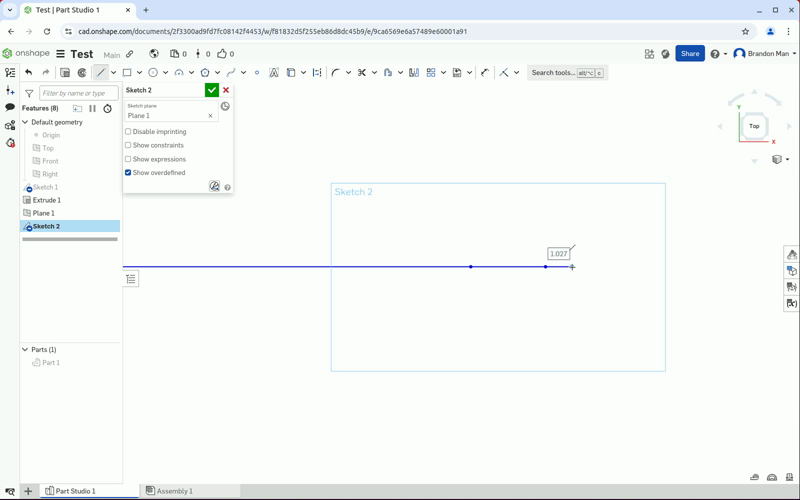
scroll(-6)
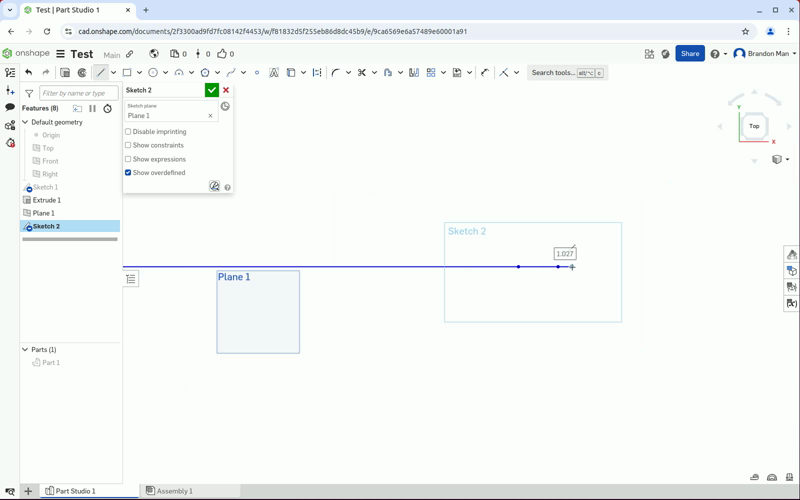
scroll(-6)
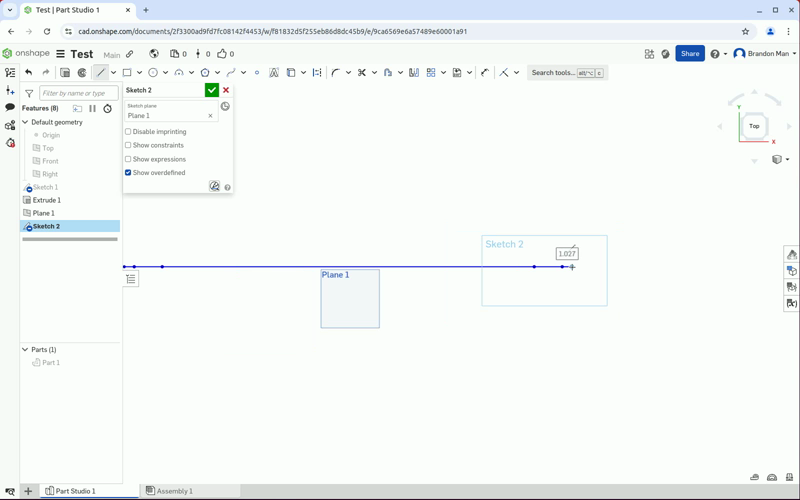
scroll(-6)
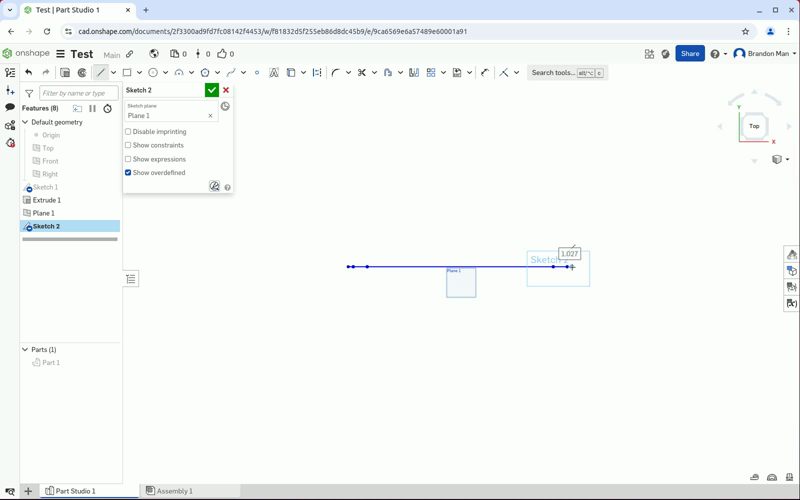
key_up(shift)
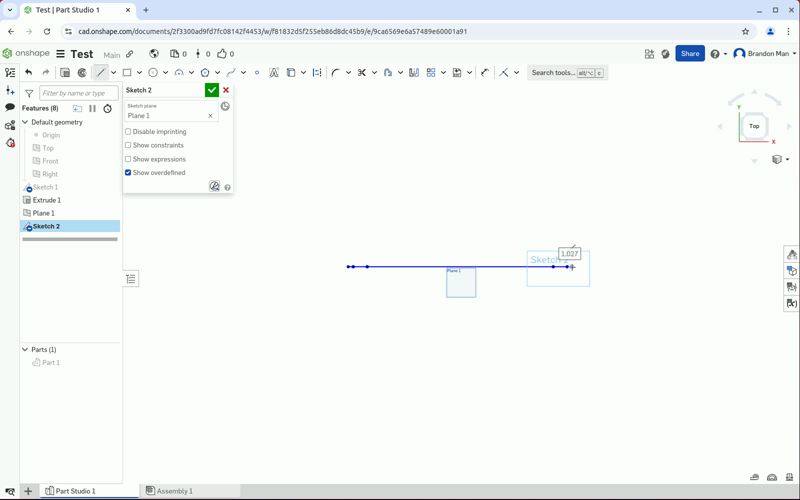
key_down(shift)
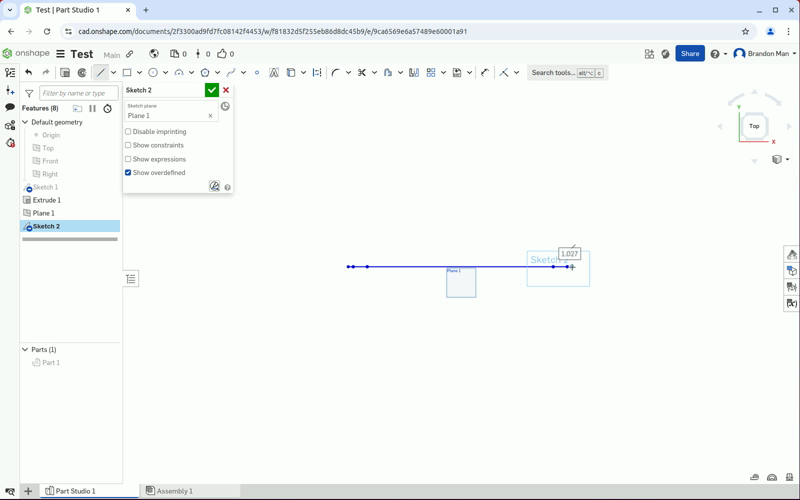
mouse_move(589, 266)
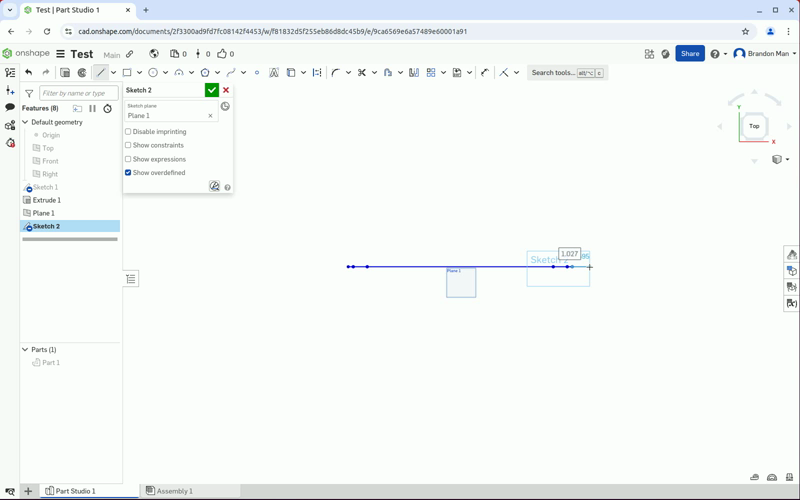
mouse_move(572, 259)
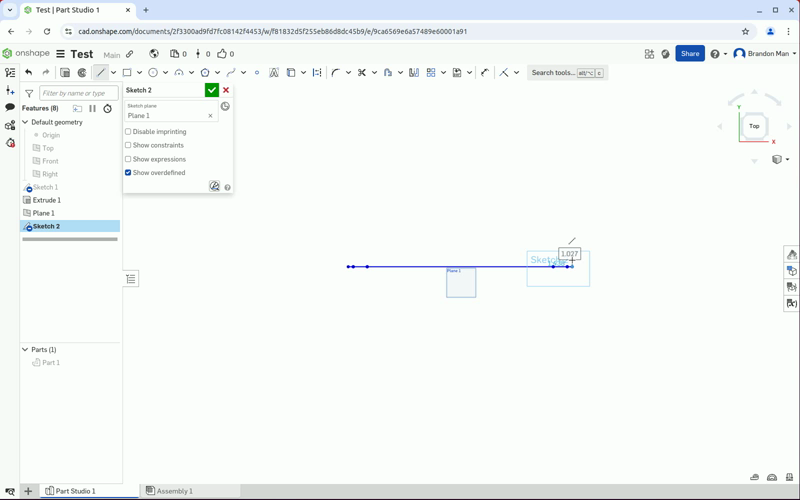
scroll(6)
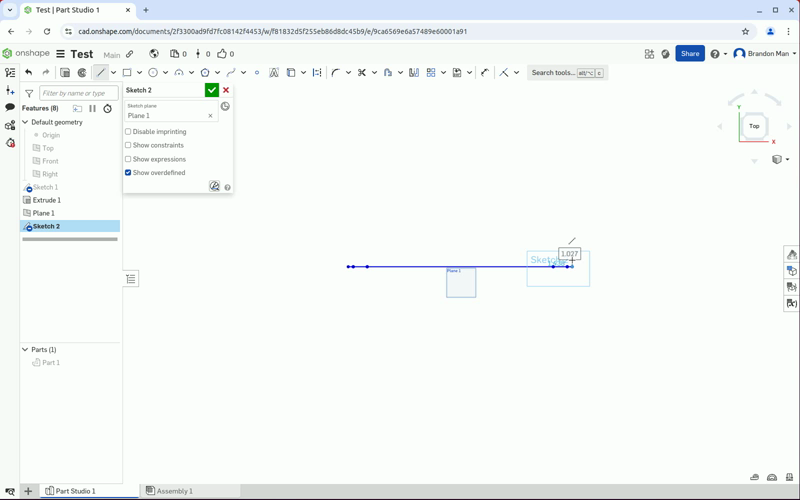
scroll(6)
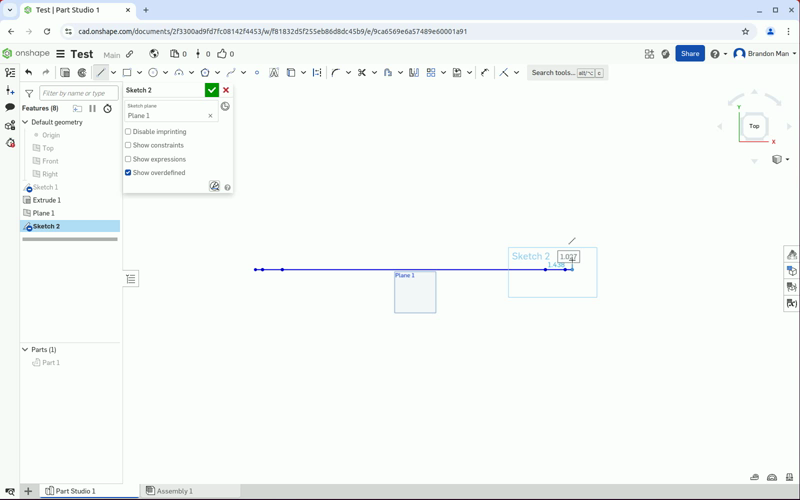
scroll(6)
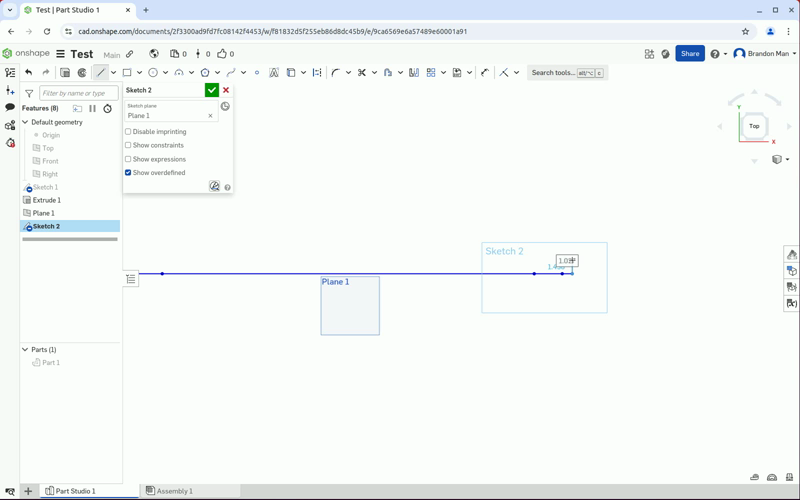
scroll(6)
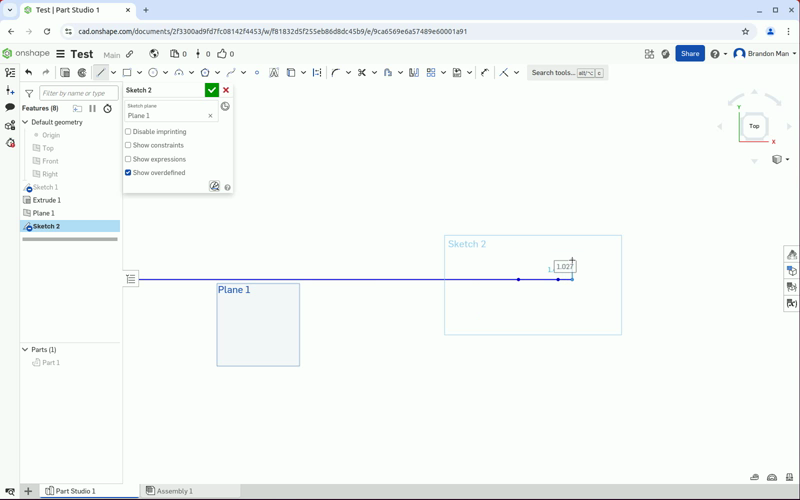
scroll(6)
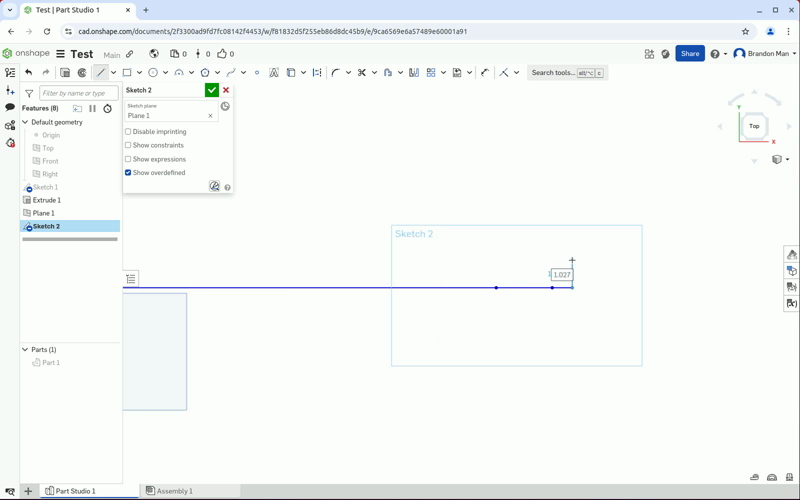
scroll(6)
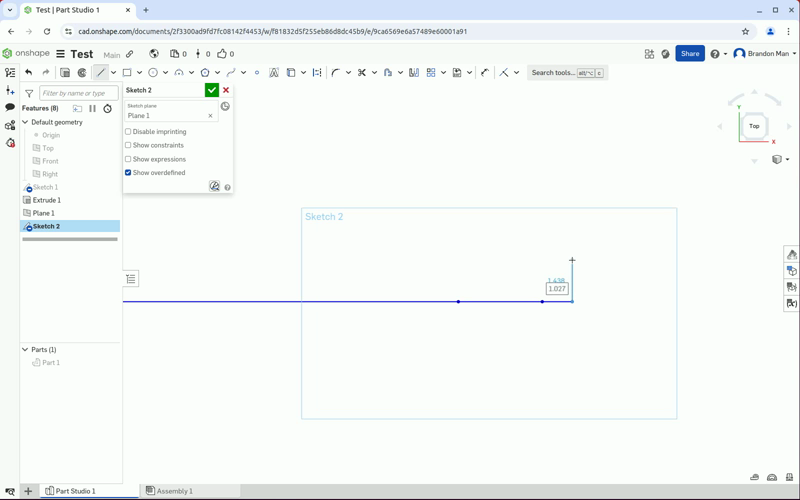
scroll(6)
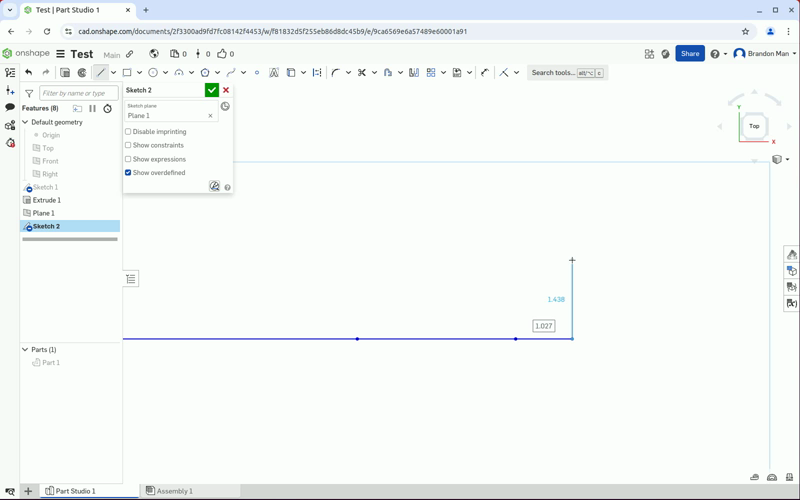
click(572, 259)
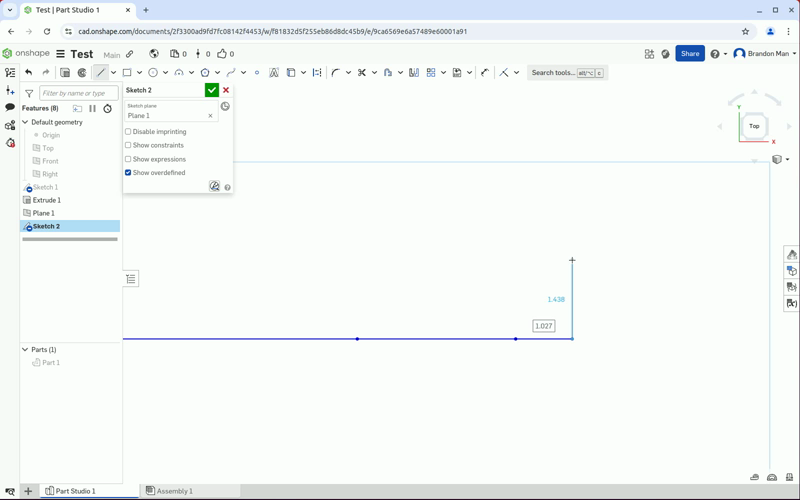
scroll(-6)
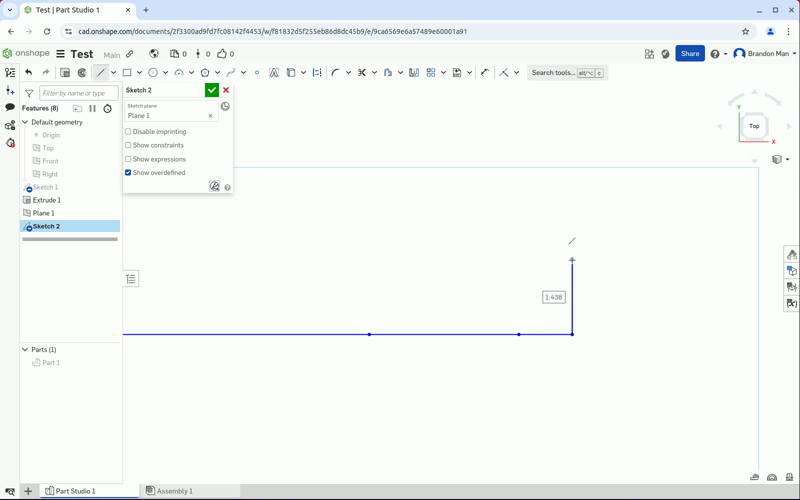
scroll(-6)
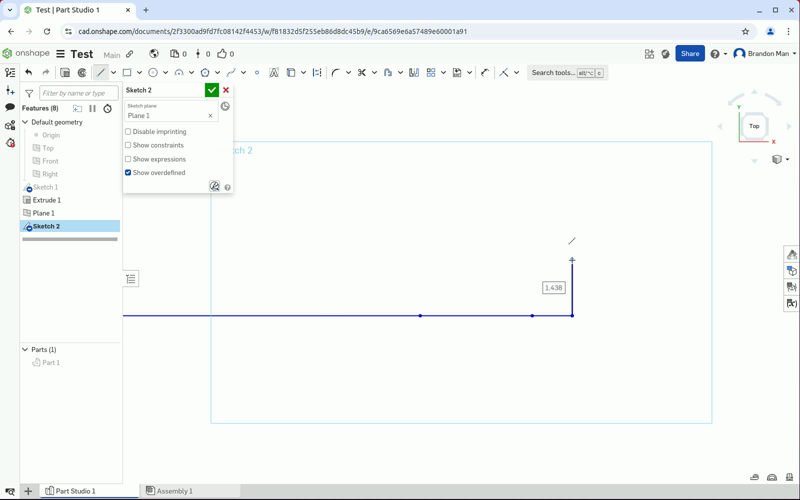
scroll(-6)
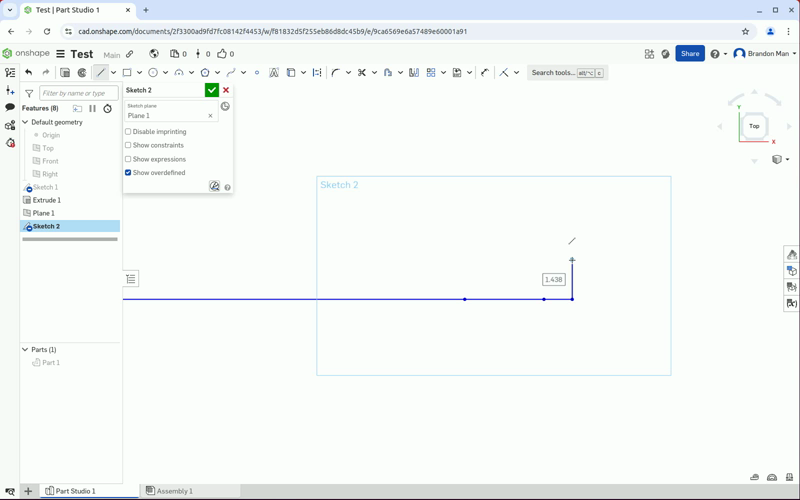
scroll(-6)
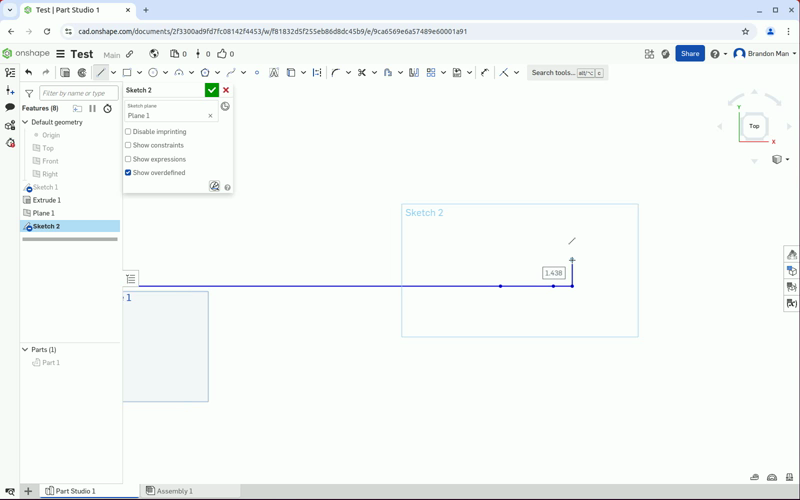
scroll(-6)
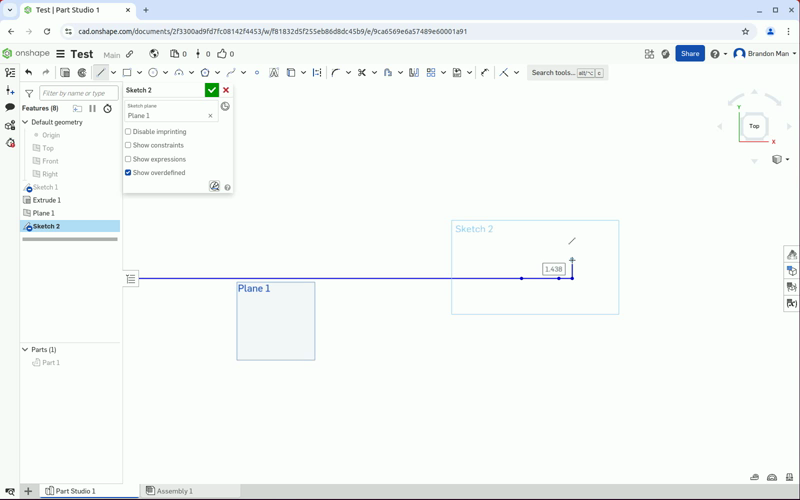
scroll(-6)
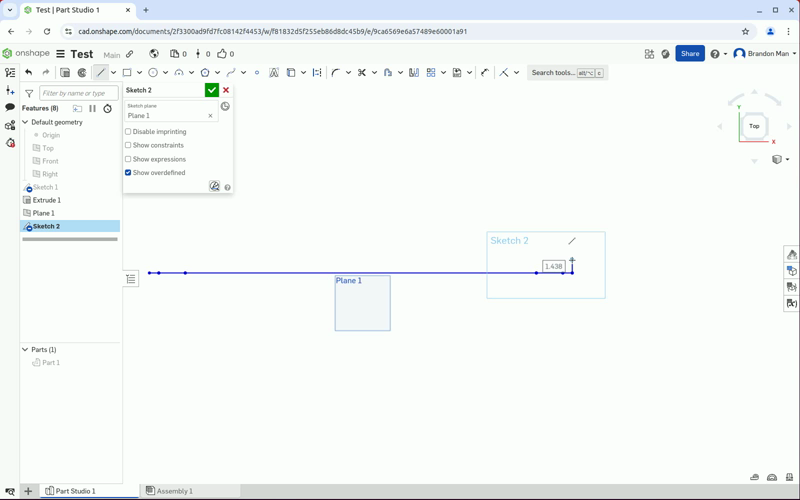
scroll(-6)
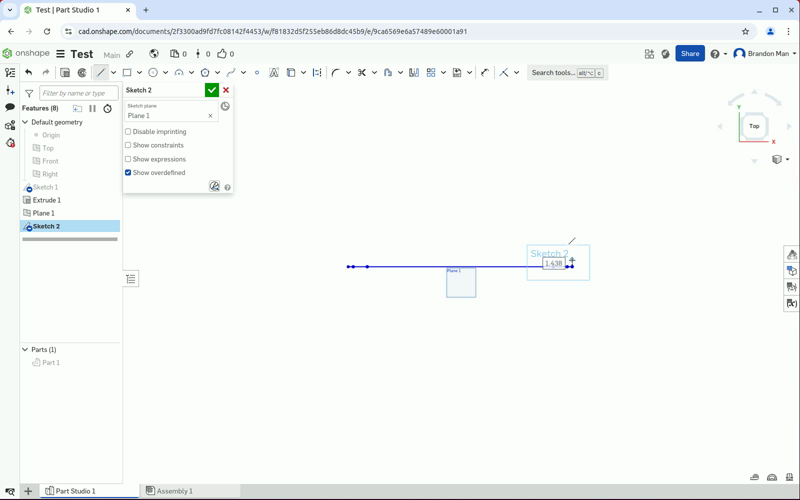
key_up(shift)
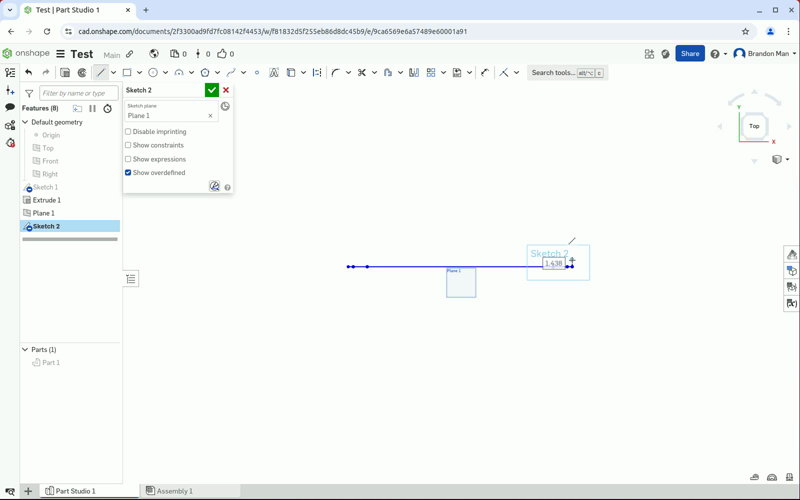
key_down(shift)
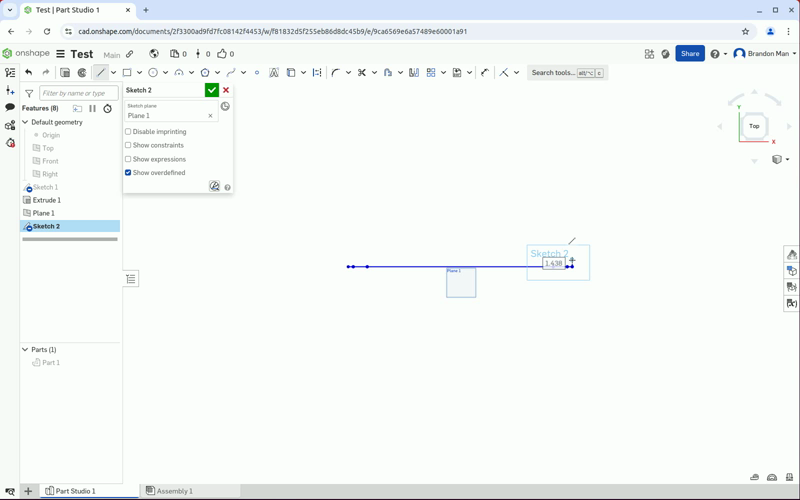
mouse_move(348, 259)
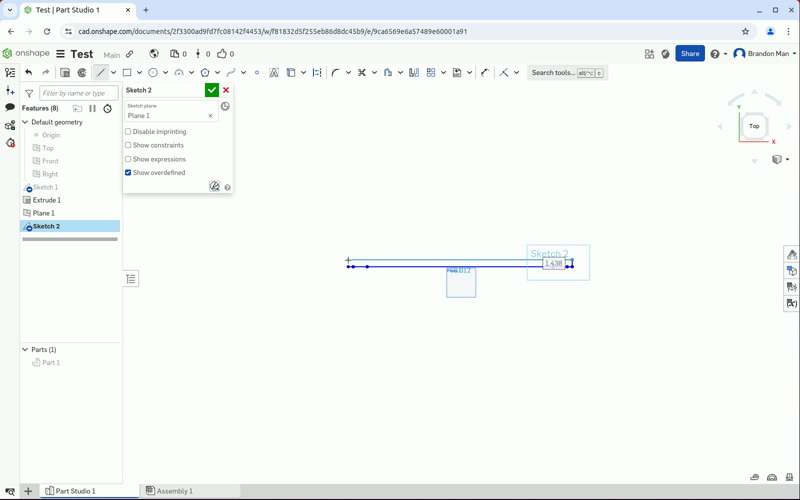
click(348, 259)
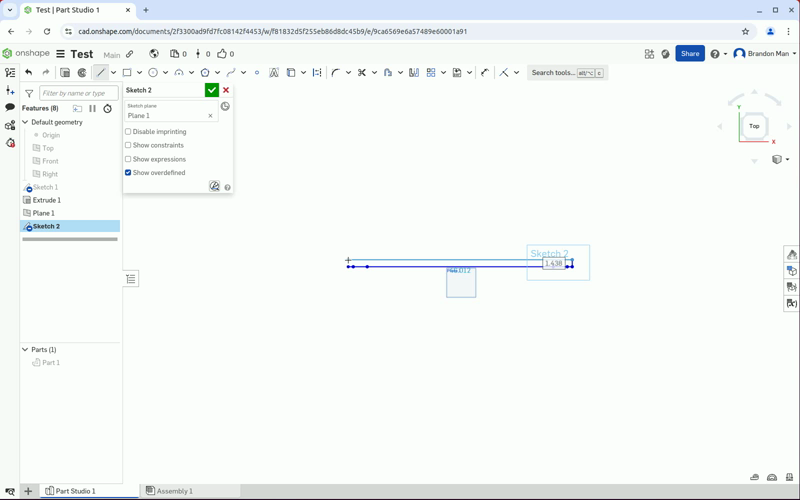
key_up(shift)
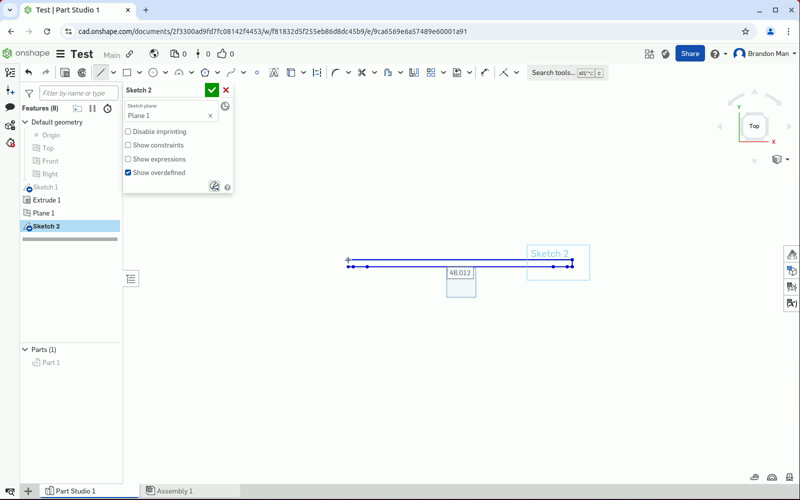
mouse_move(378, 259)
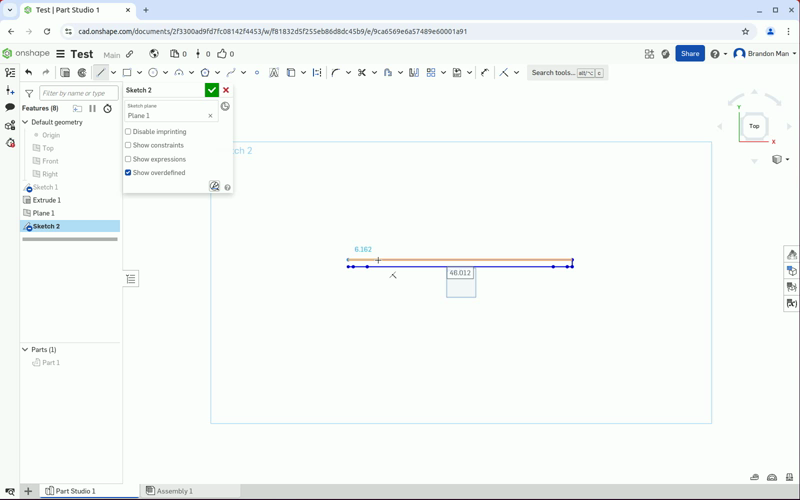
key_down(shift)
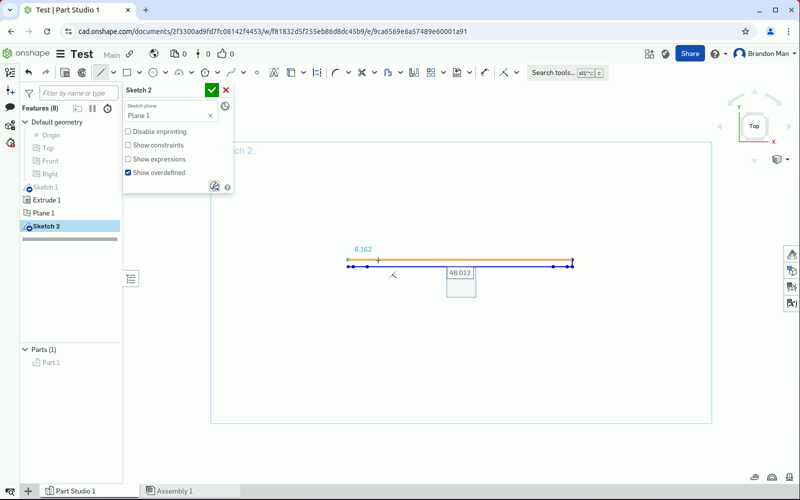
mouse_move(348, 266)
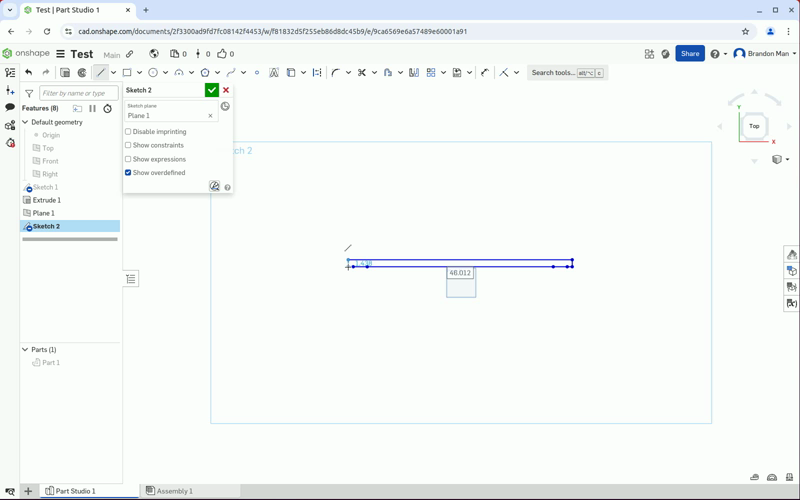
scroll(6)
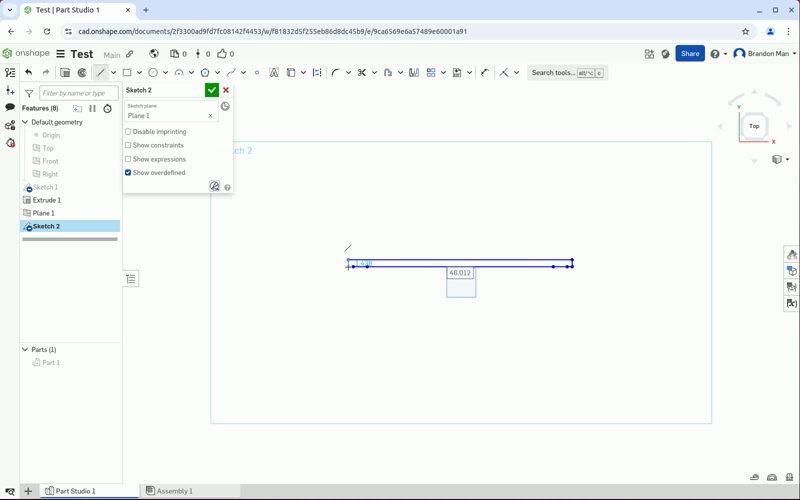
scroll(6)
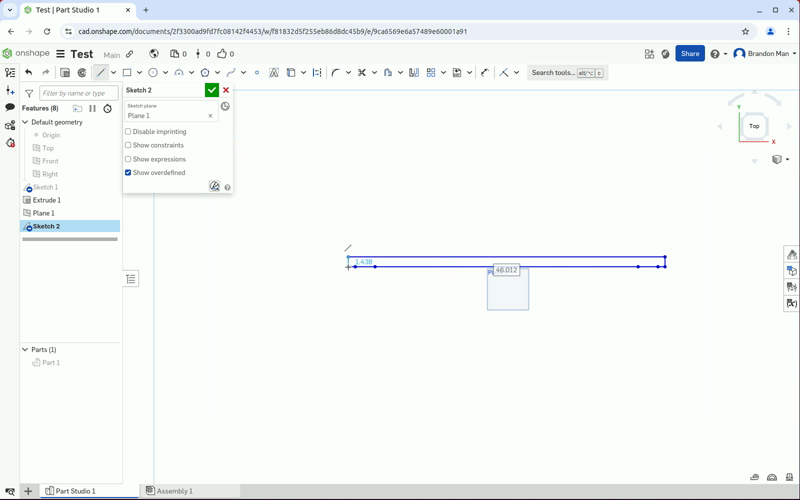
scroll(6)
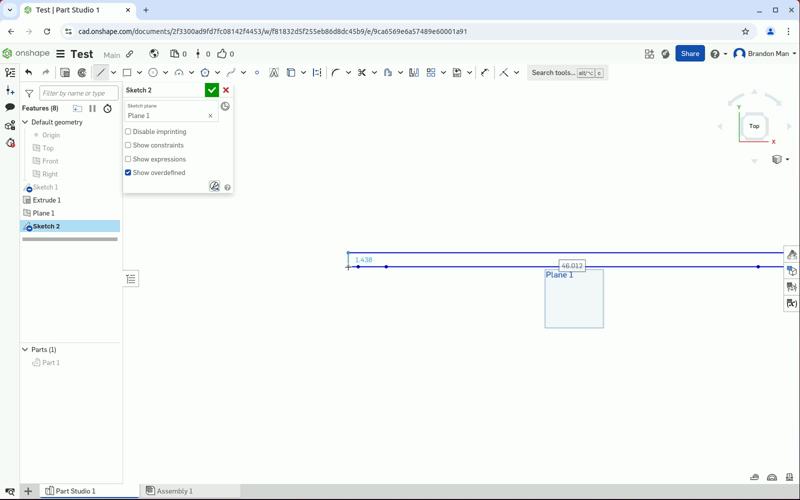
scroll(6)
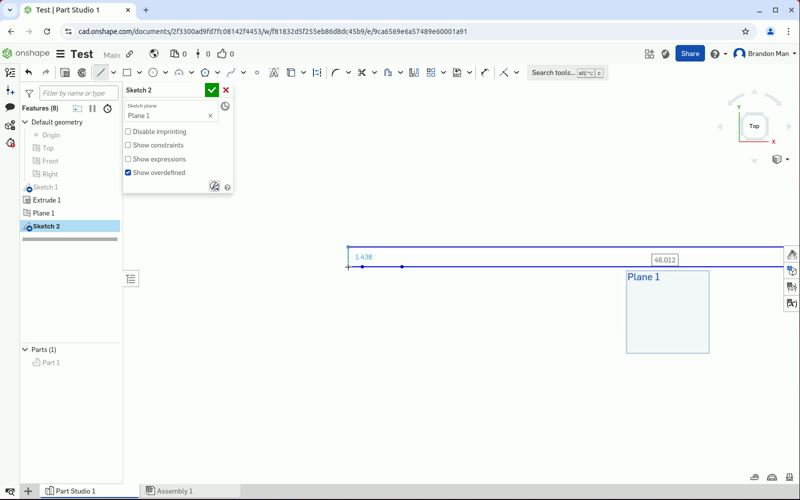
scroll(6)
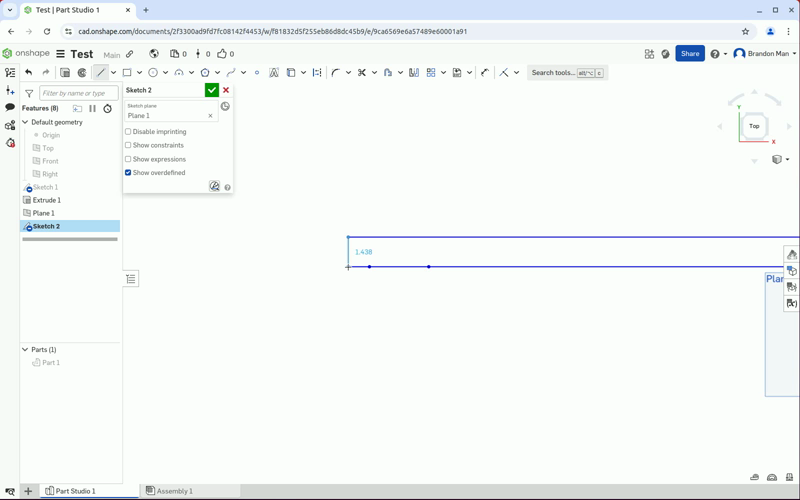
scroll(6)
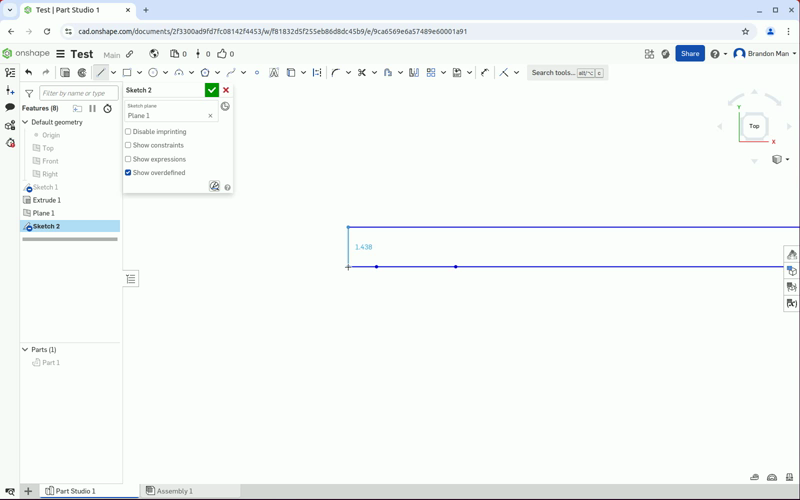
scroll(6)
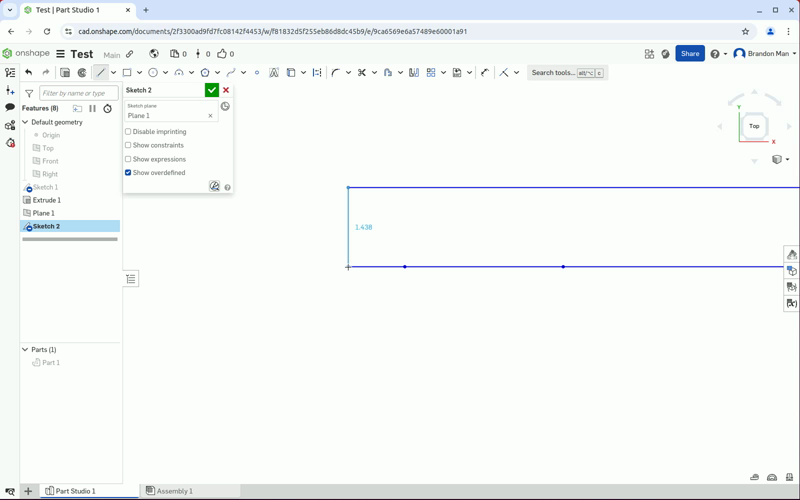
key_up(shift)
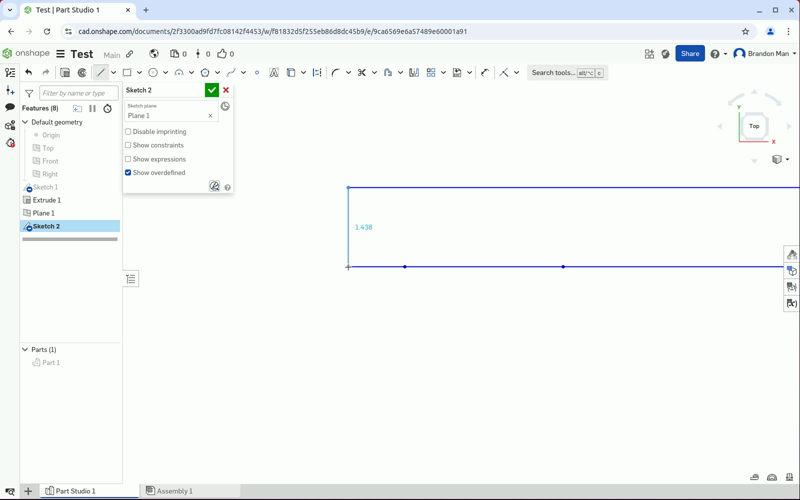
click(348, 266)
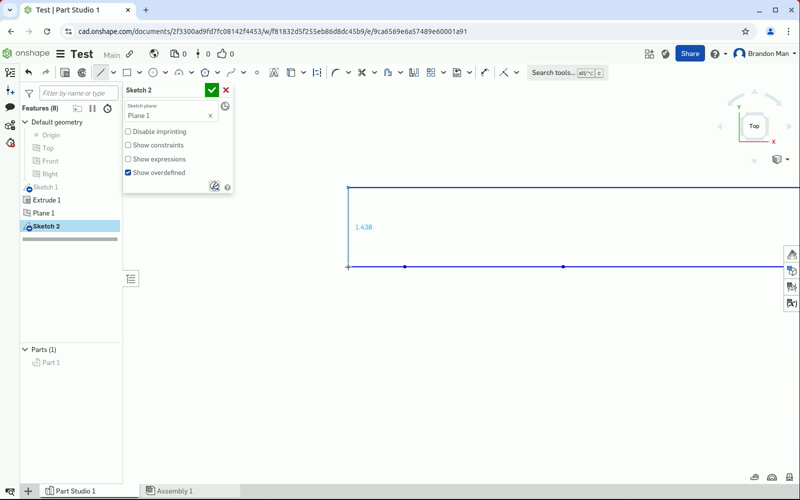
scroll(-6)
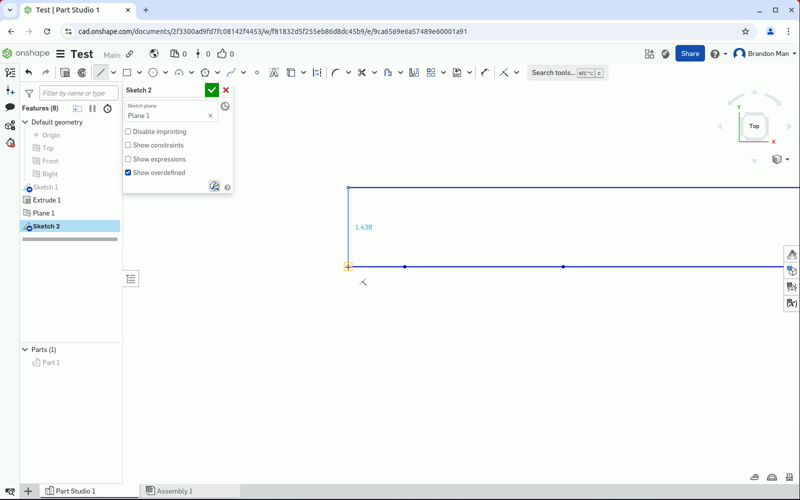
scroll(-6)
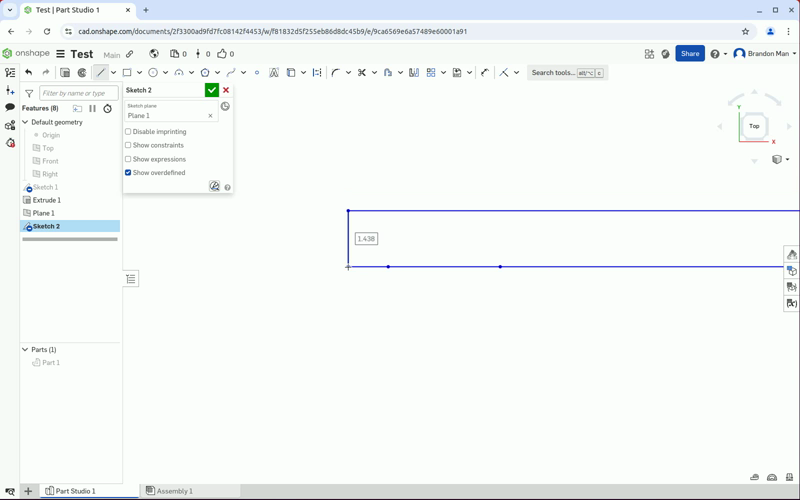
scroll(-6)
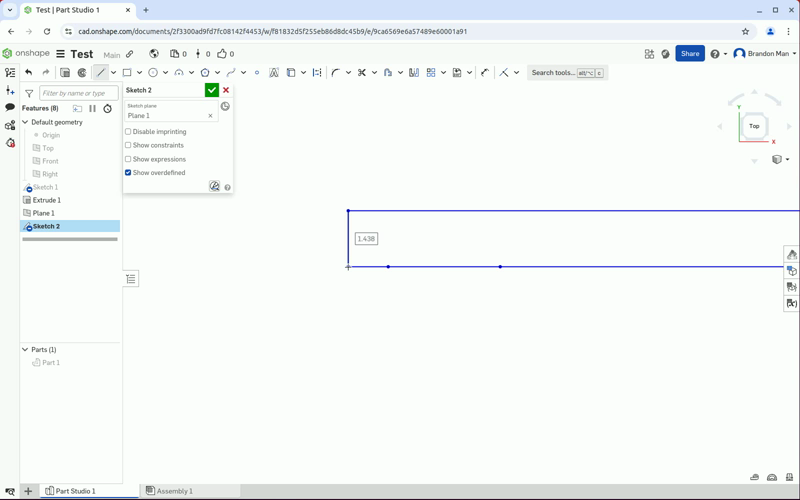
scroll(-6)
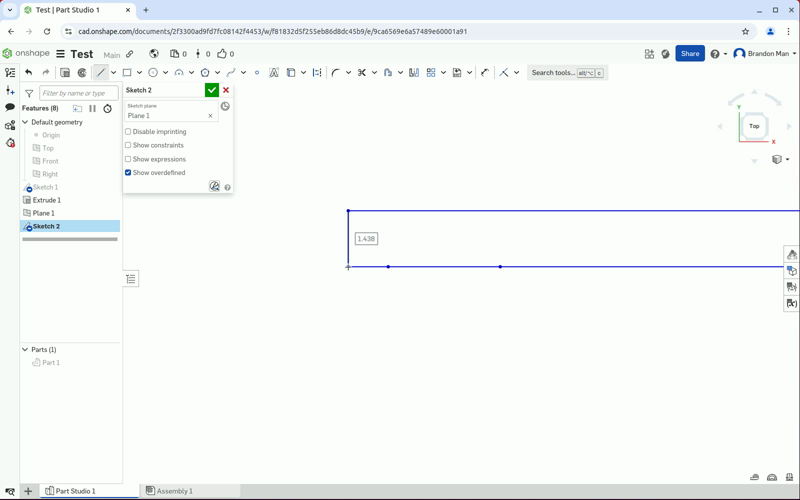
scroll(-6)
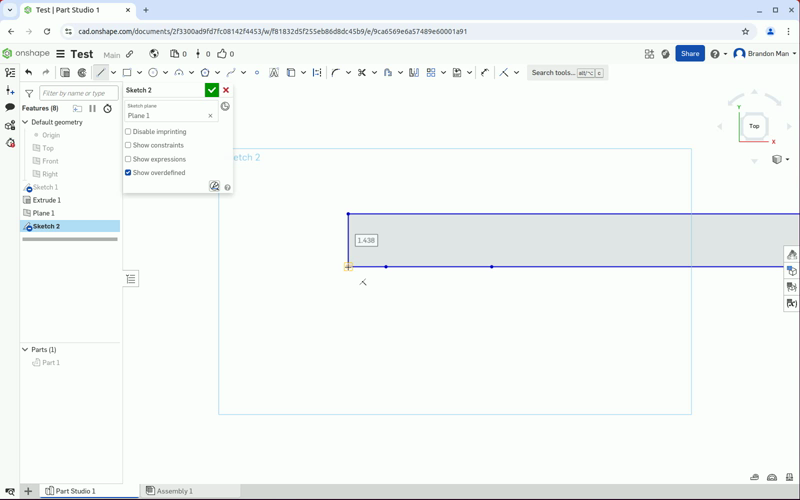
scroll(-6)
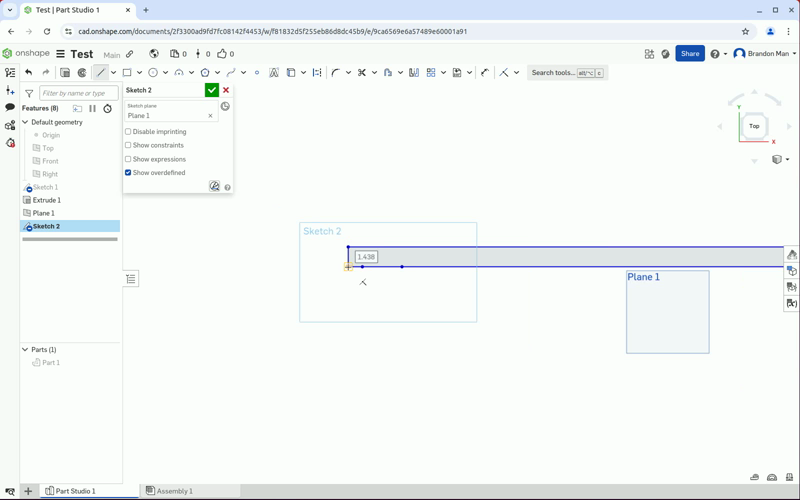
scroll(-6)
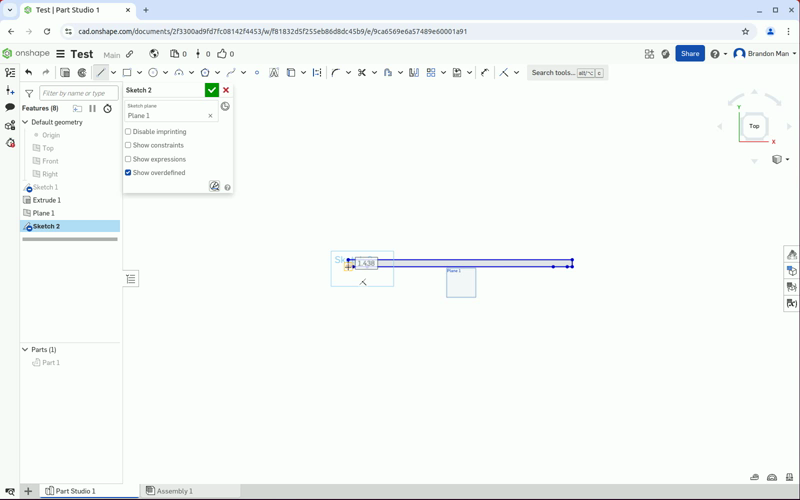
key(esc)
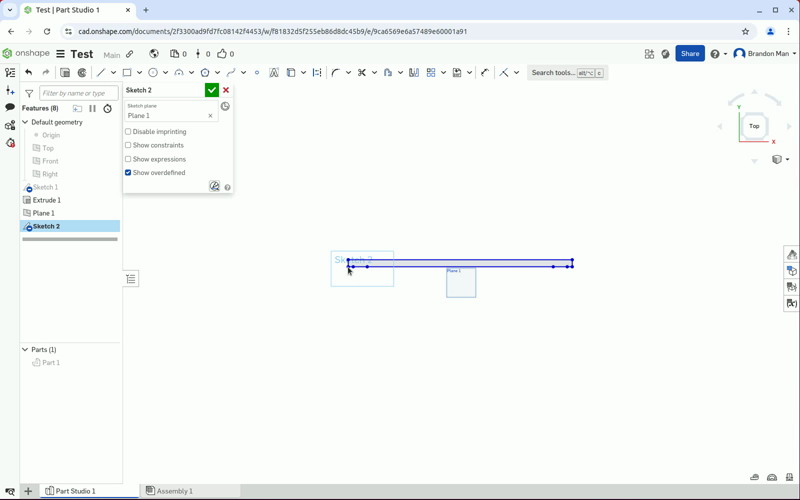
mouse_move(470, 263)
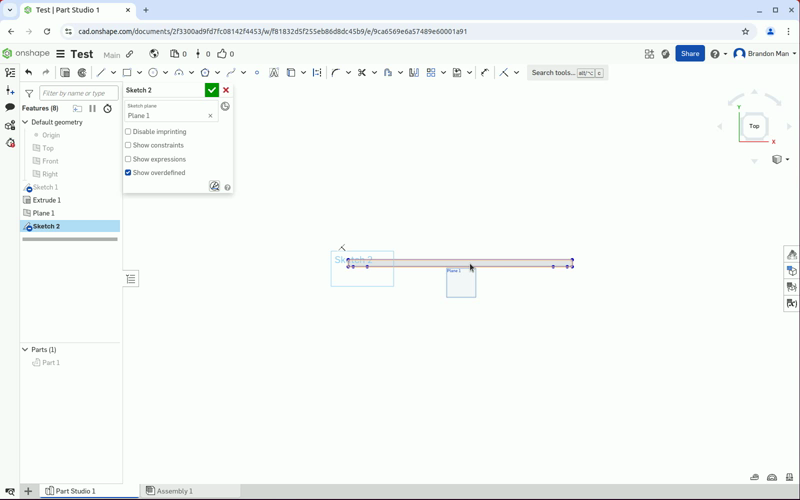
scroll(6)
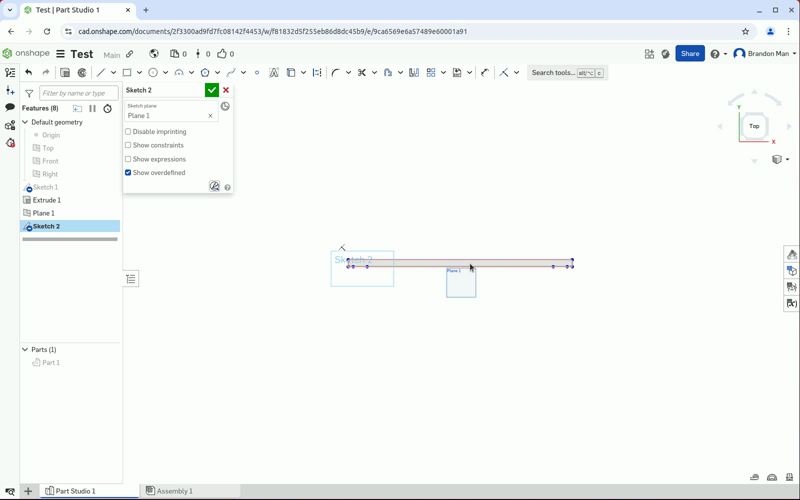
scroll(6)
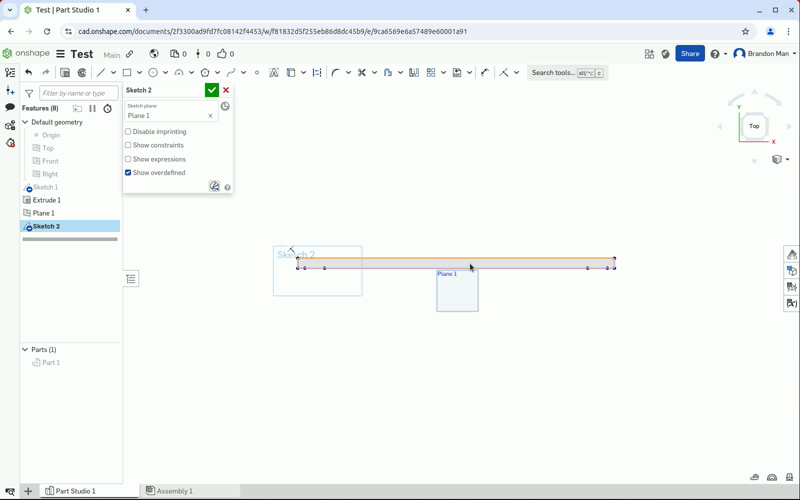
scroll(6)
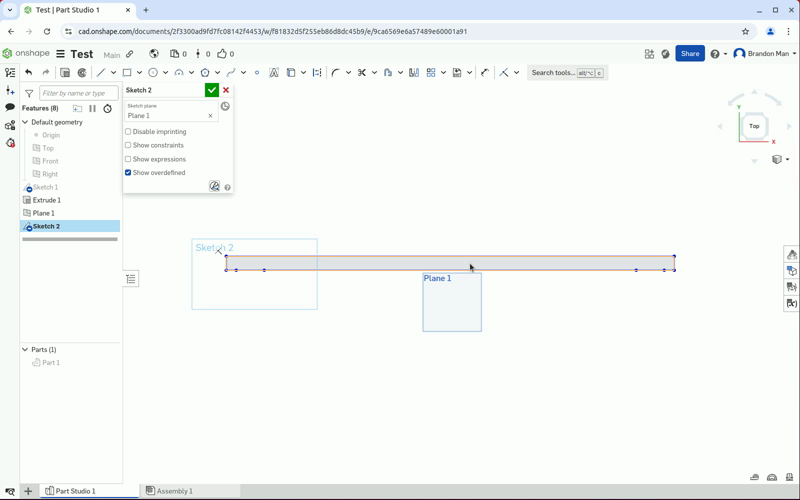
scroll(6)
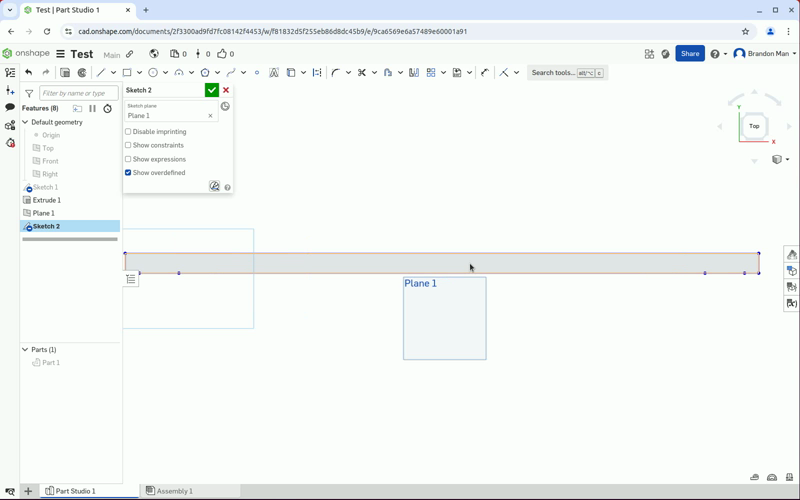
scroll(6)
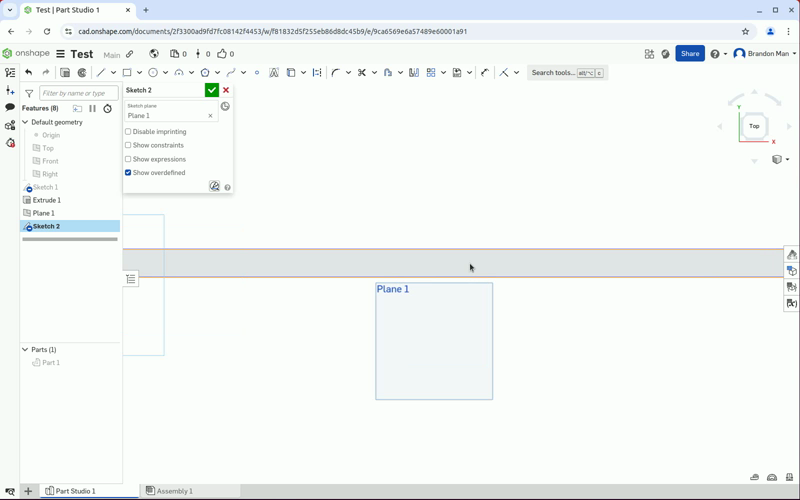
scroll(6)
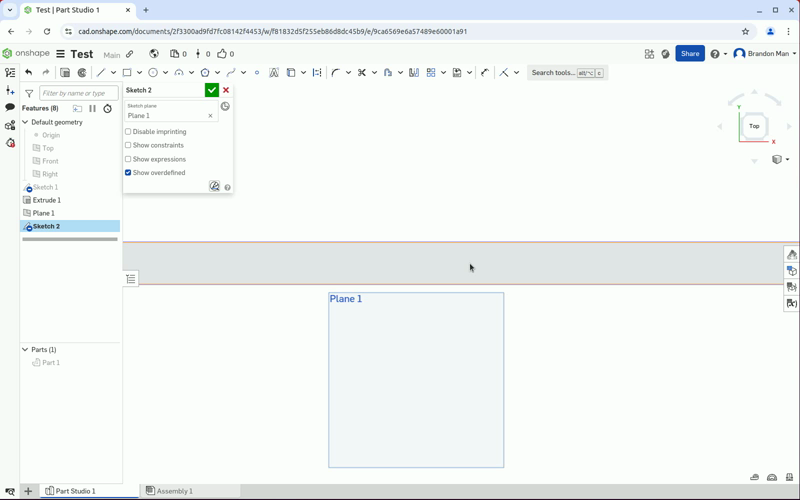
scroll(6)
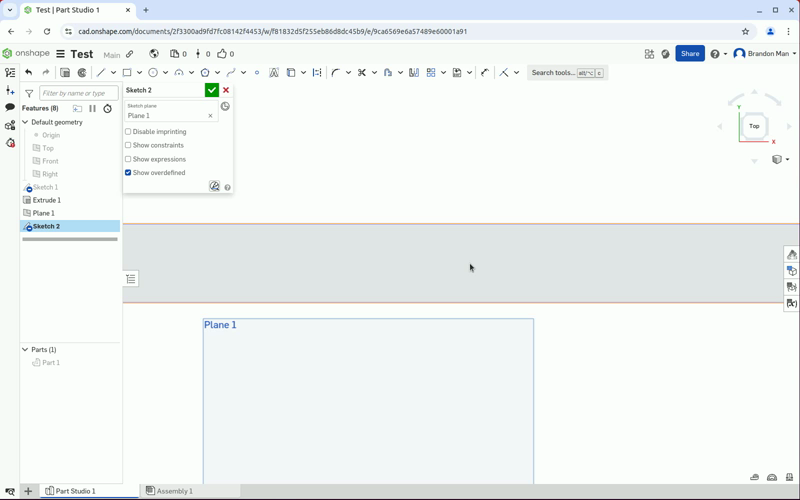
click(470, 263)
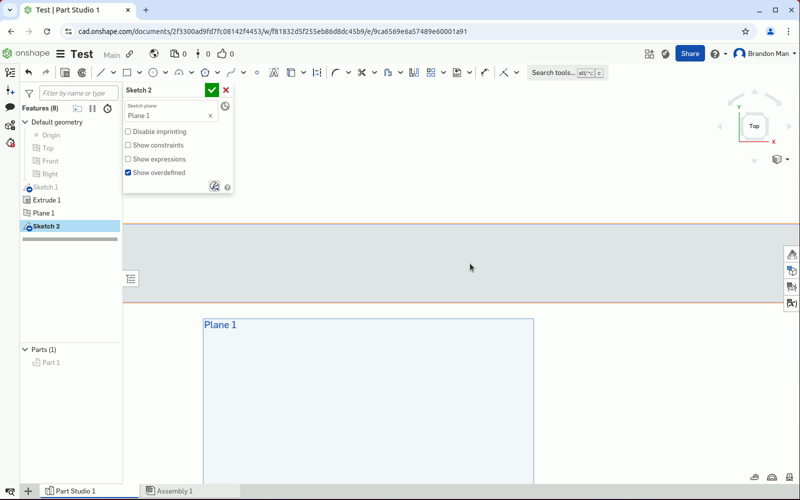
scroll(-6)
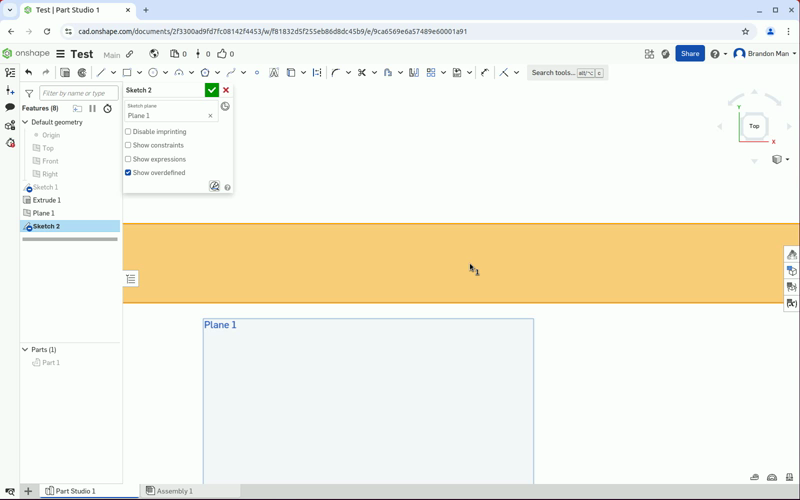
scroll(-6)
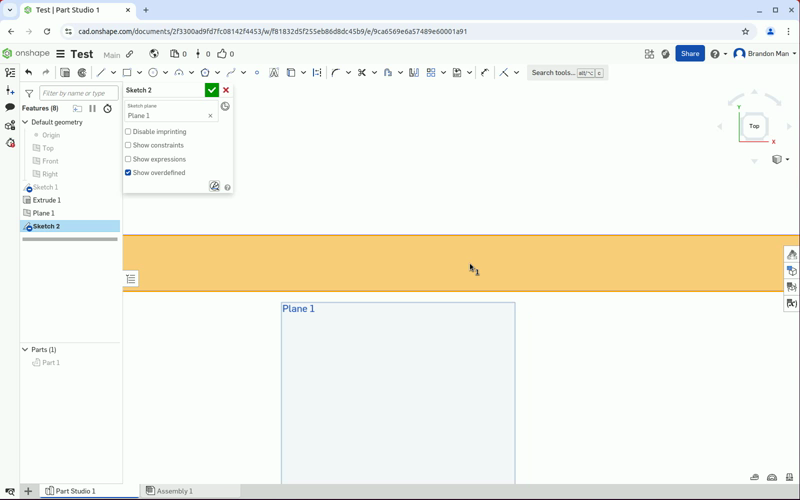
scroll(-6)
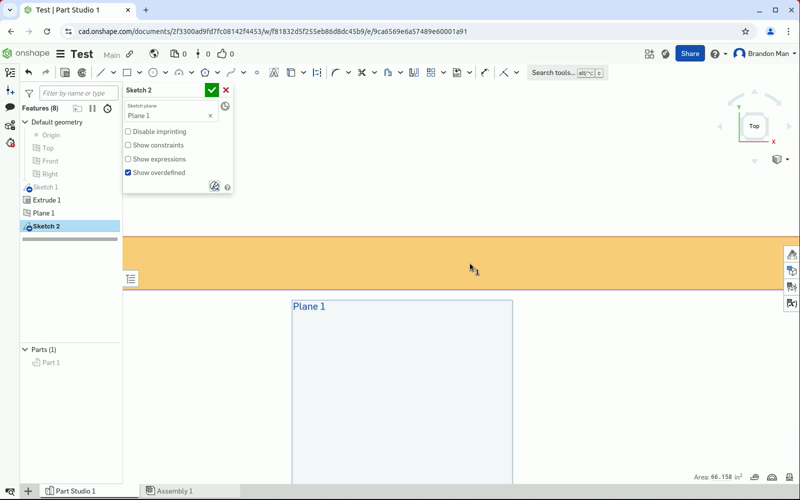
scroll(-6)
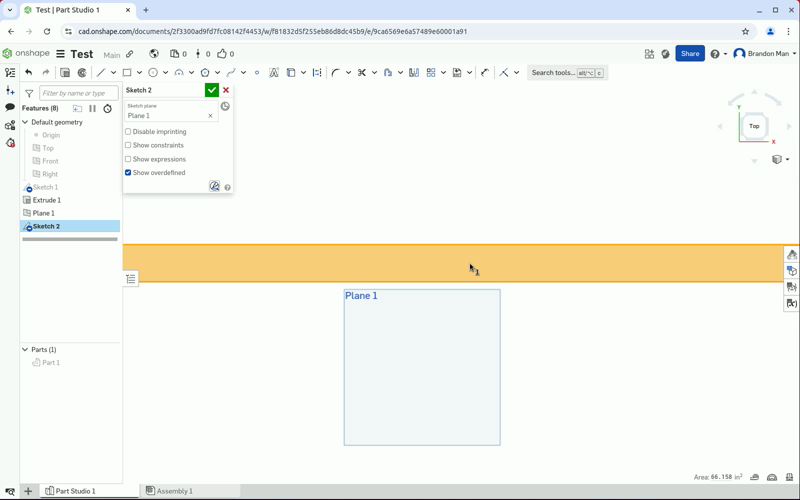
scroll(-6)
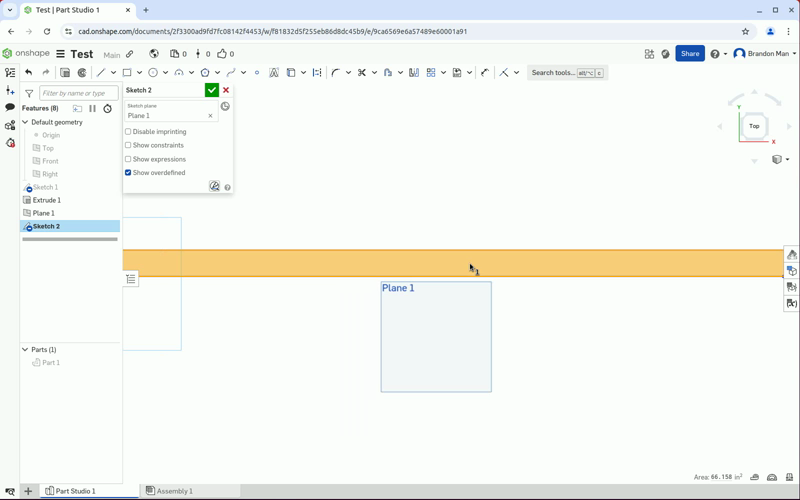
scroll(-6)
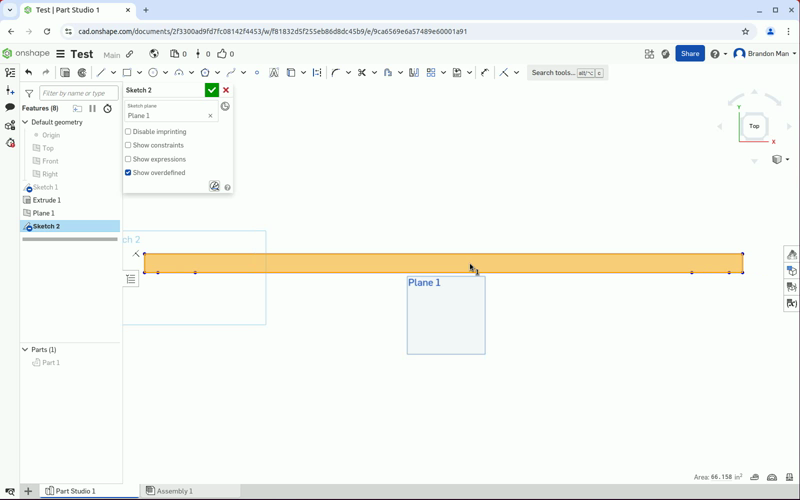
scroll(-6)
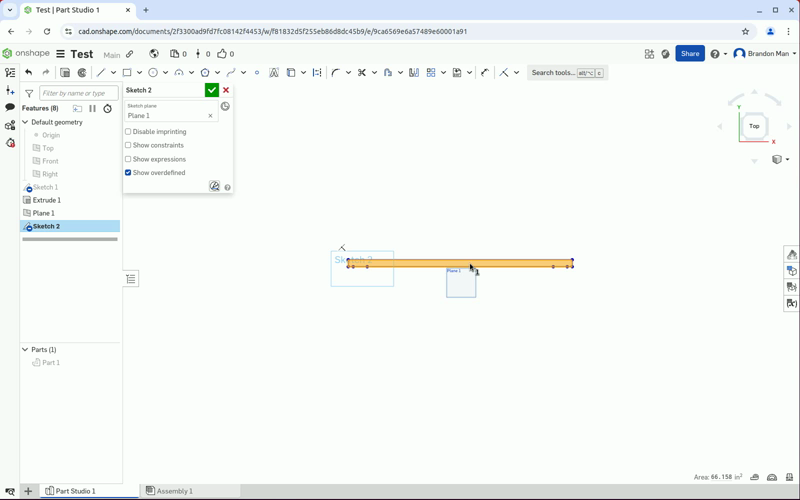
mouse_move(73, 352)
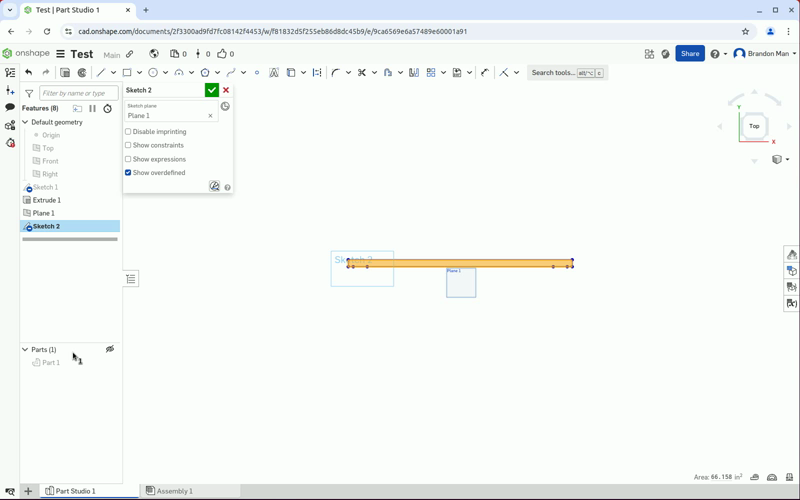
key(shift+y)
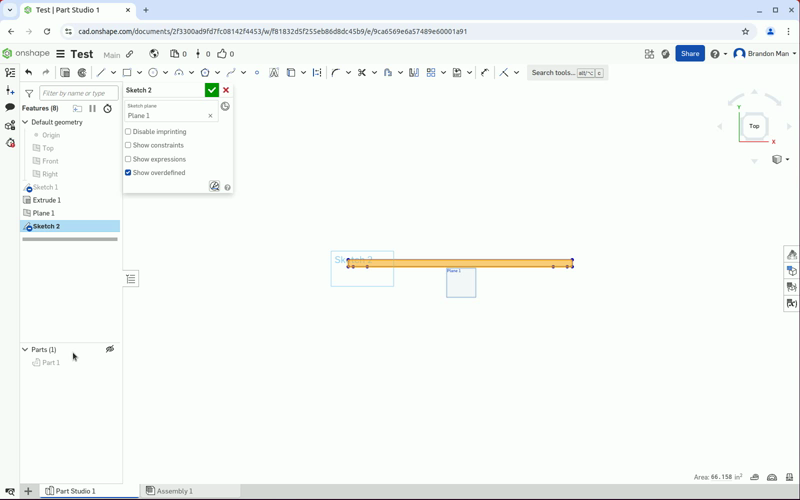
key(shift+e)
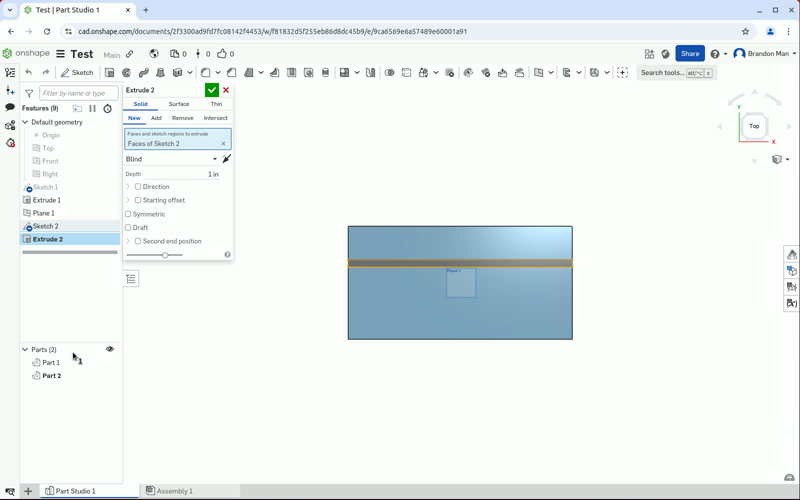
mouse_move(143, 106)
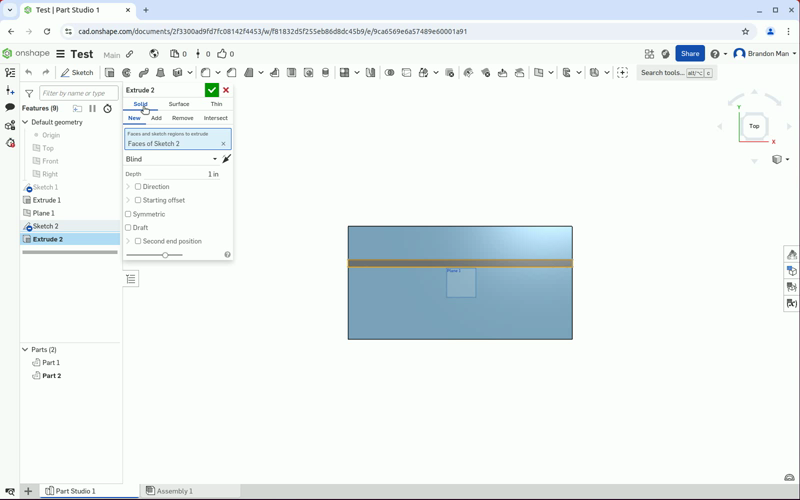
click(143, 106)
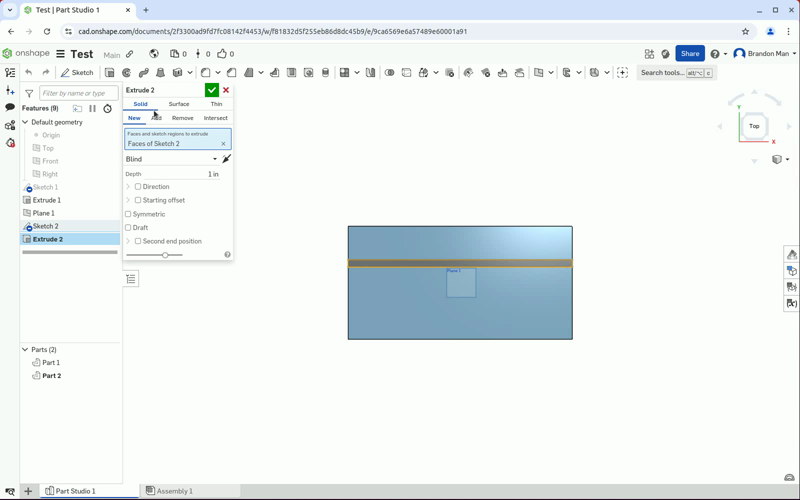
mouse_move(186, 120)
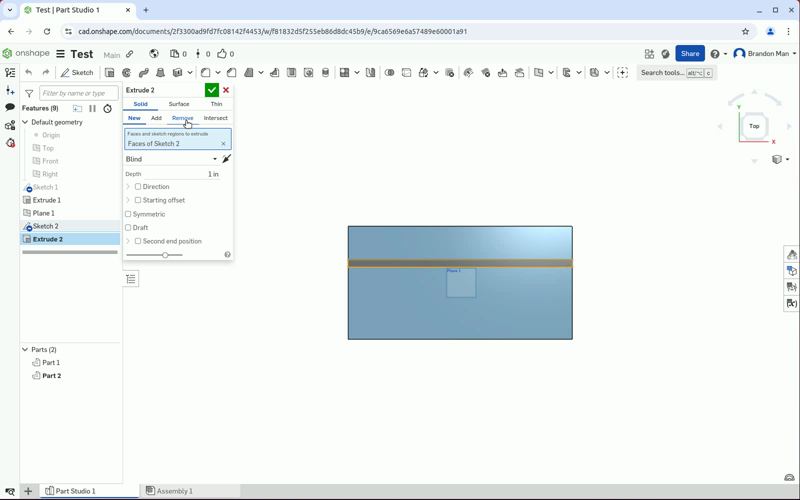
click(186, 120)
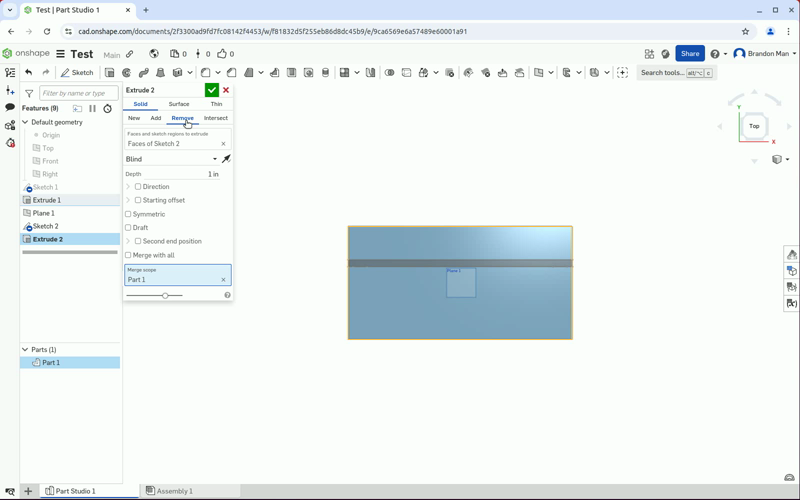
key(tab, 4)
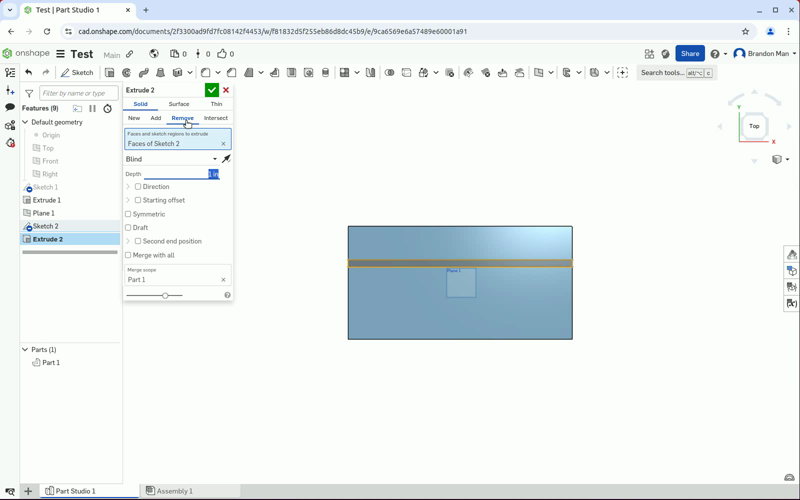
text(0.241)
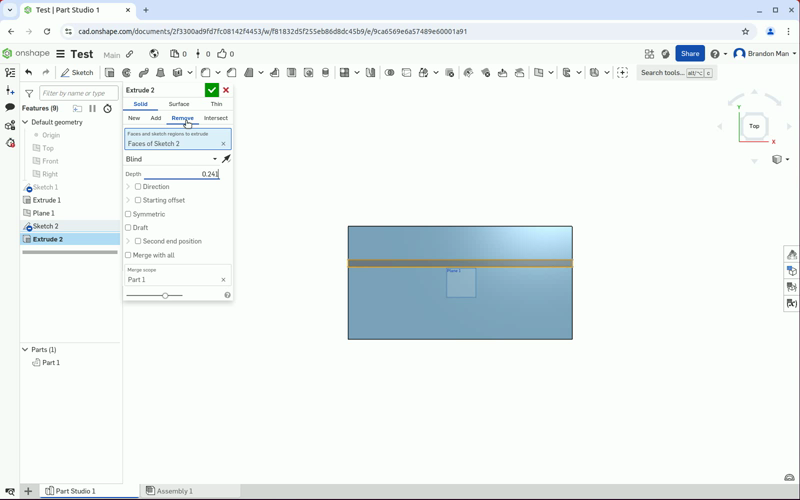
key(tab, 6)
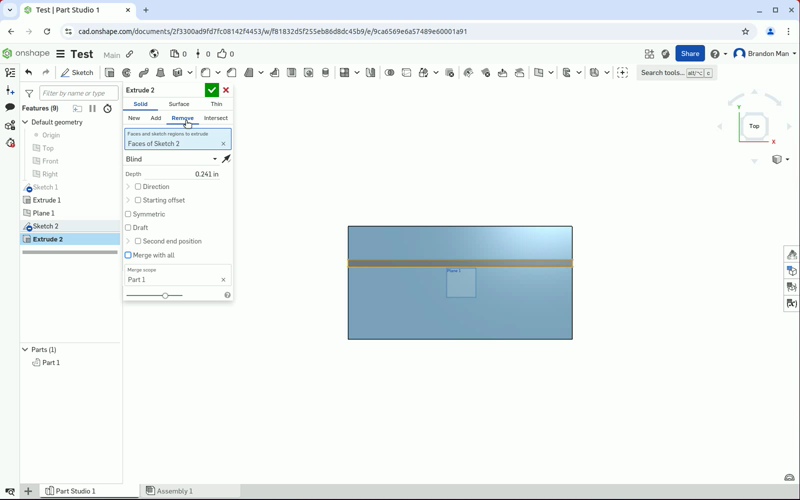
key(space)
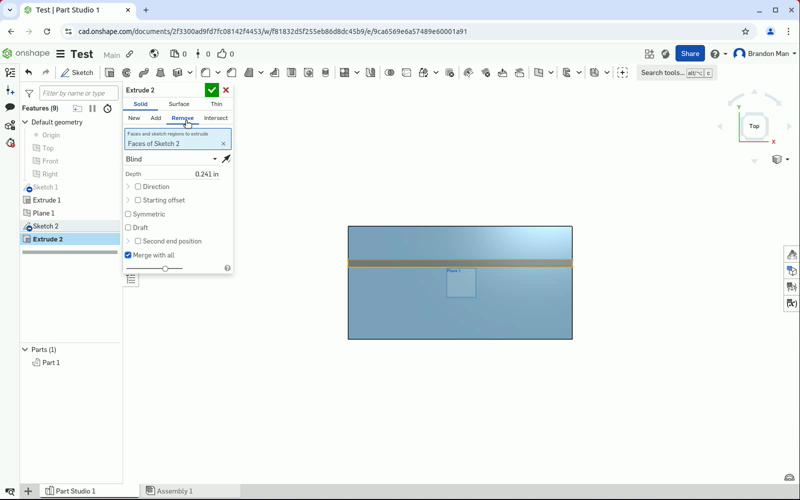
key(enter)
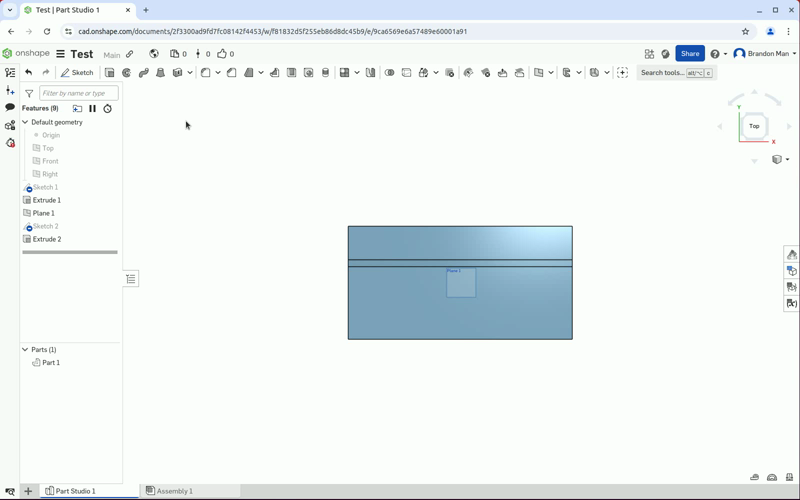
key(shift+h)
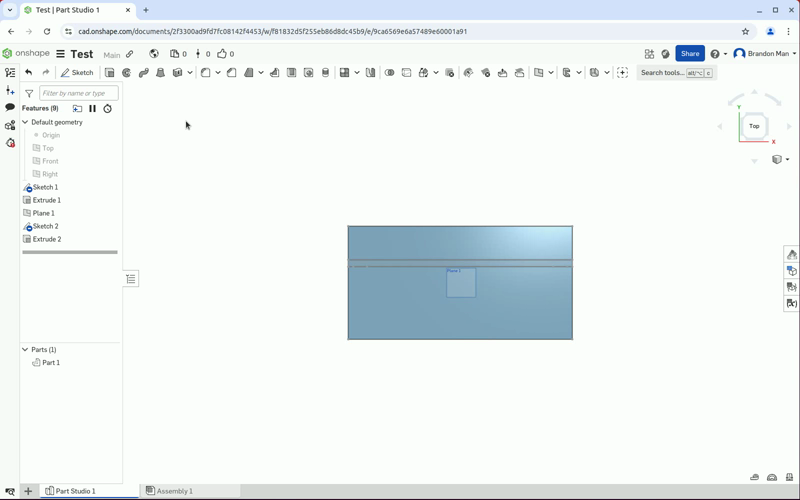
key(shift+h)
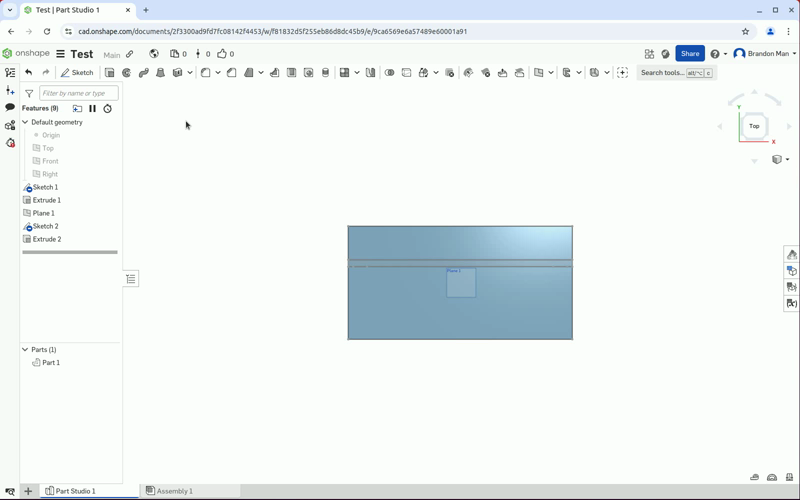
key(shift+7)
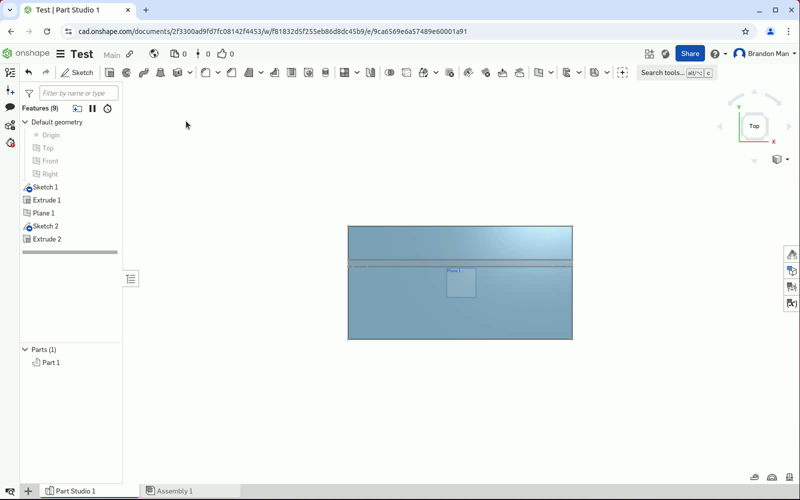
key(up, 3)
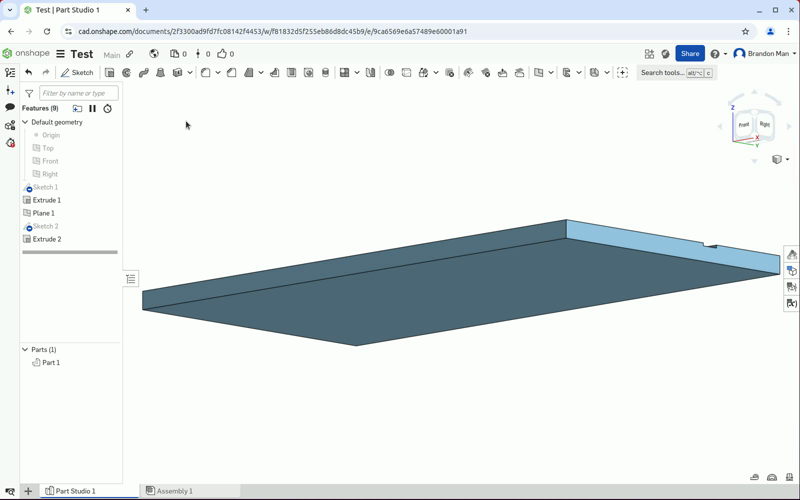
key(left, 3)
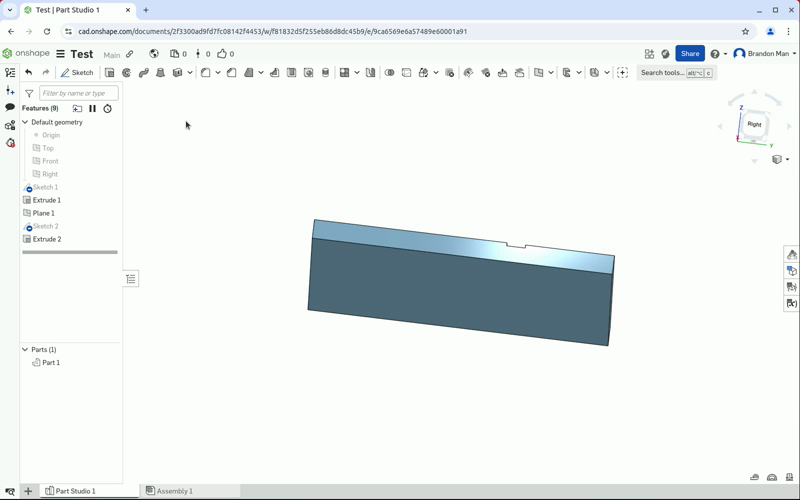
key(right, 3)
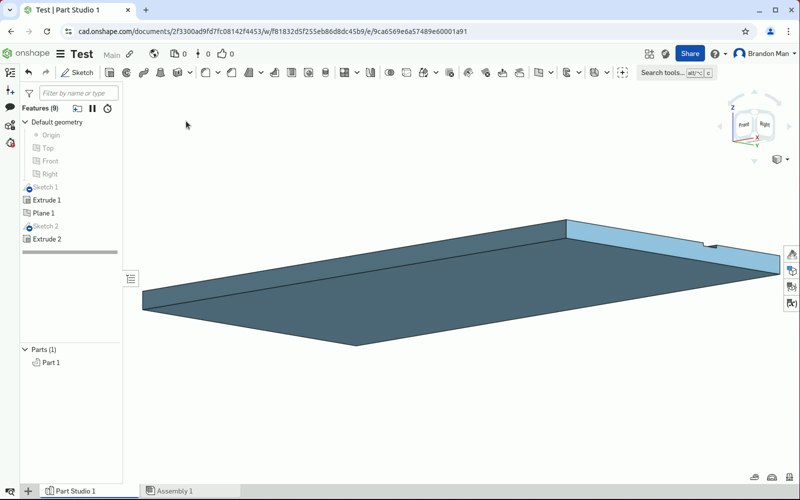
key(down, 3)
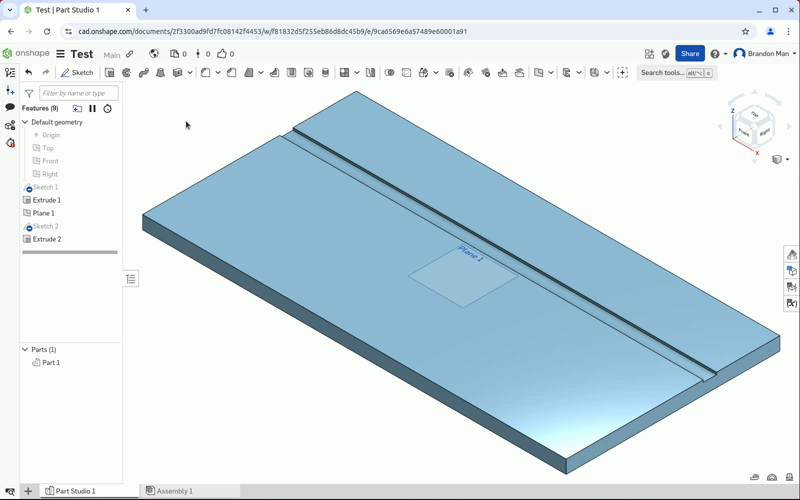
mouse_move(73, 189)
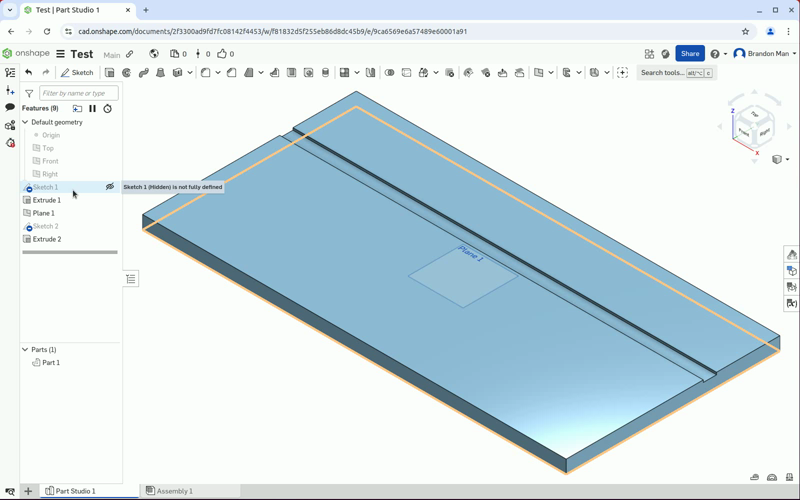
click(73, 189)